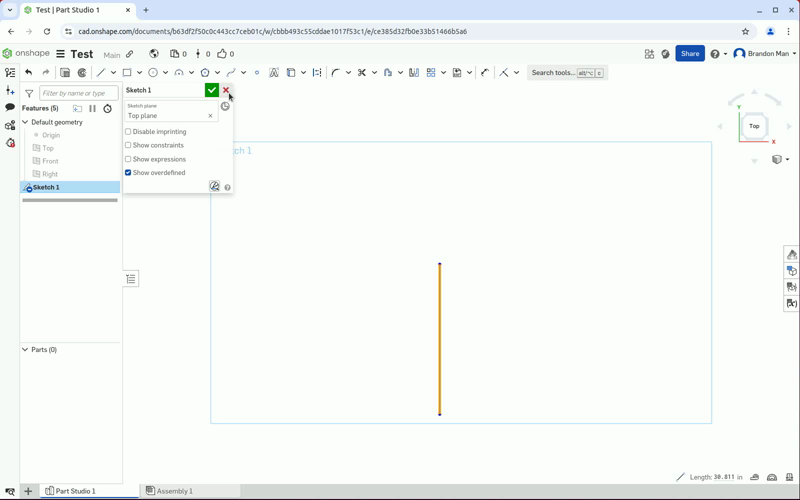
key(shift+h)
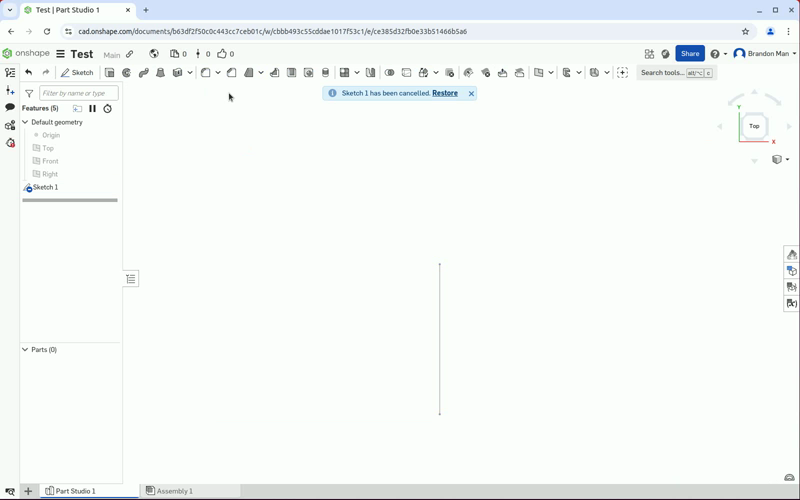
key(shift+s)
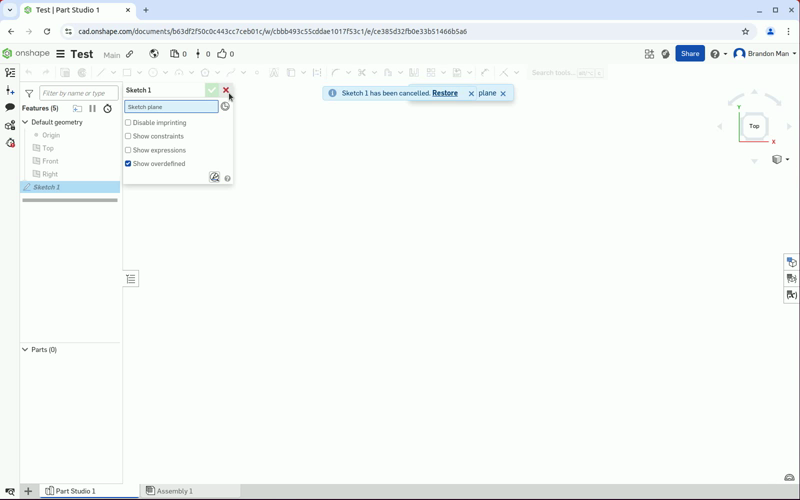
mouse_move(73, 150)
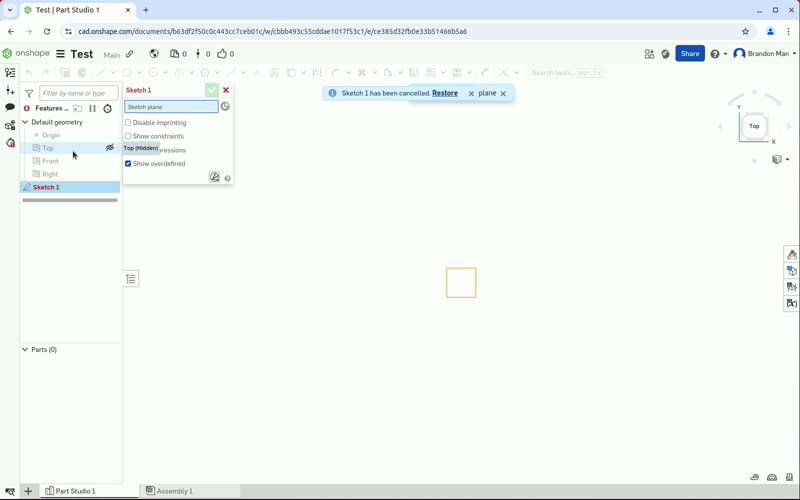
click(73, 150)
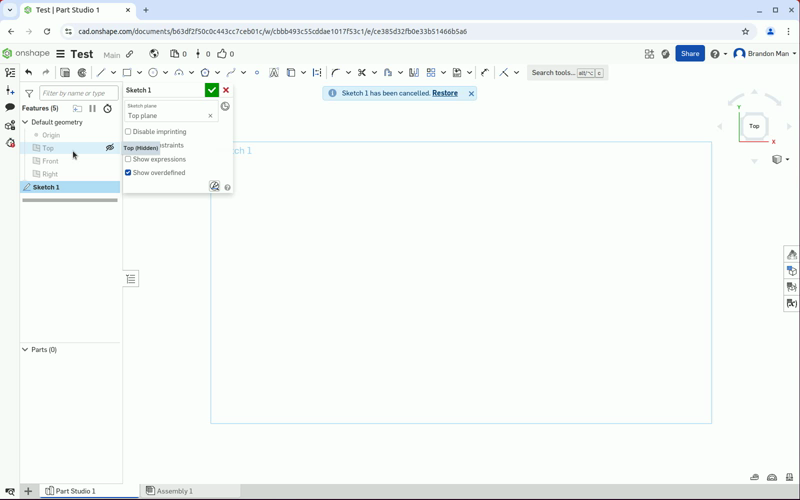
mouse_move(73, 352)
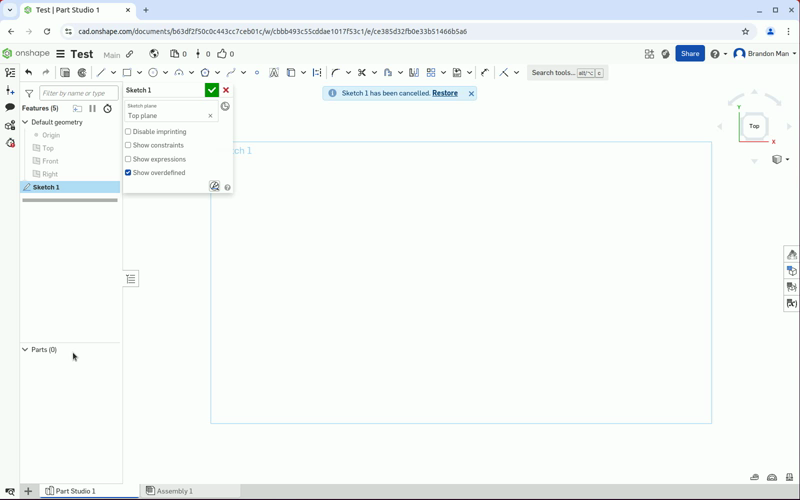
key(y)
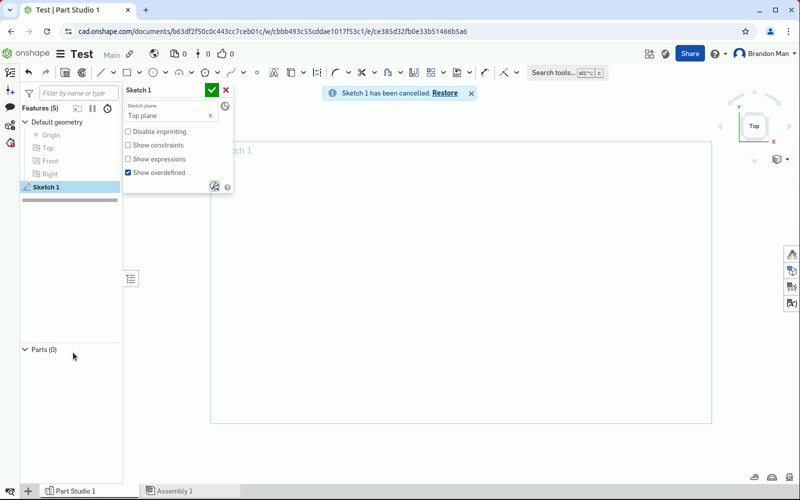
key(l)
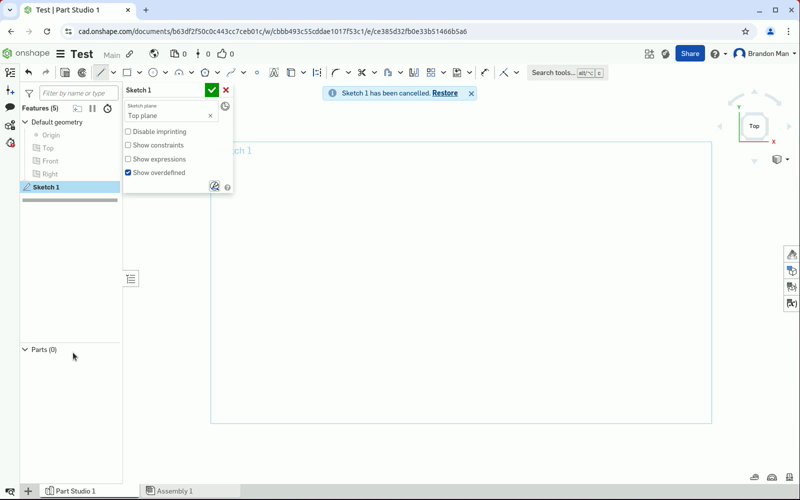
key_down(shift)
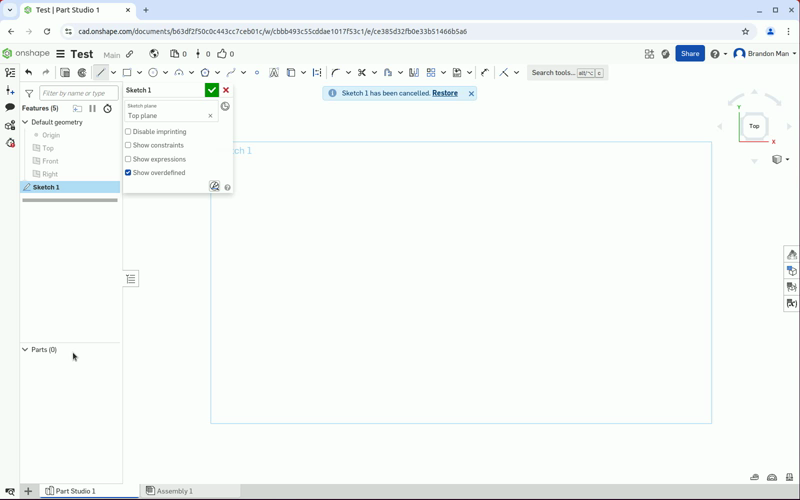
mouse_move(446, 297)
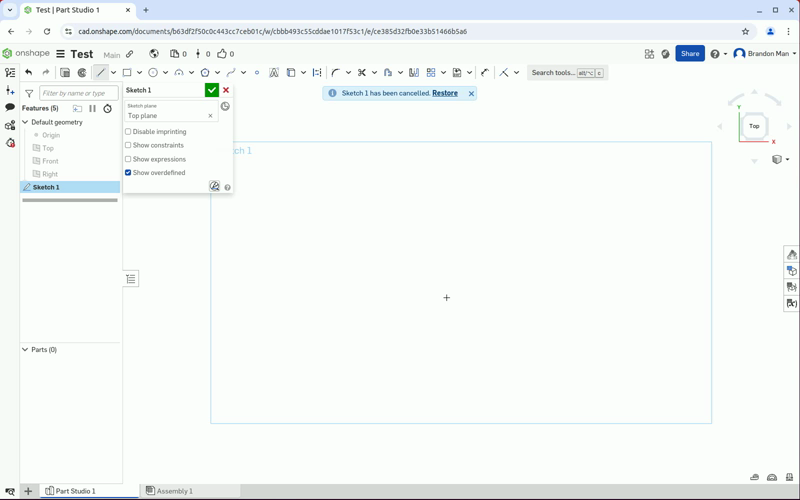
click(446, 297)
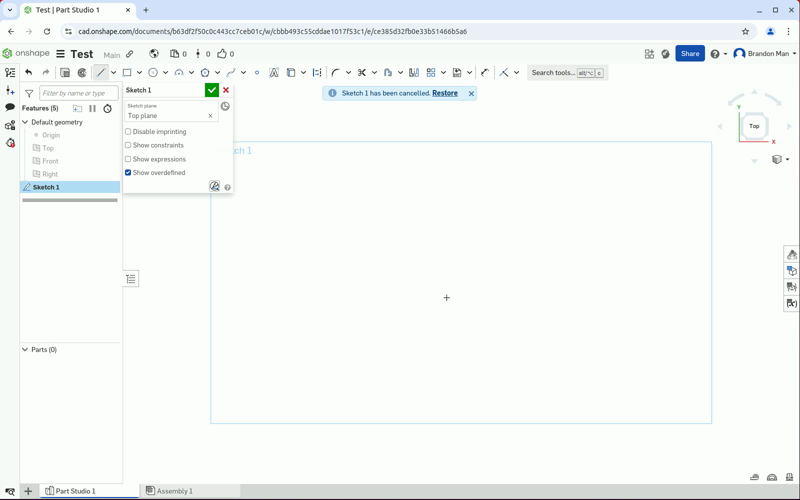
key_up(shift)
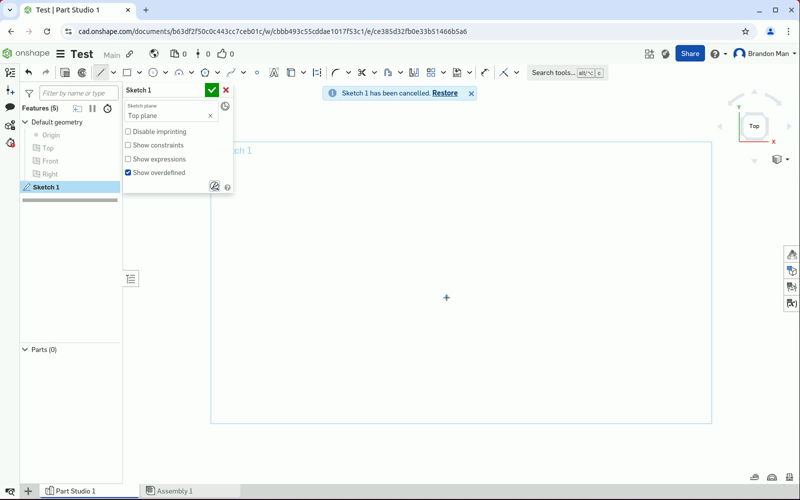
key_down(shift)
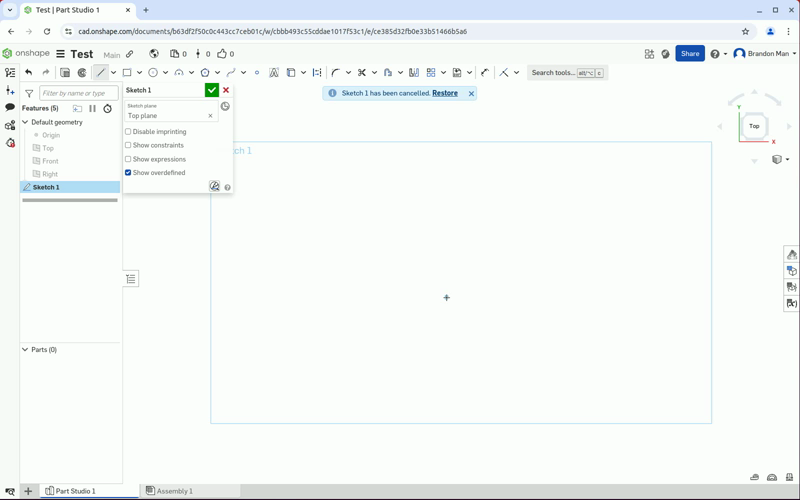
mouse_move(476, 297)
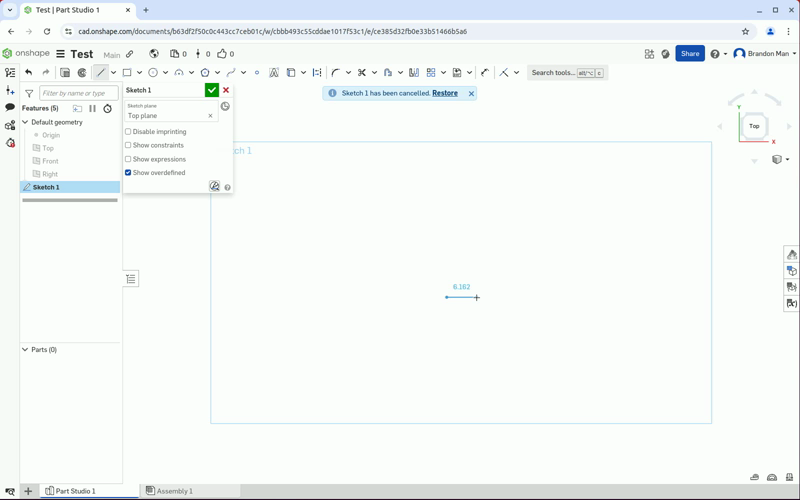
mouse_move(474, 297)
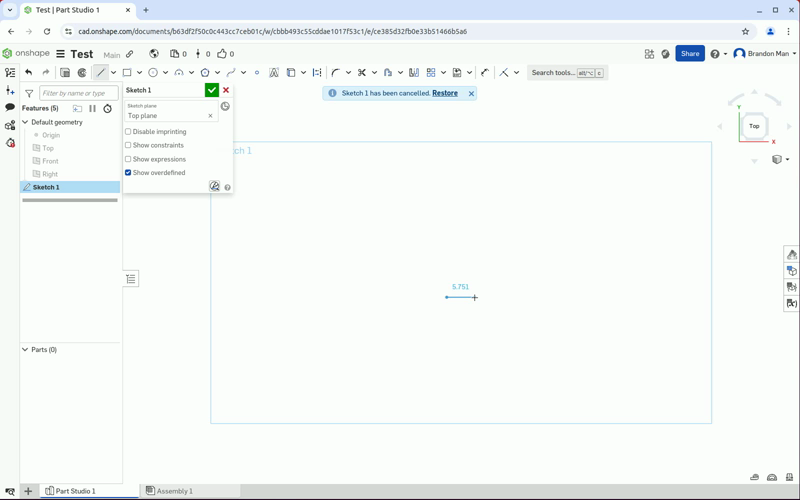
click(474, 297)
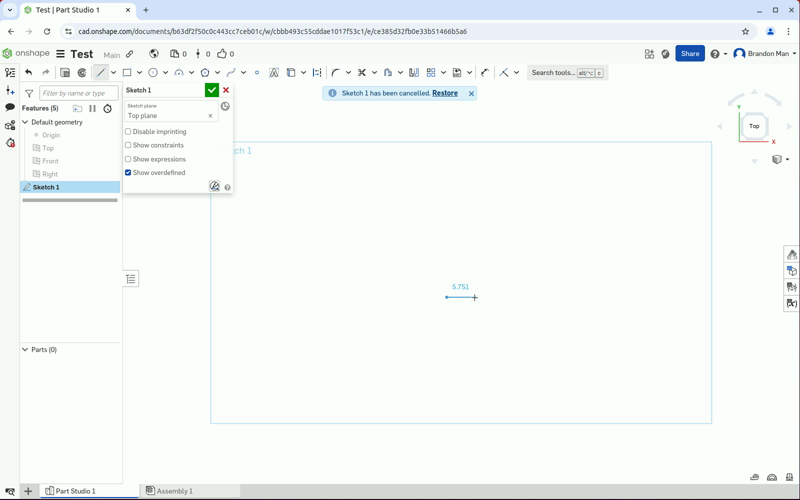
key_up(shift)
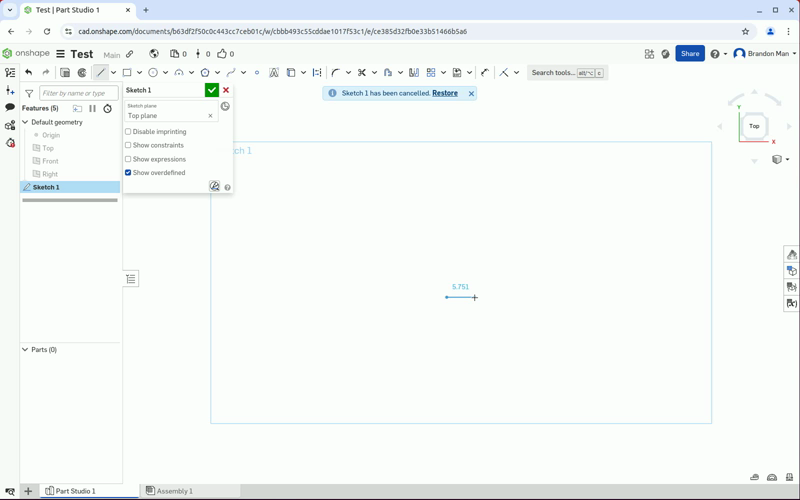
key_down(shift)
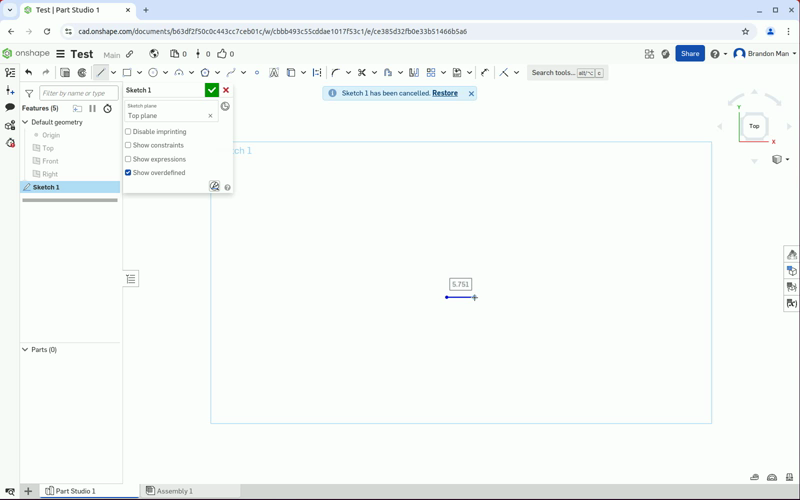
mouse_move(504, 297)
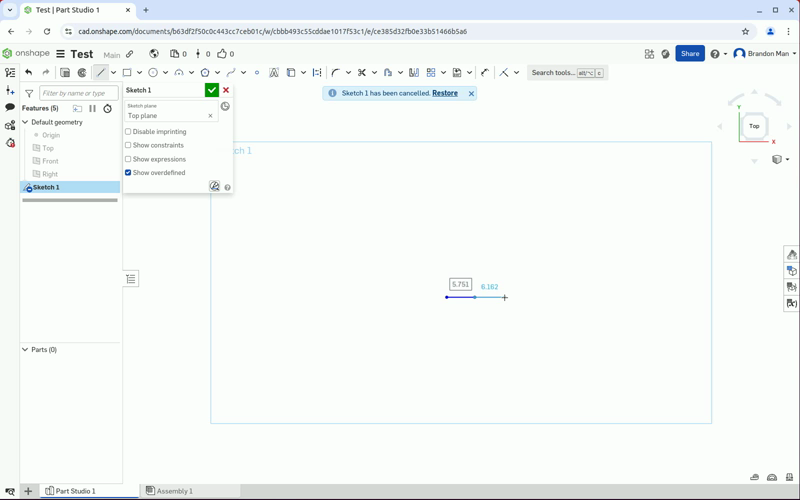
mouse_move(474, 269)
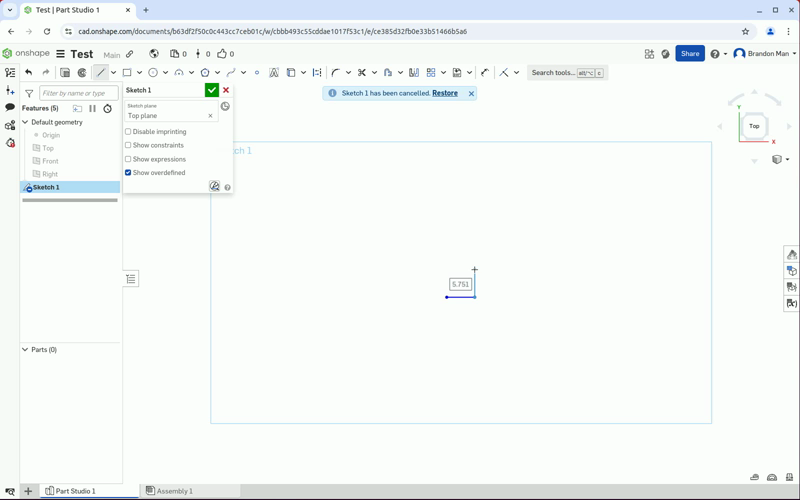
click(474, 269)
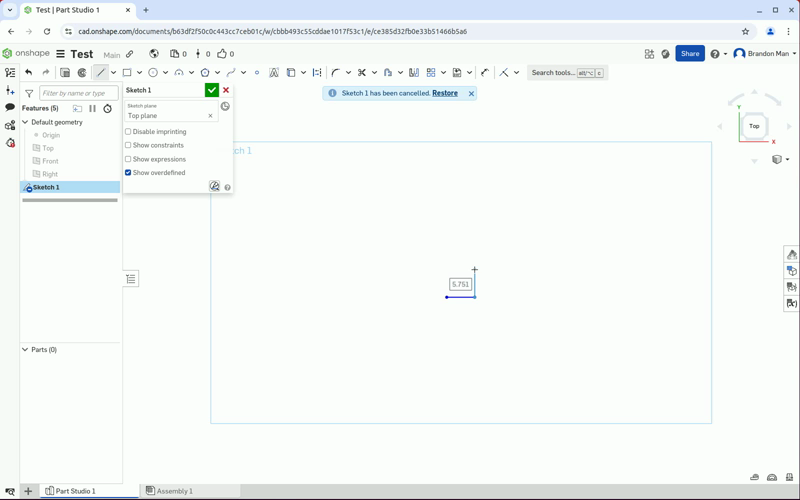
key_up(shift)
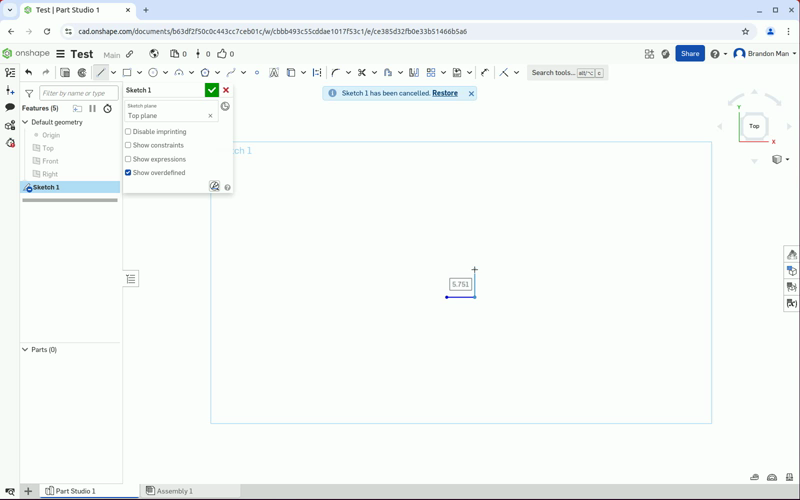
key_down(shift)
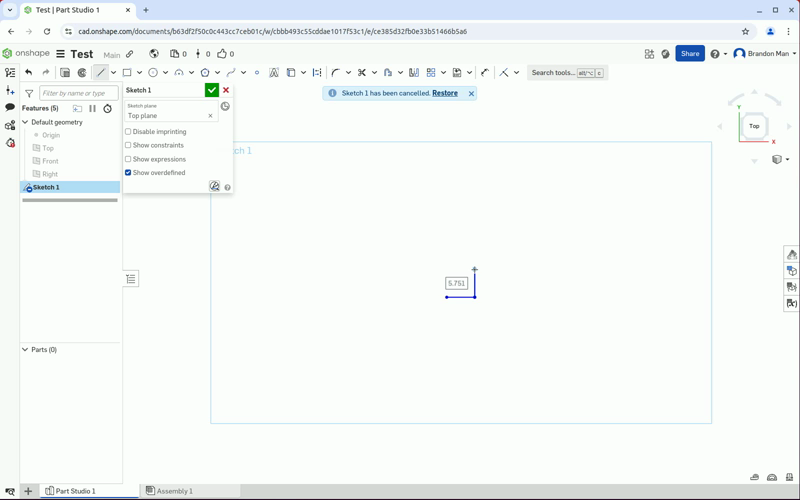
mouse_move(504, 269)
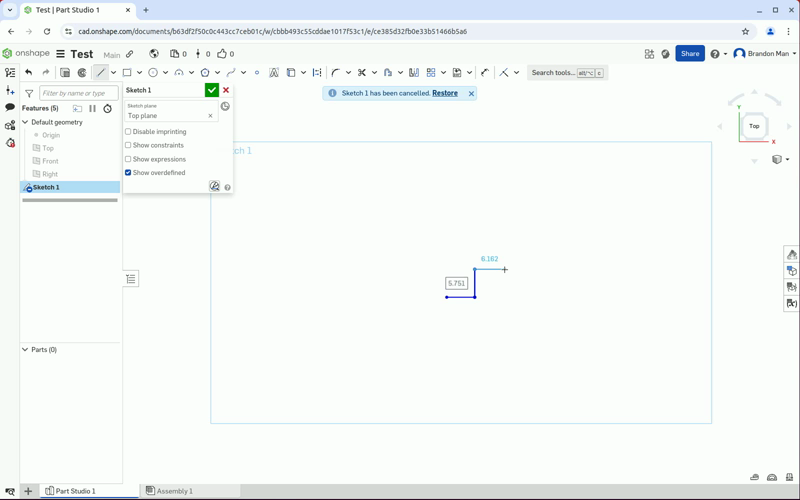
mouse_move(446, 269)
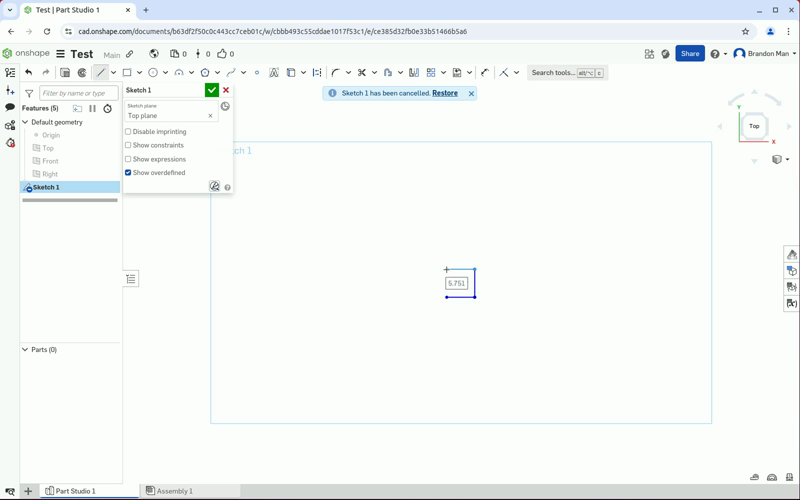
click(446, 269)
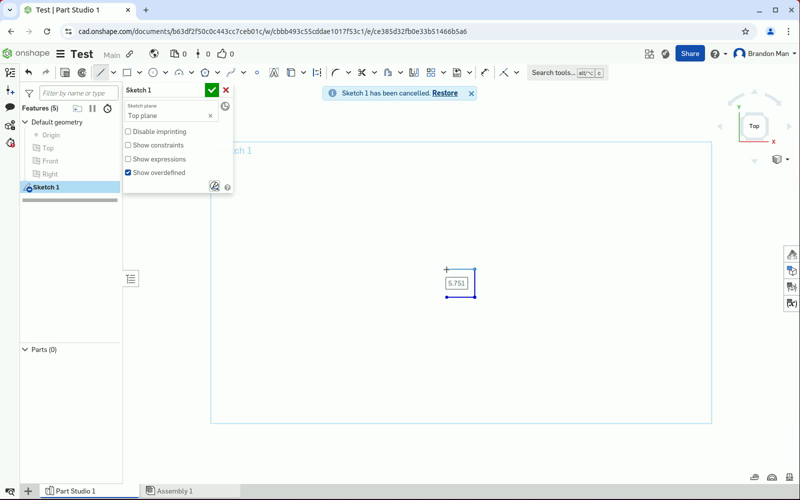
key_up(shift)
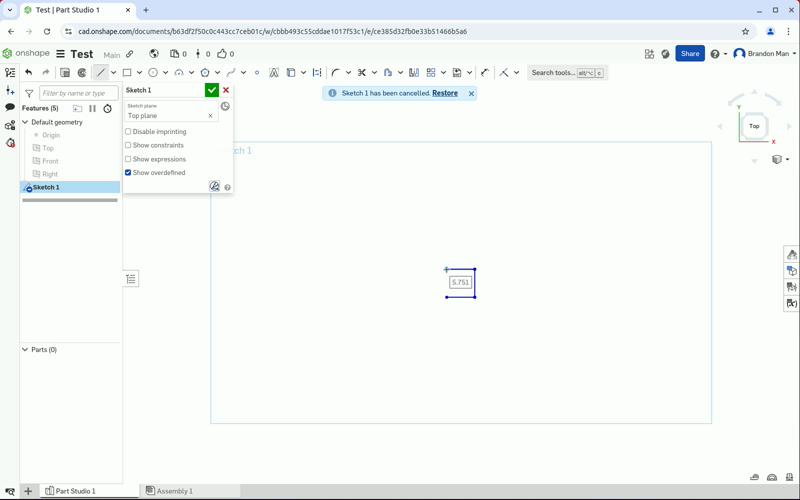
mouse_move(476, 269)
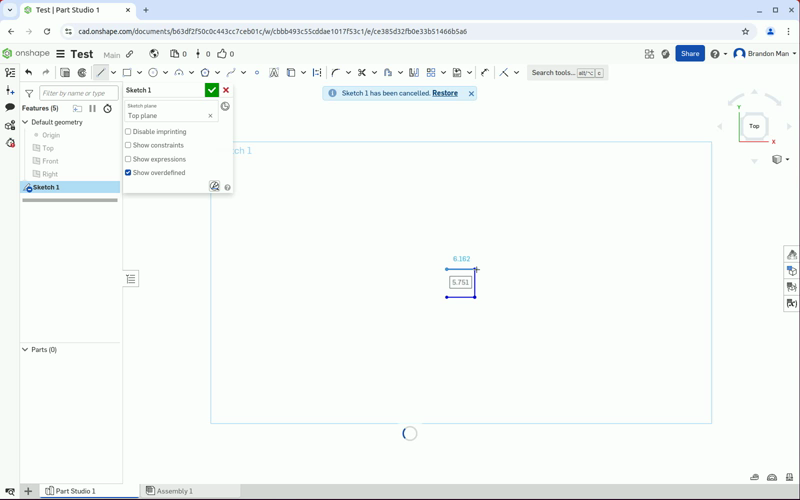
key_down(shift)
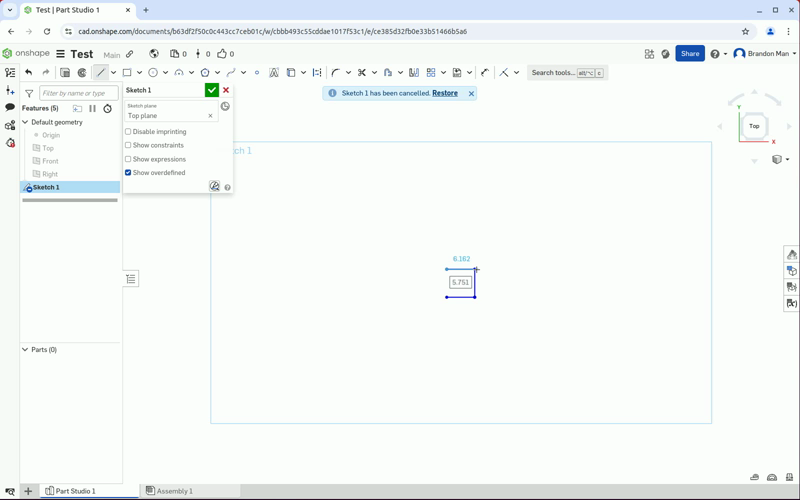
mouse_move(446, 297)
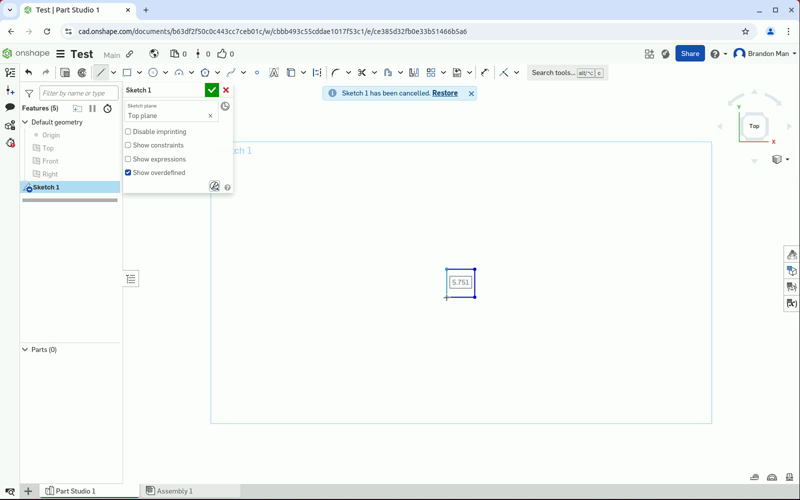
key_up(shift)
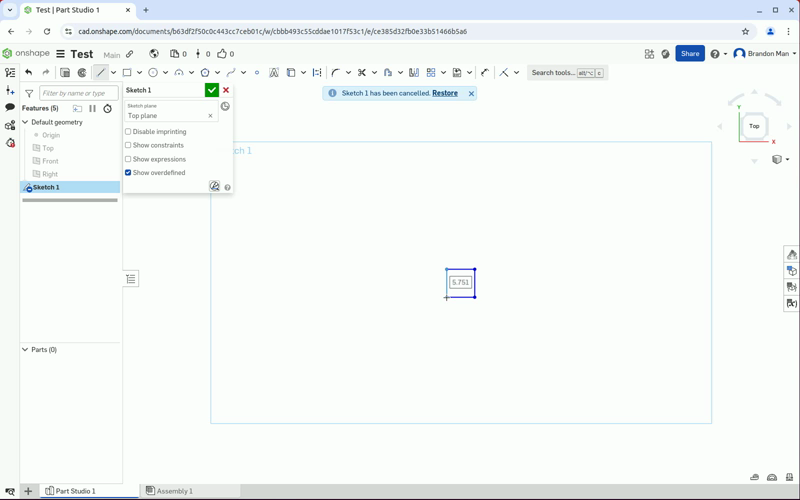
click(446, 297)
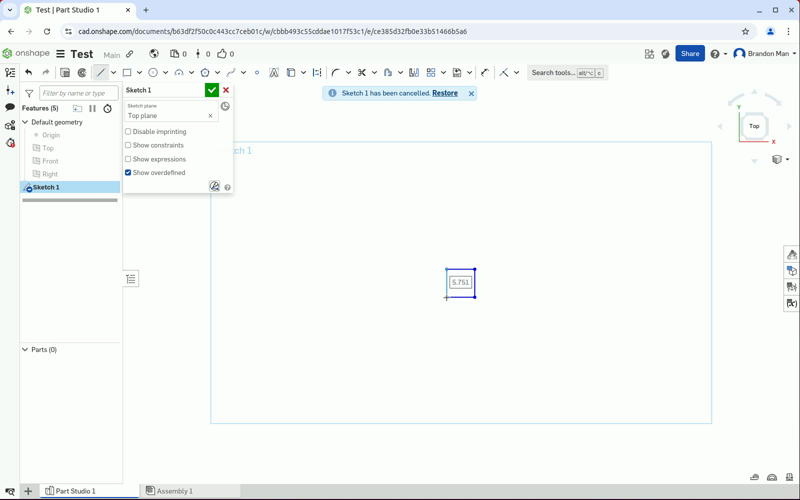
key(esc)
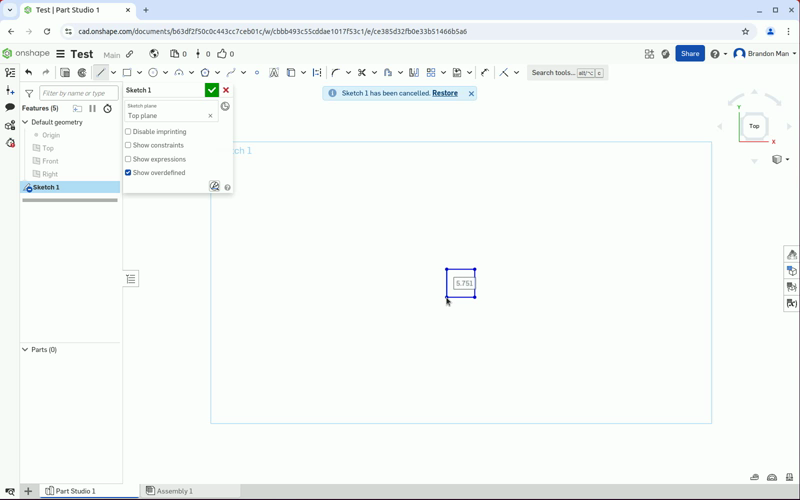
key(l)
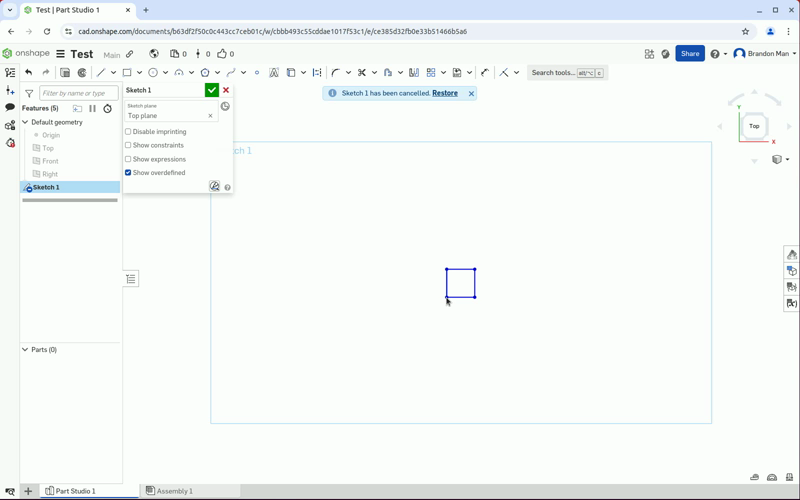
key_down(shift)
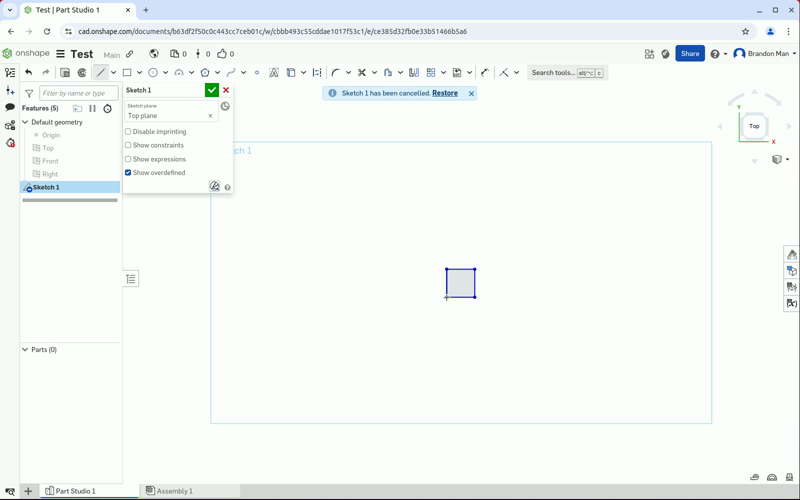
mouse_move(448, 295)
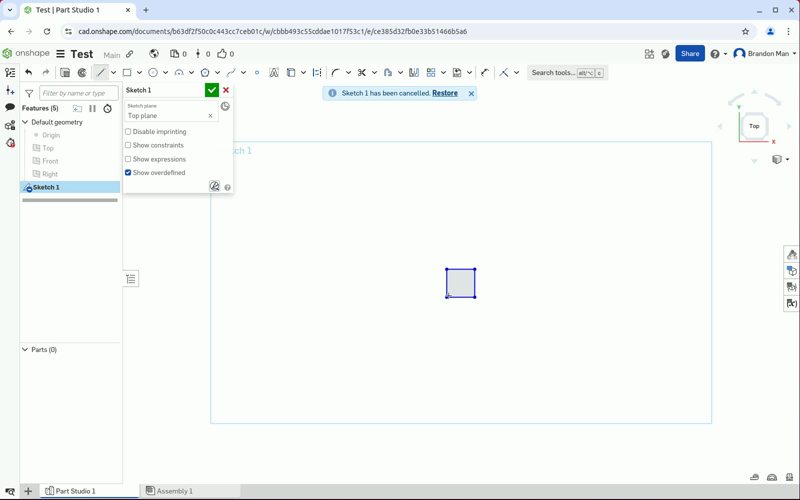
scroll(6)
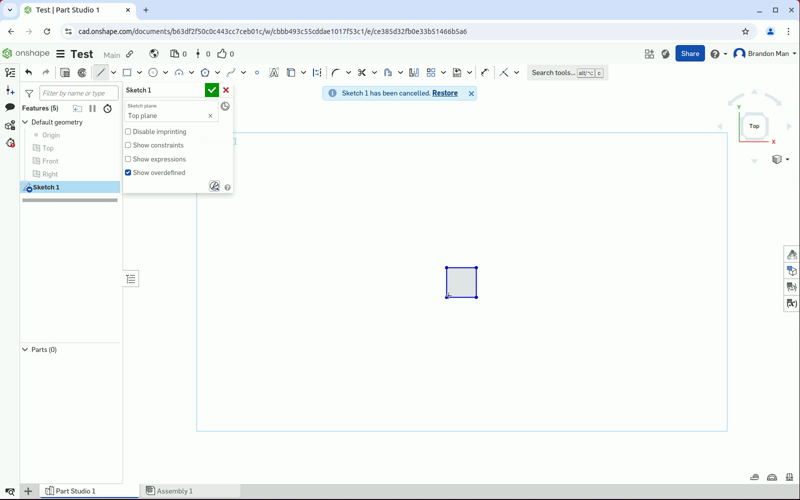
scroll(6)
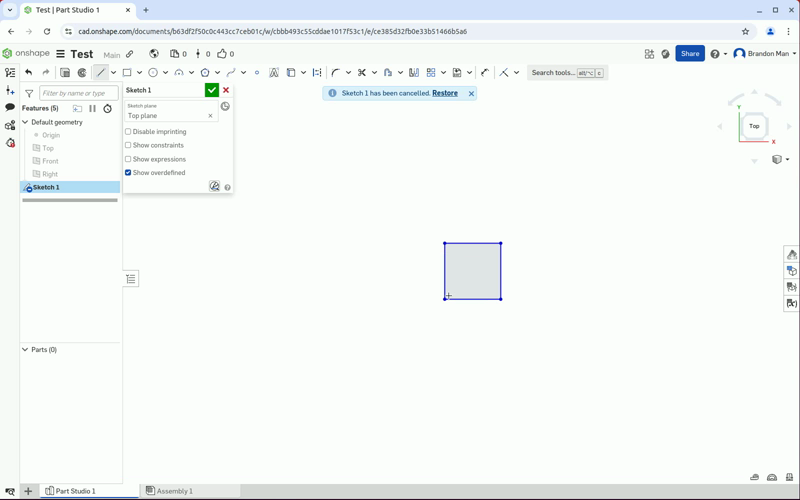
scroll(6)
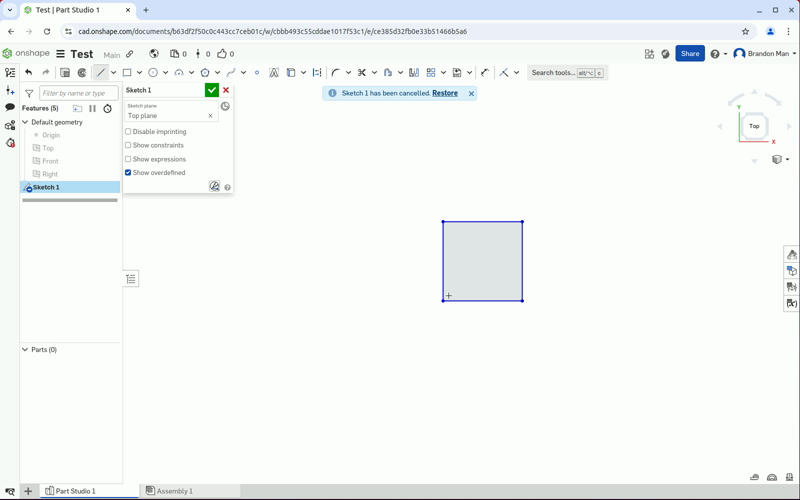
scroll(6)
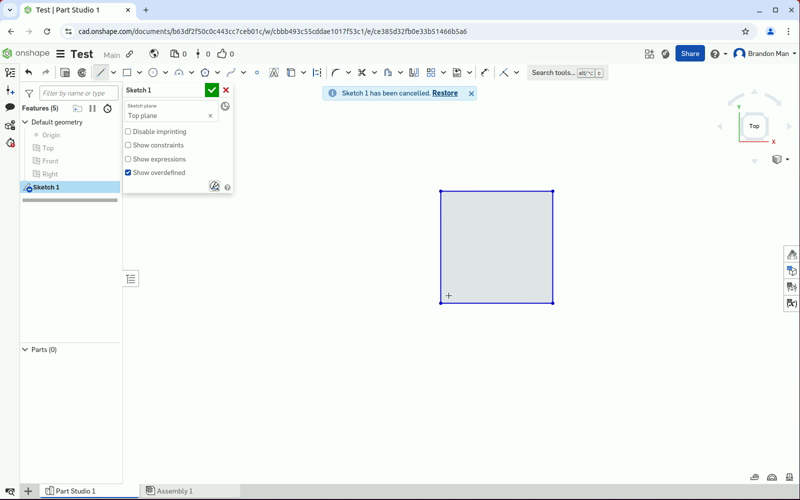
scroll(6)
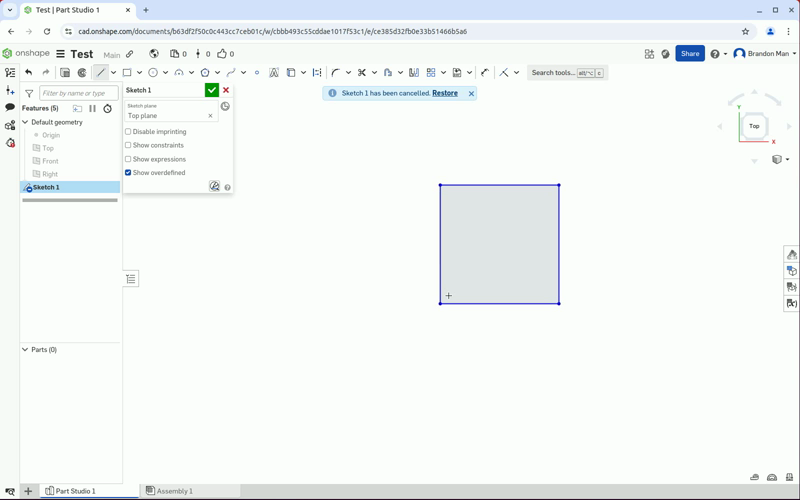
scroll(6)
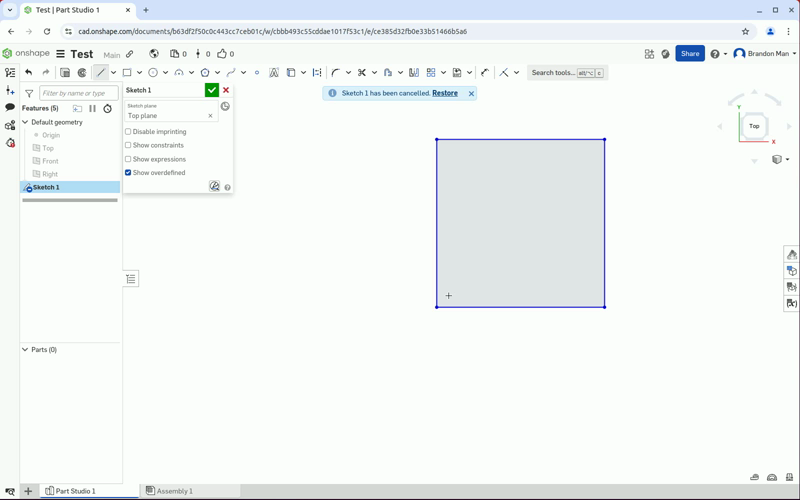
scroll(6)
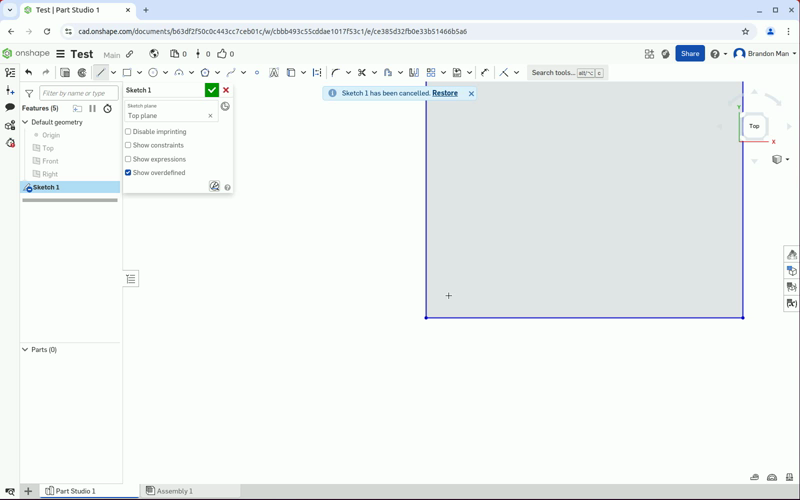
click(448, 295)
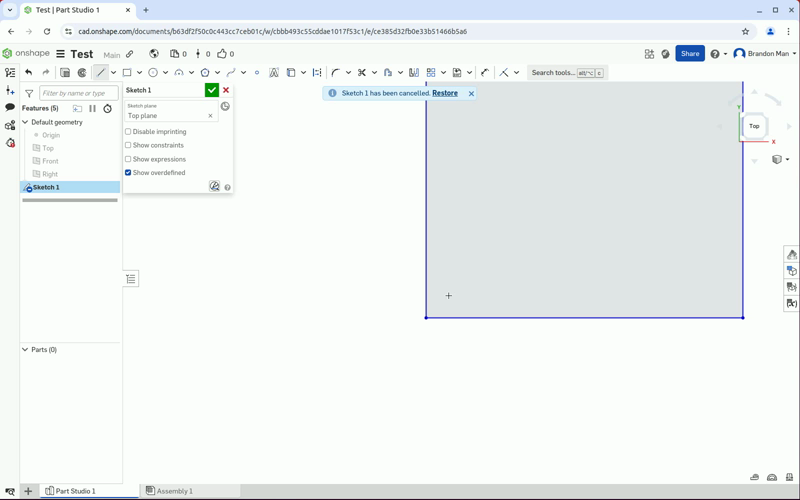
scroll(-6)
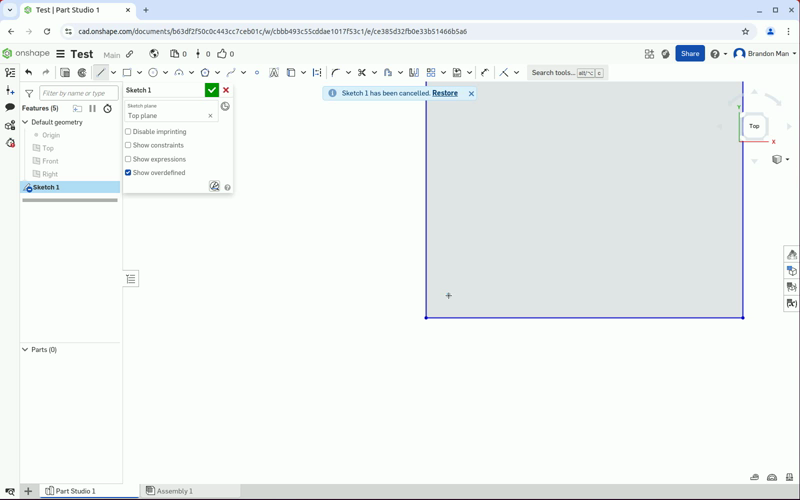
scroll(-6)
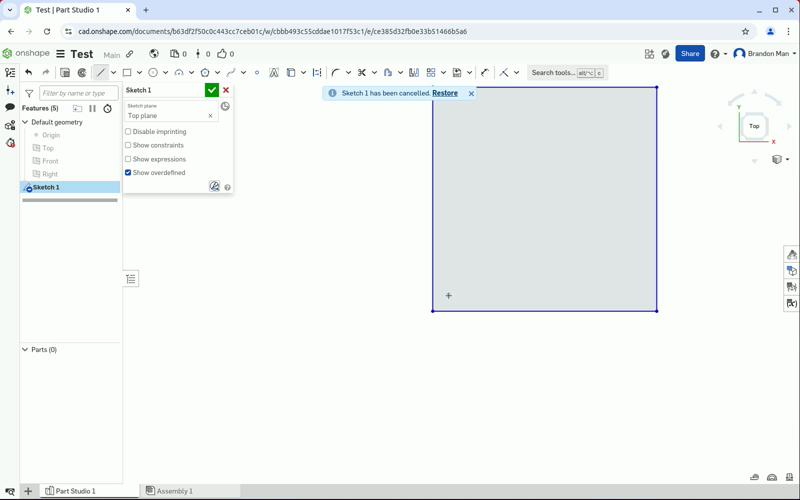
scroll(-6)
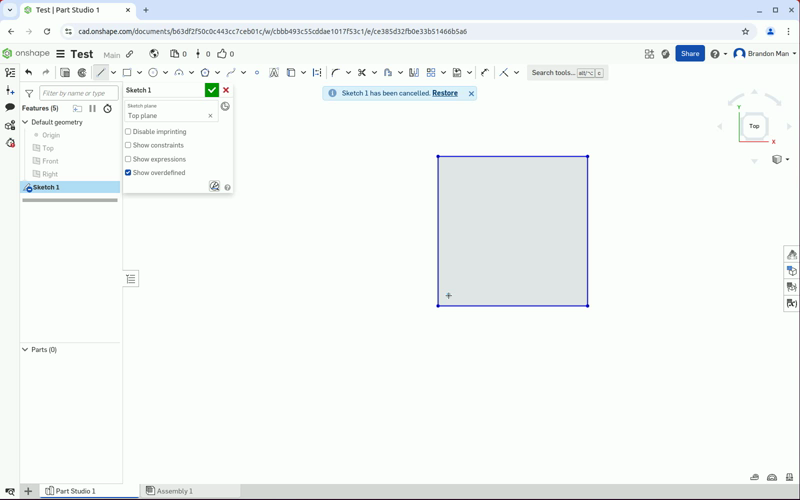
scroll(-6)
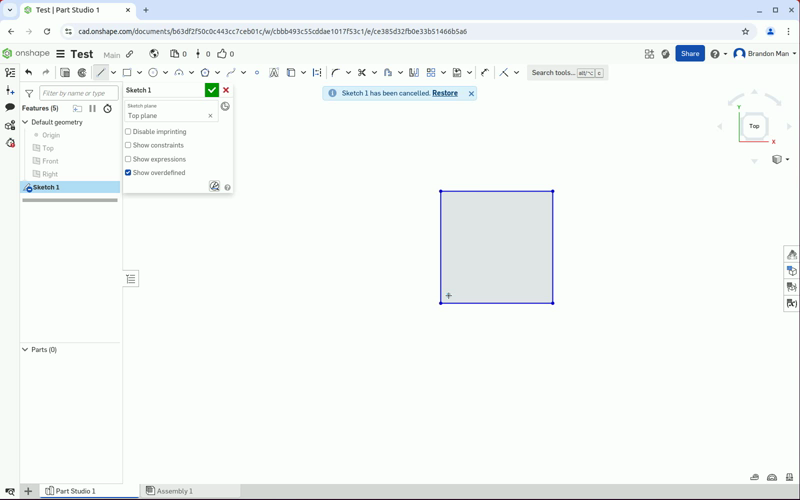
scroll(-6)
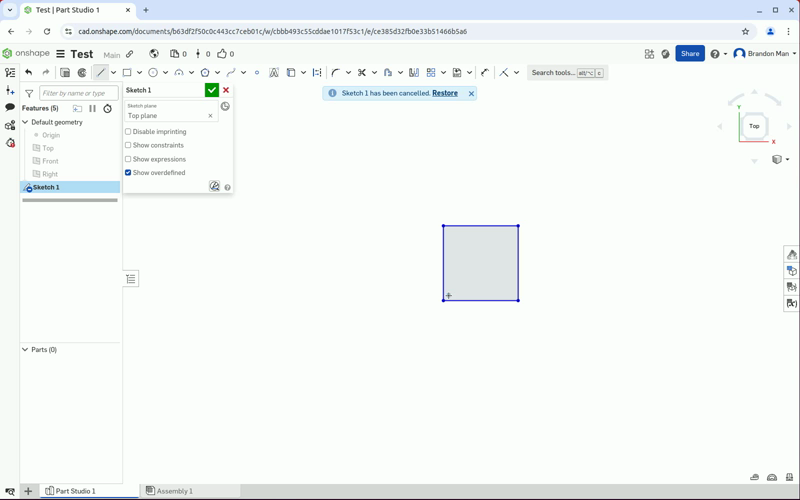
scroll(-6)
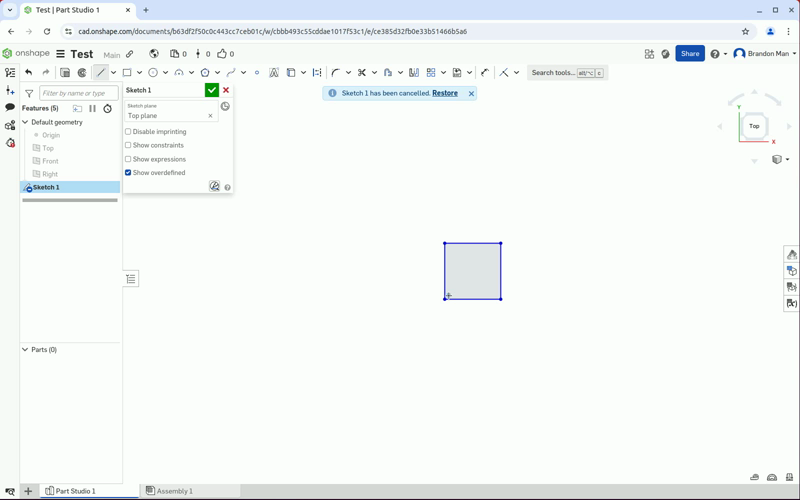
scroll(-6)
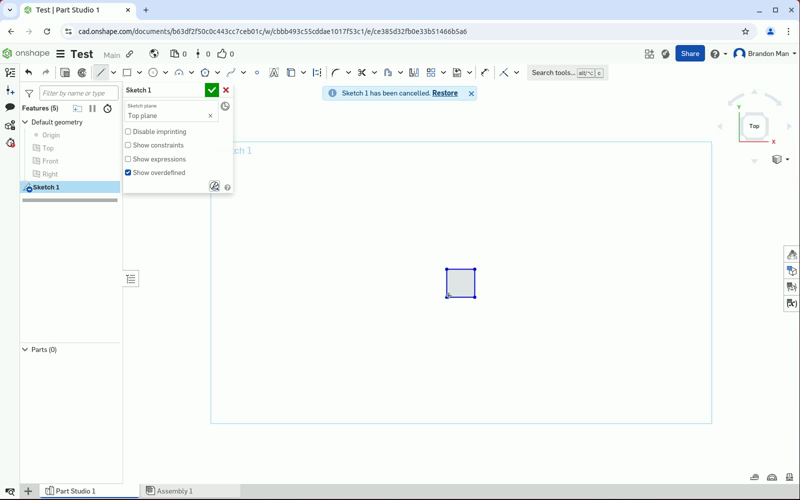
key_up(shift)
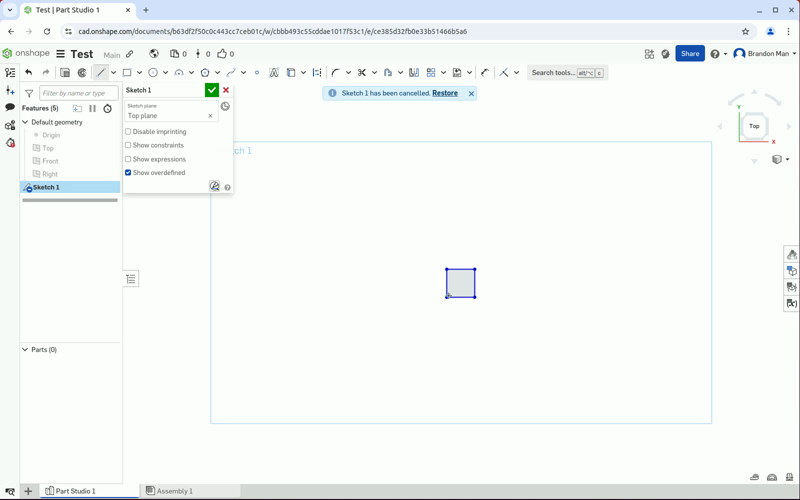
key_down(shift)
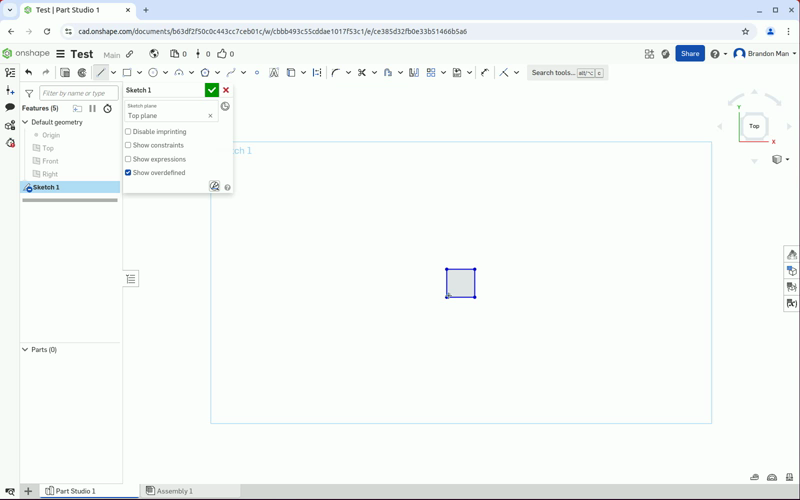
mouse_move(478, 295)
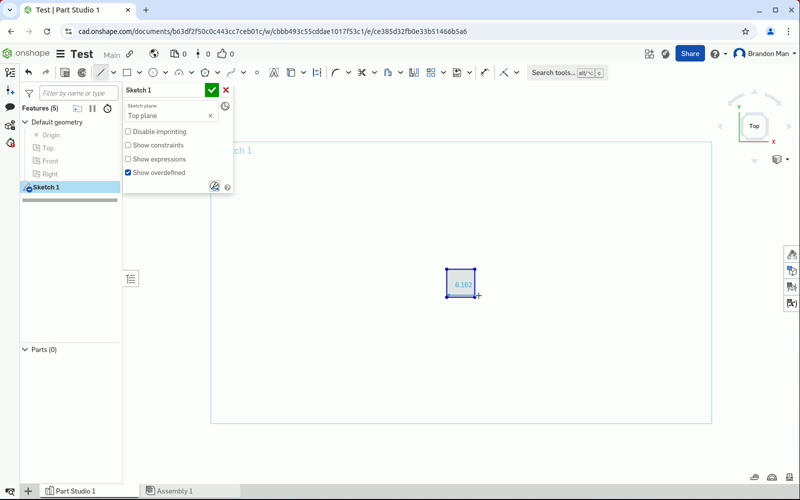
mouse_move(472, 295)
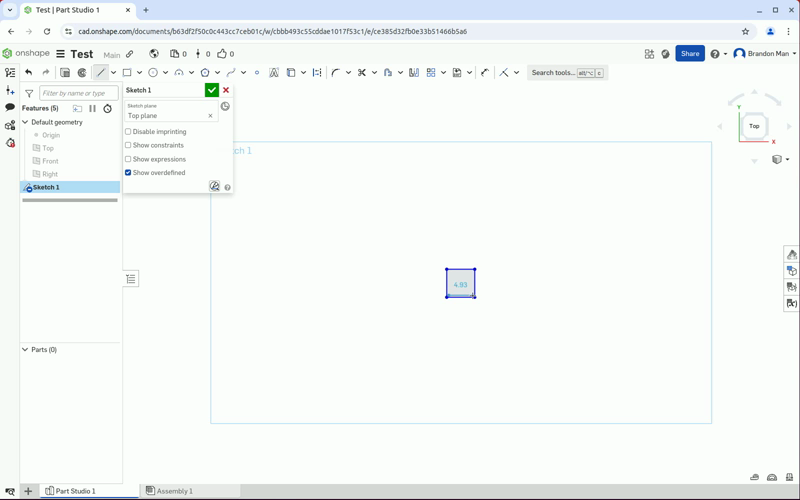
scroll(6)
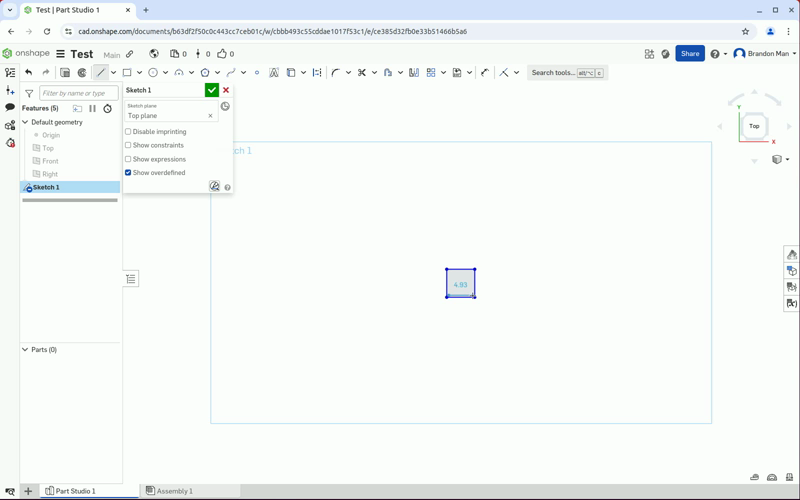
scroll(6)
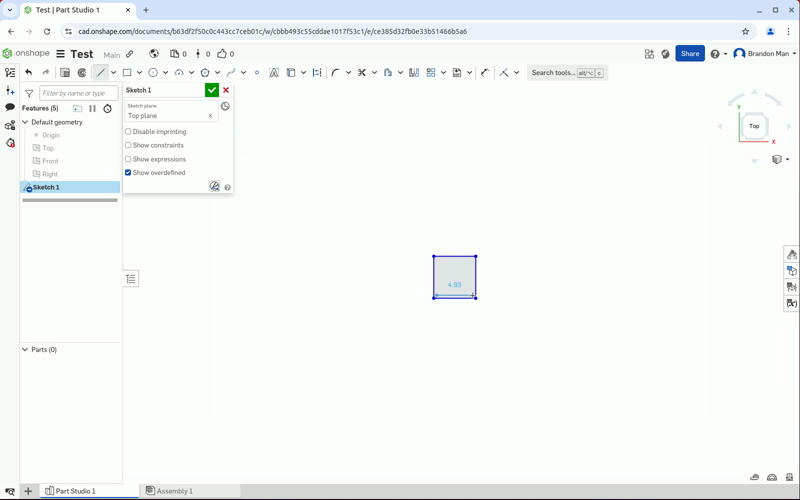
scroll(6)
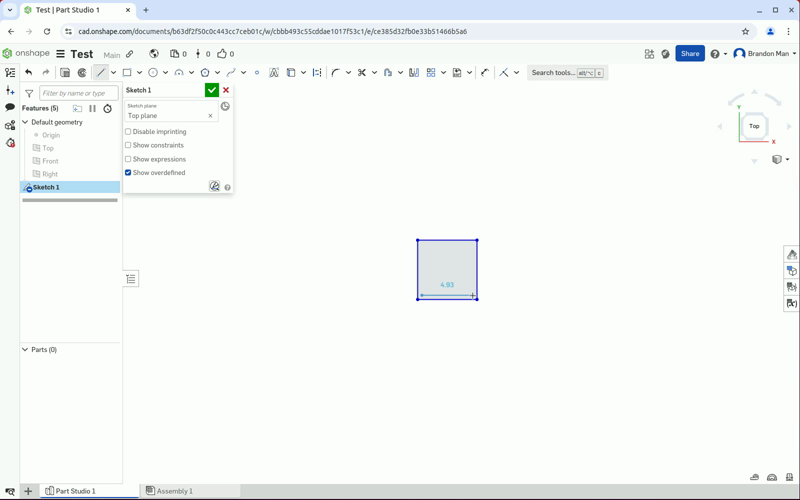
scroll(6)
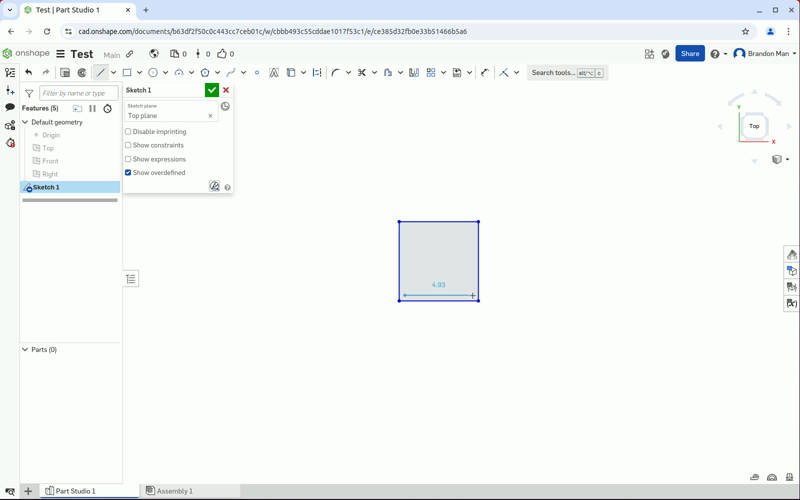
scroll(6)
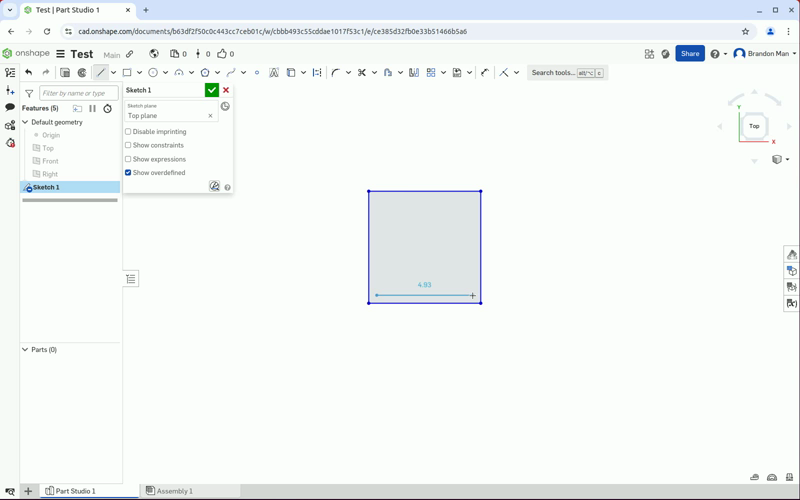
scroll(6)
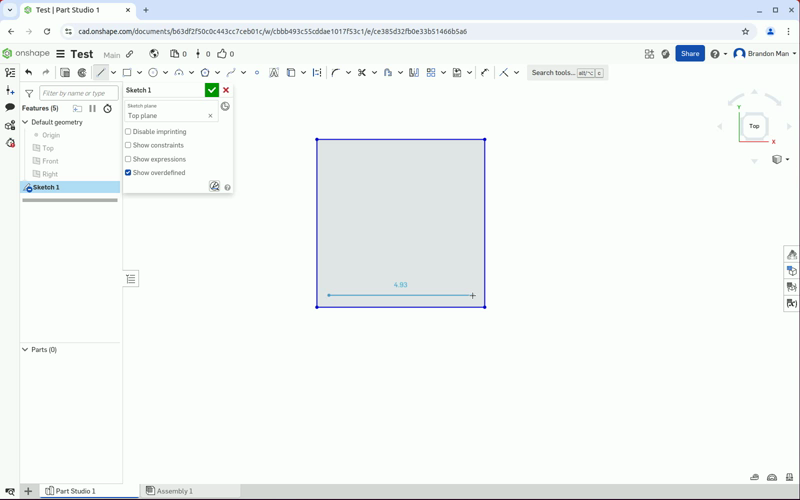
scroll(6)
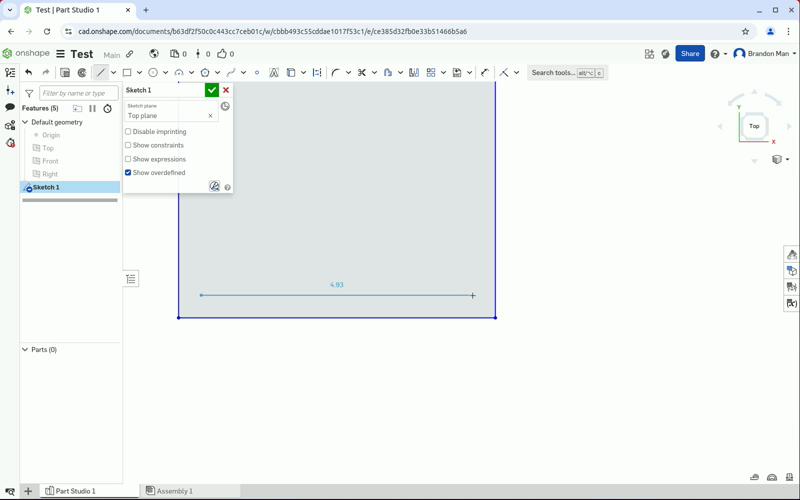
click(472, 295)
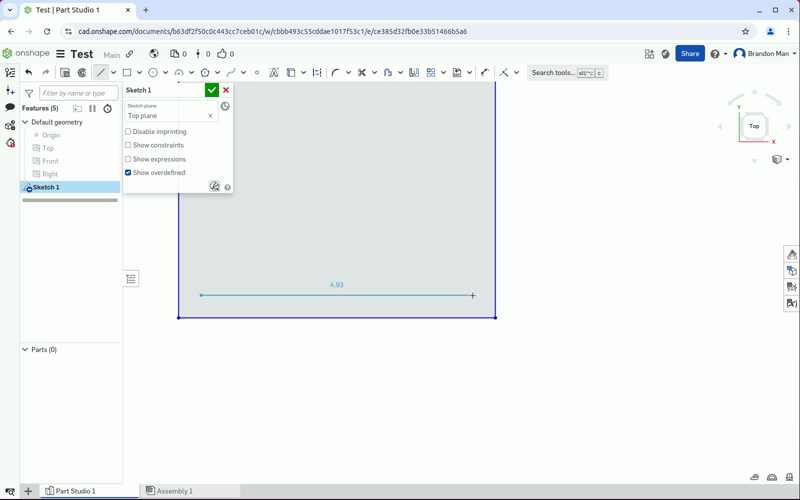
scroll(-6)
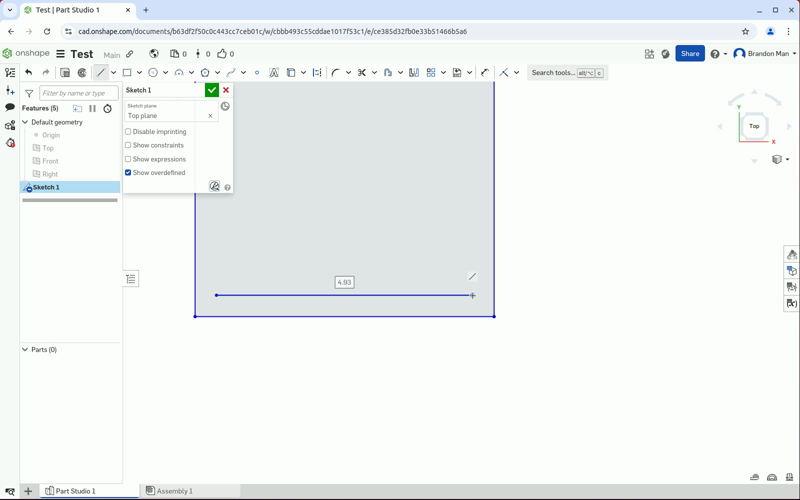
scroll(-6)
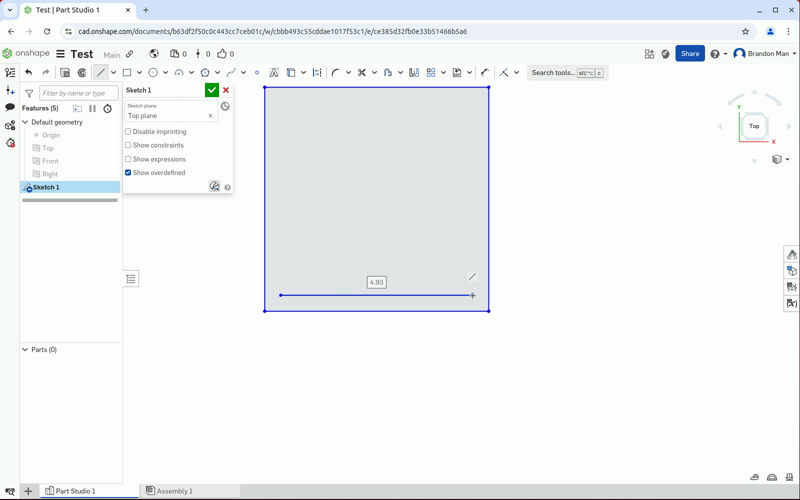
scroll(-6)
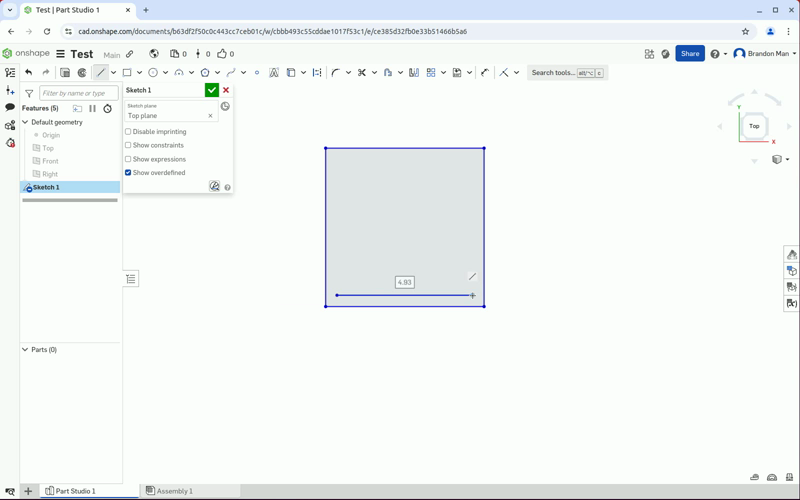
scroll(-6)
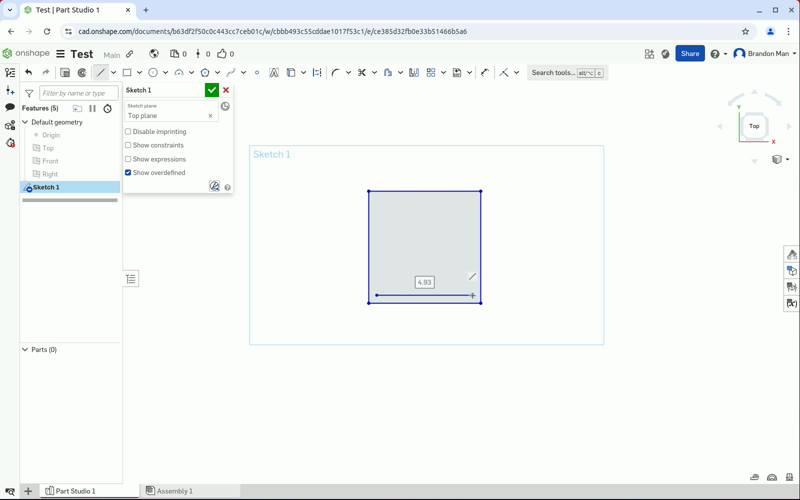
scroll(-6)
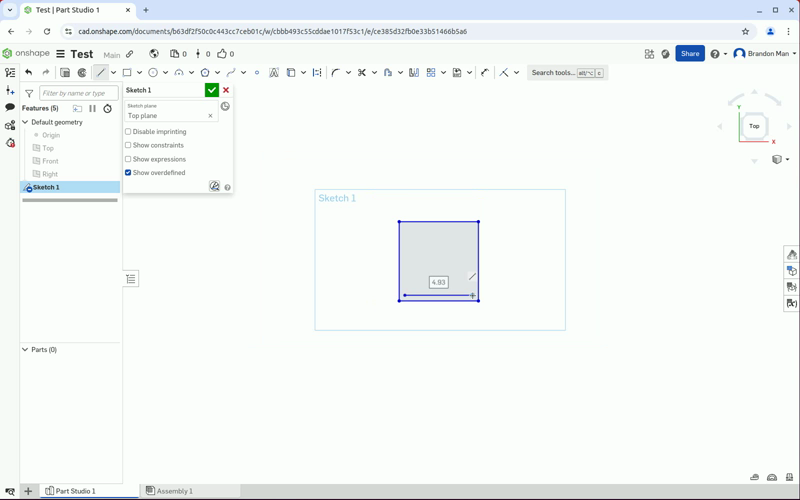
scroll(-6)
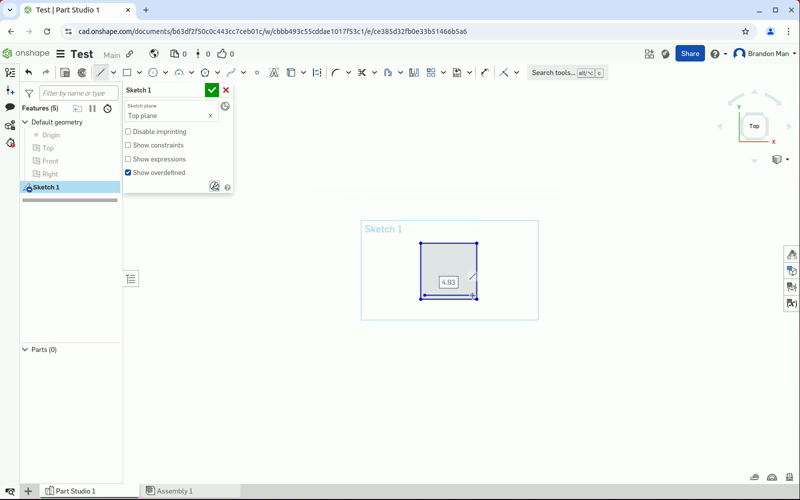
scroll(-6)
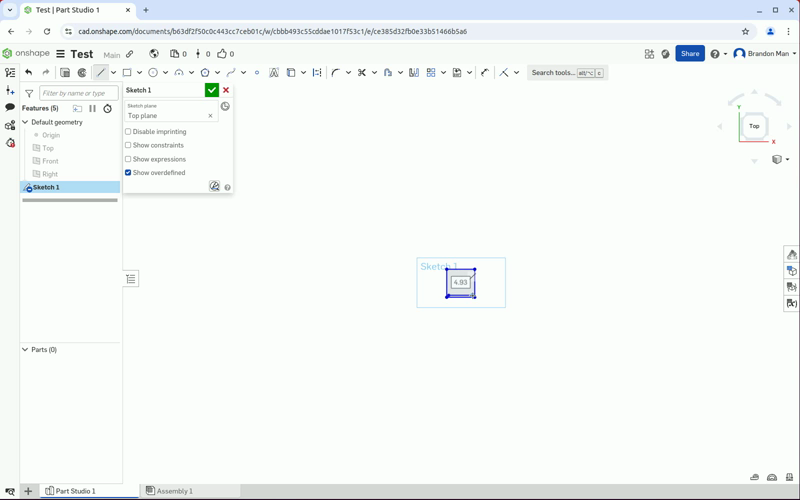
key_up(shift)
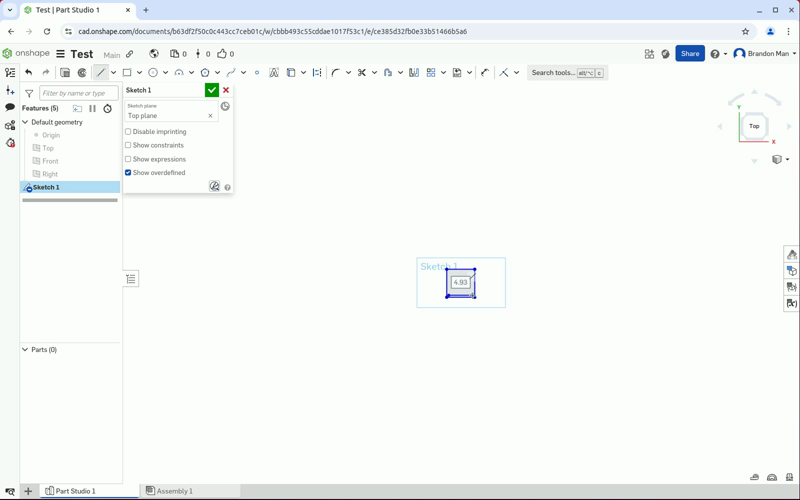
key_down(shift)
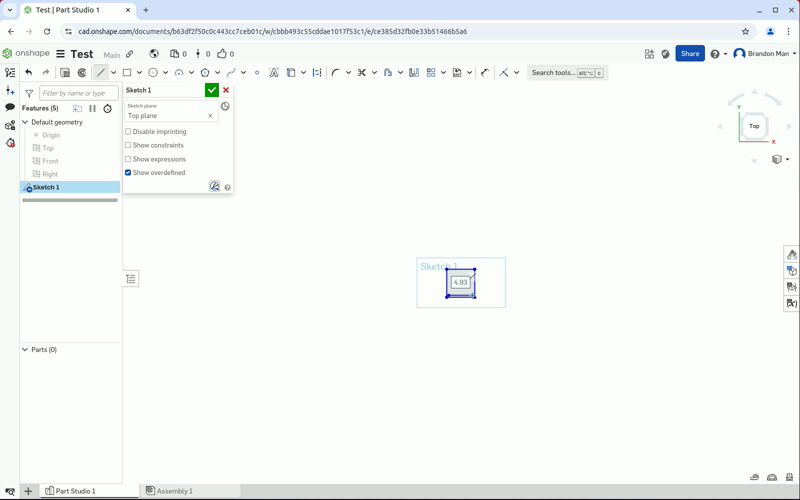
mouse_move(502, 295)
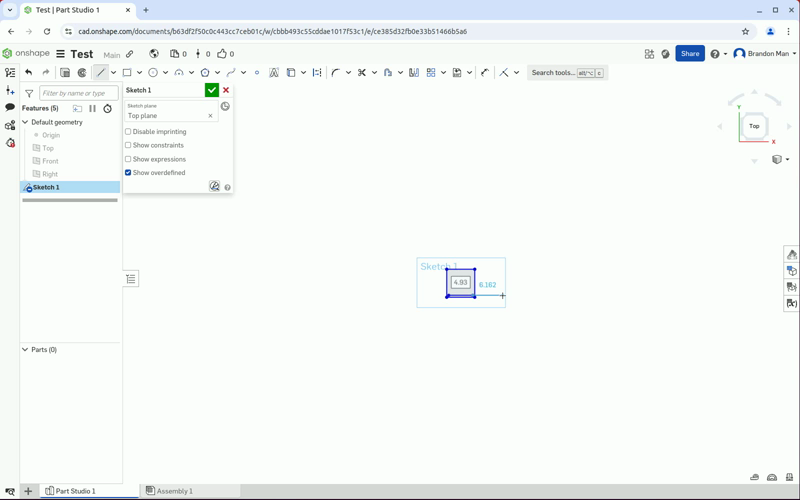
mouse_move(472, 270)
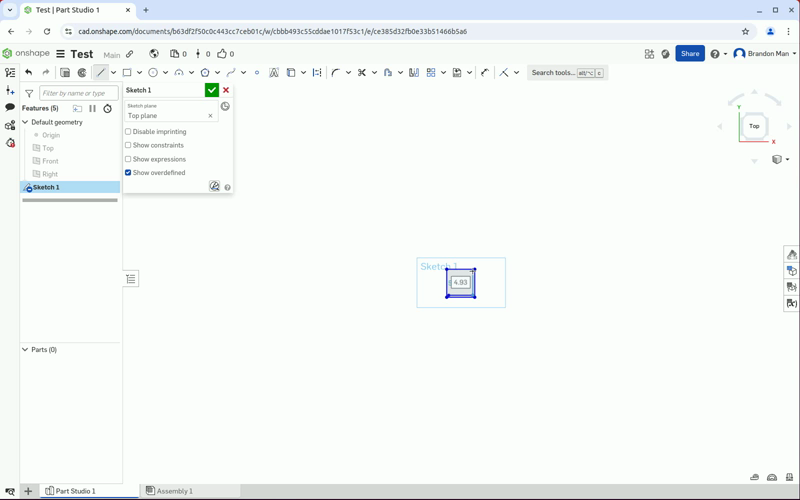
scroll(6)
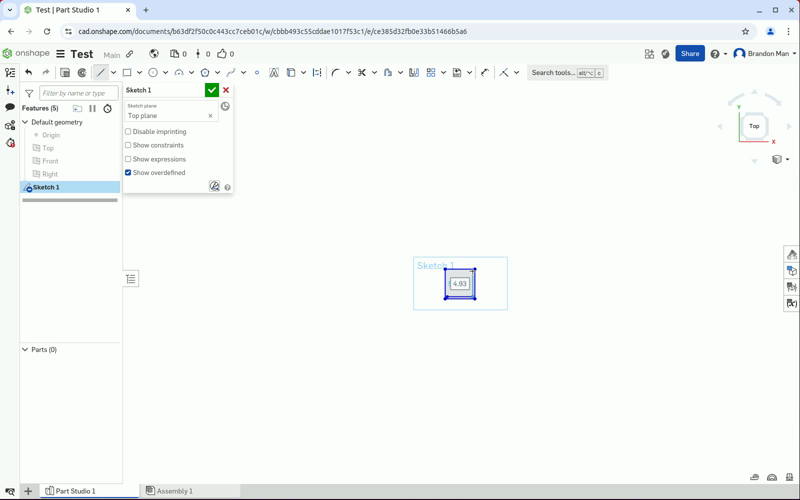
scroll(6)
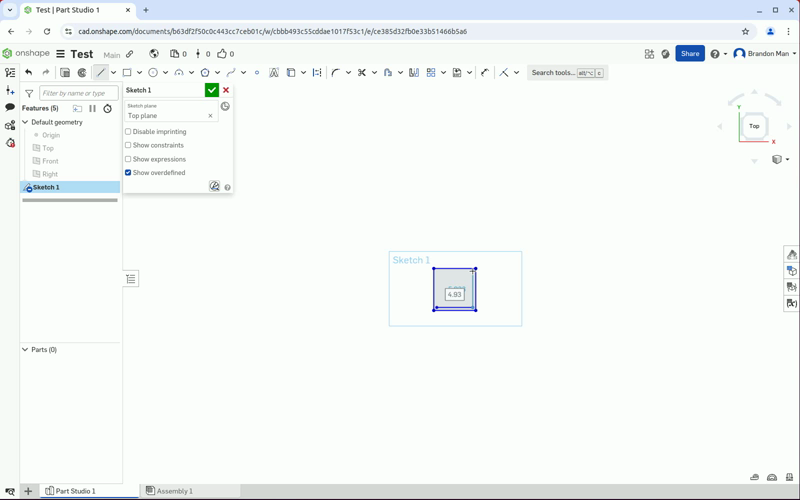
scroll(6)
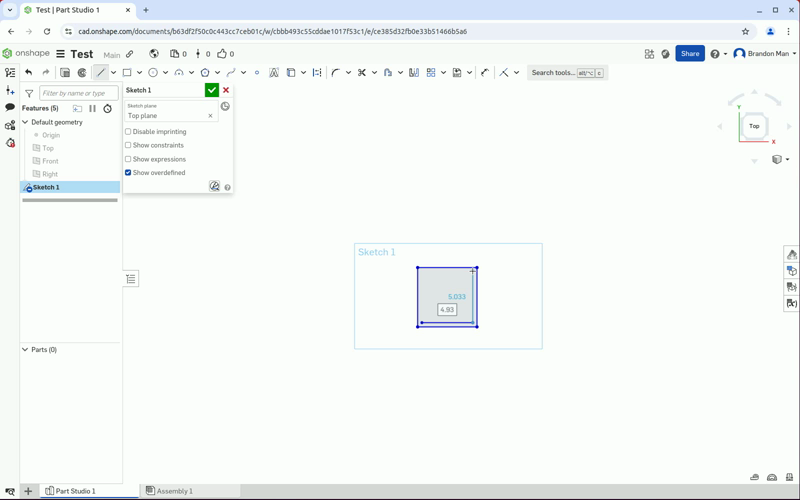
scroll(6)
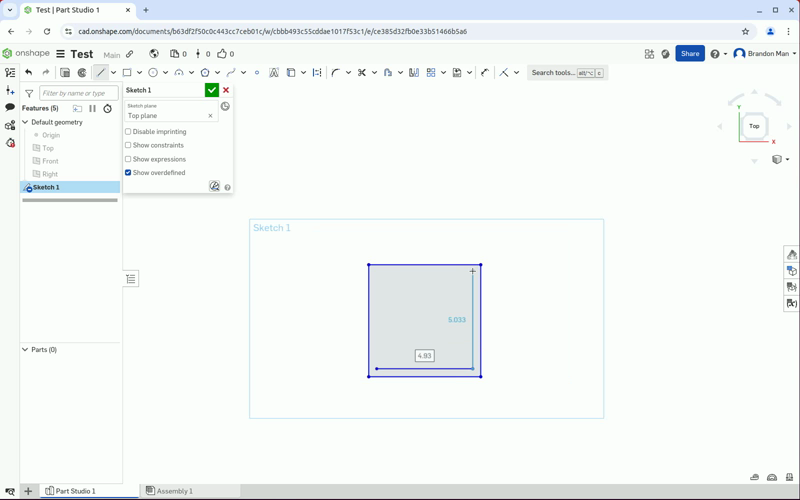
scroll(6)
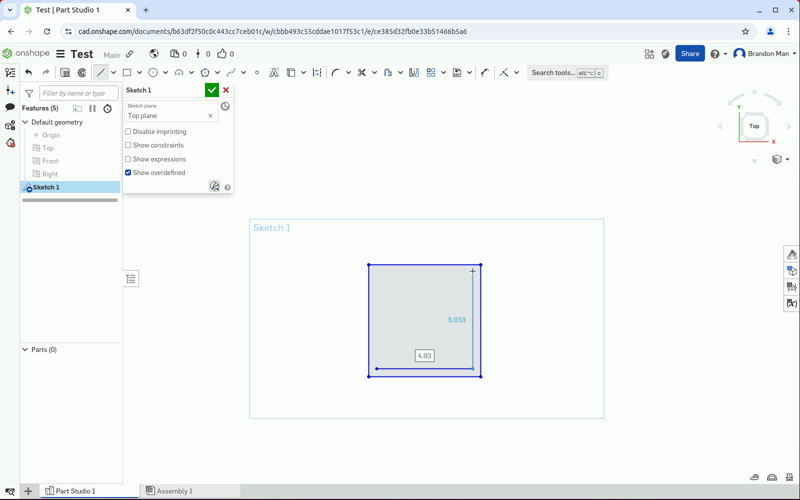
scroll(6)
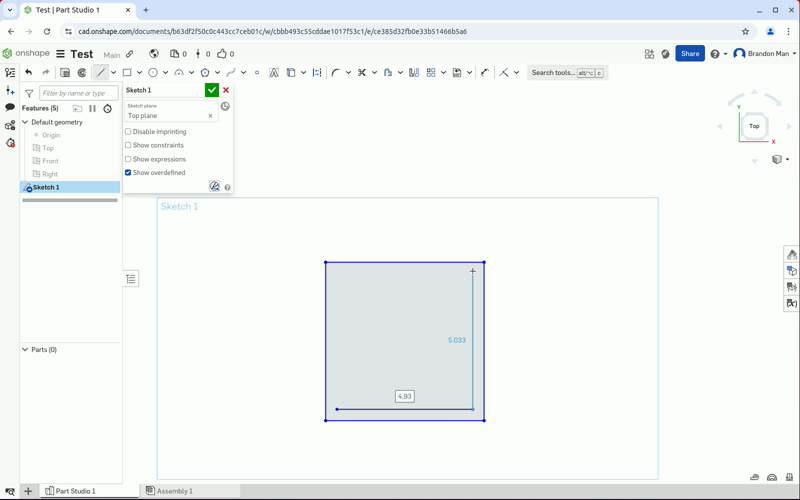
scroll(6)
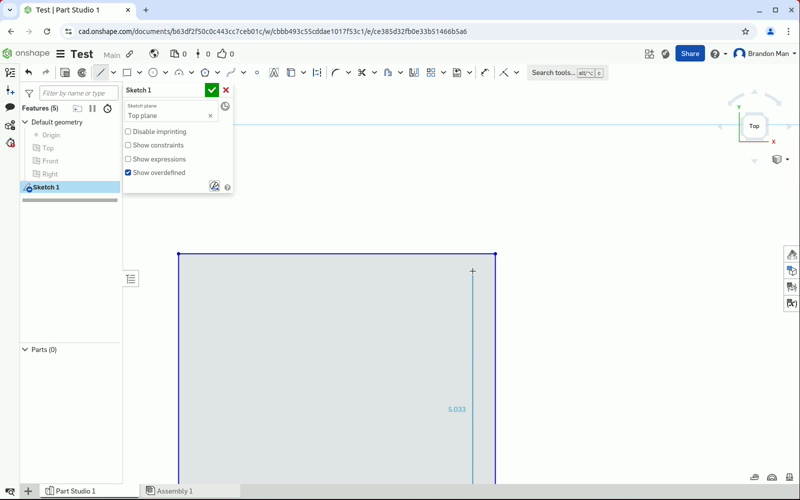
click(472, 270)
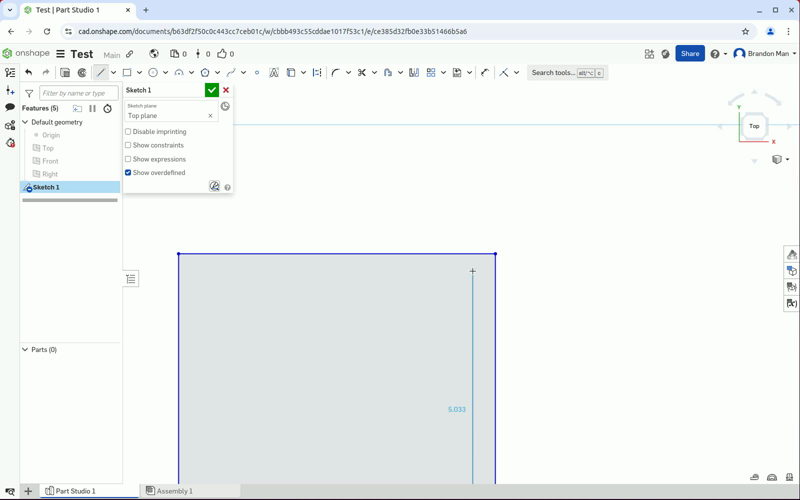
scroll(-6)
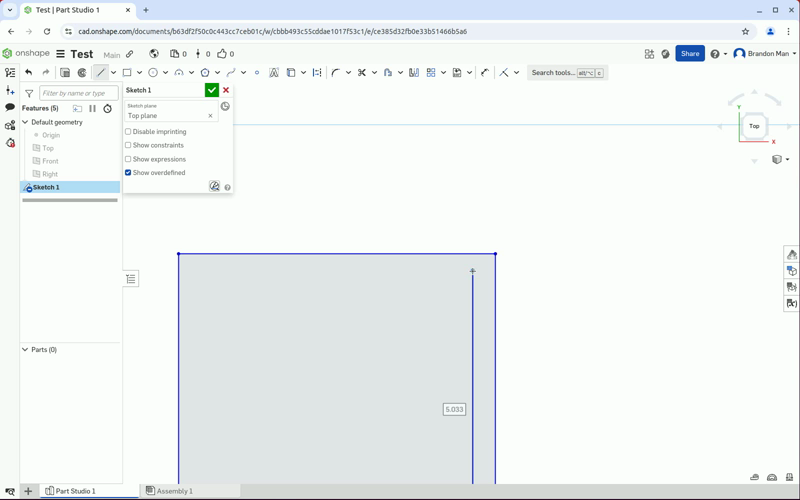
scroll(-6)
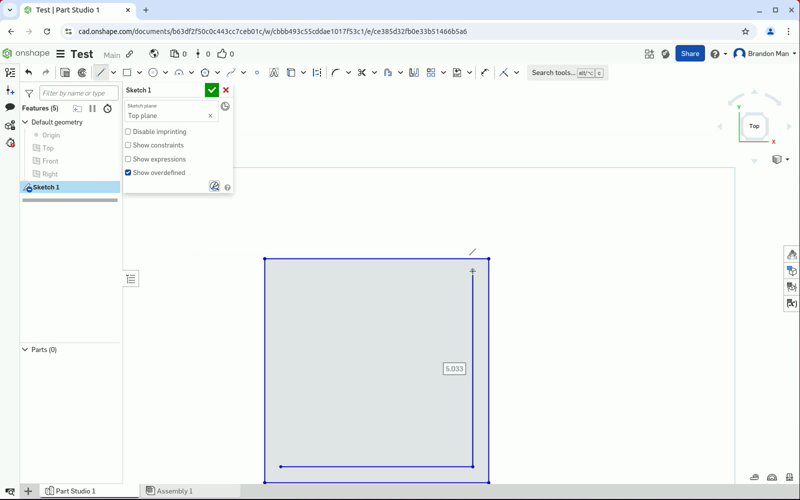
scroll(-6)
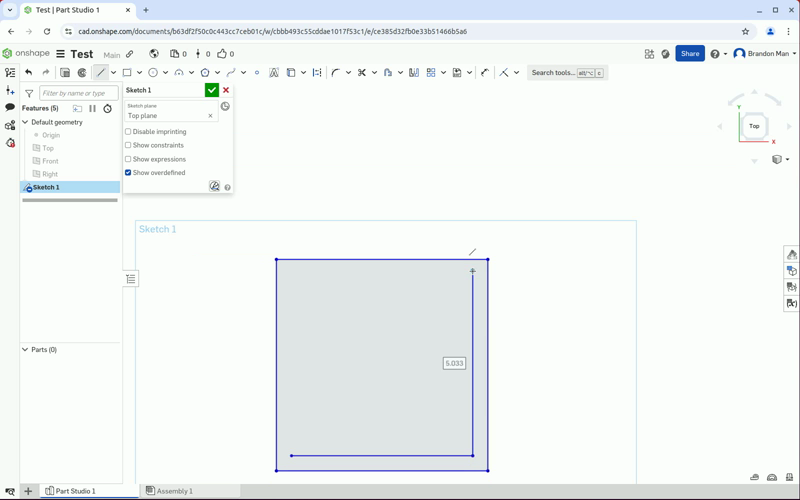
scroll(-6)
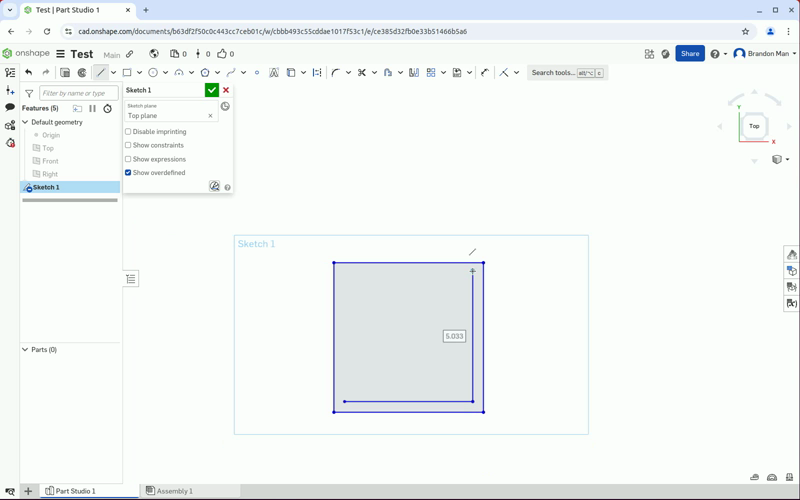
scroll(-6)
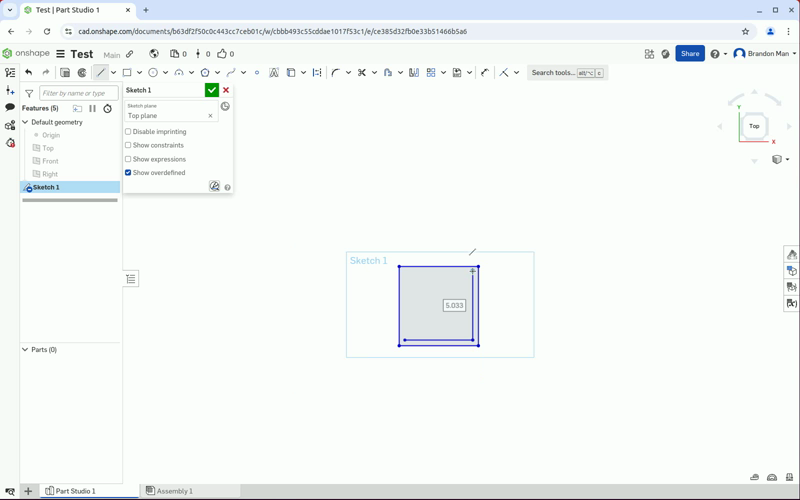
scroll(-6)
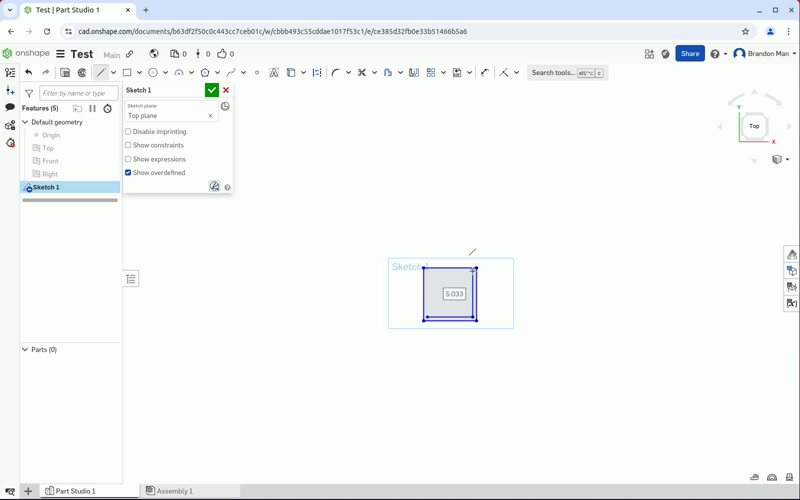
scroll(-6)
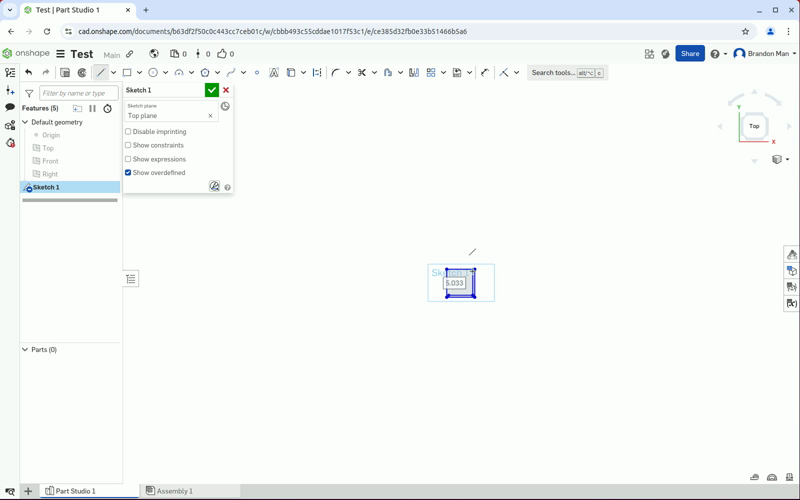
key_up(shift)
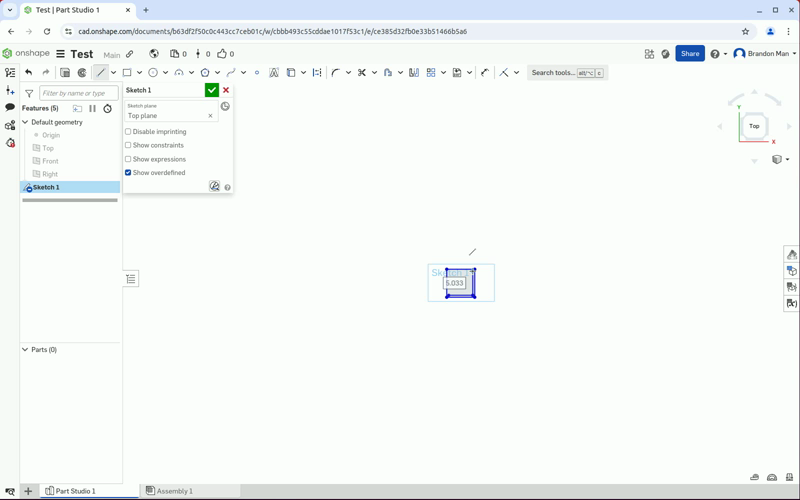
key_down(shift)
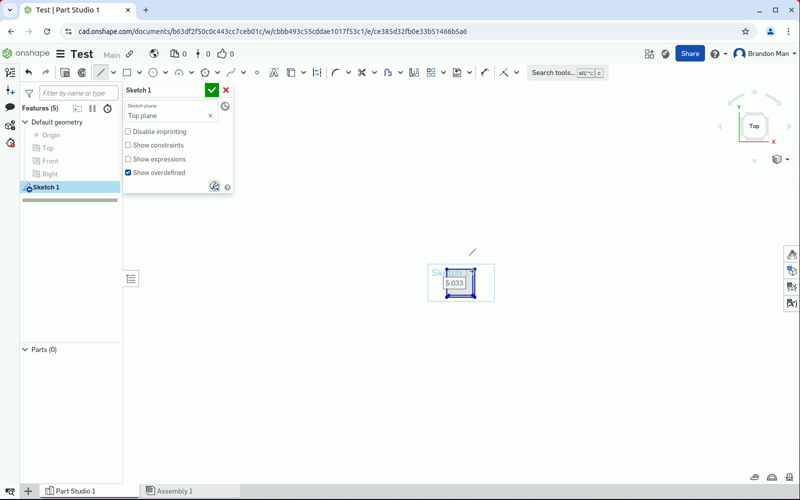
mouse_move(502, 270)
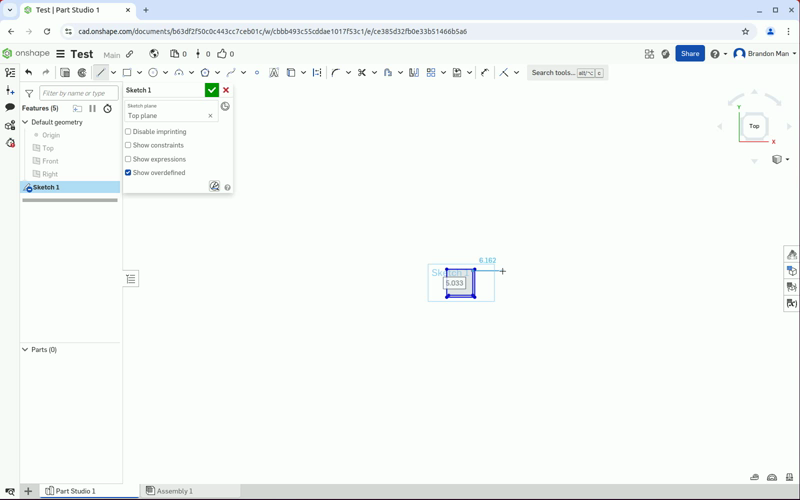
mouse_move(448, 270)
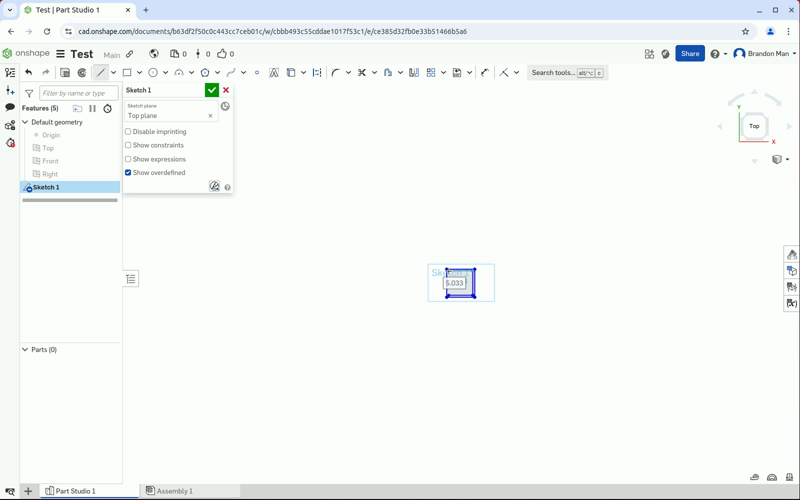
scroll(6)
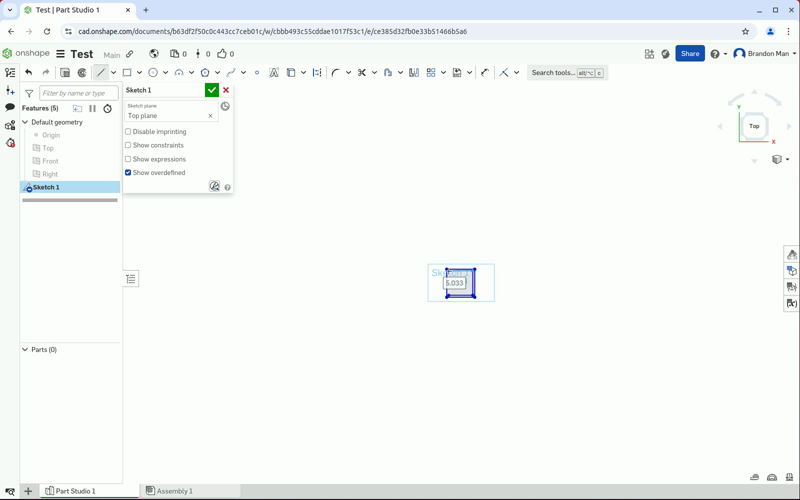
scroll(6)
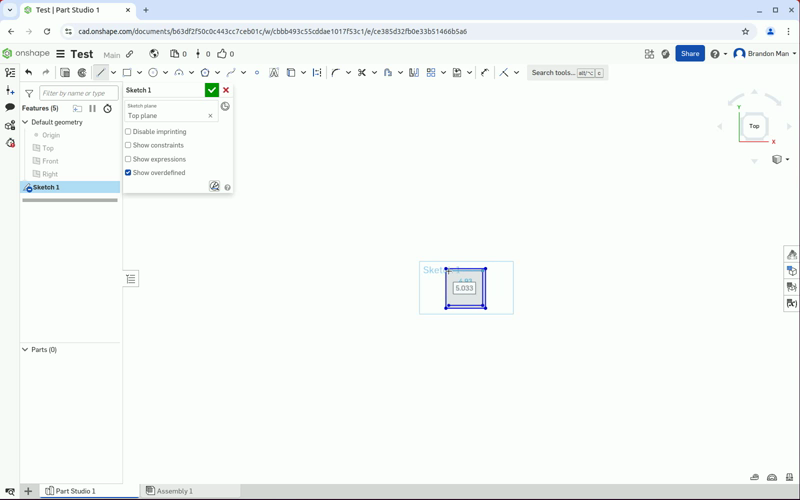
scroll(6)
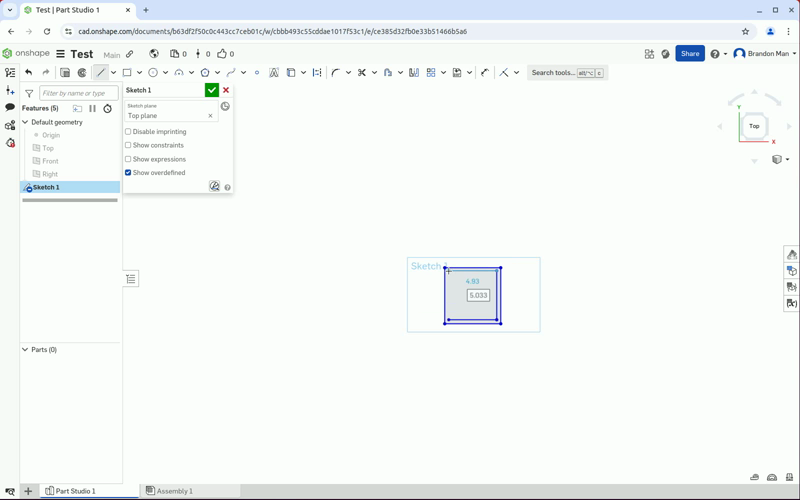
scroll(6)
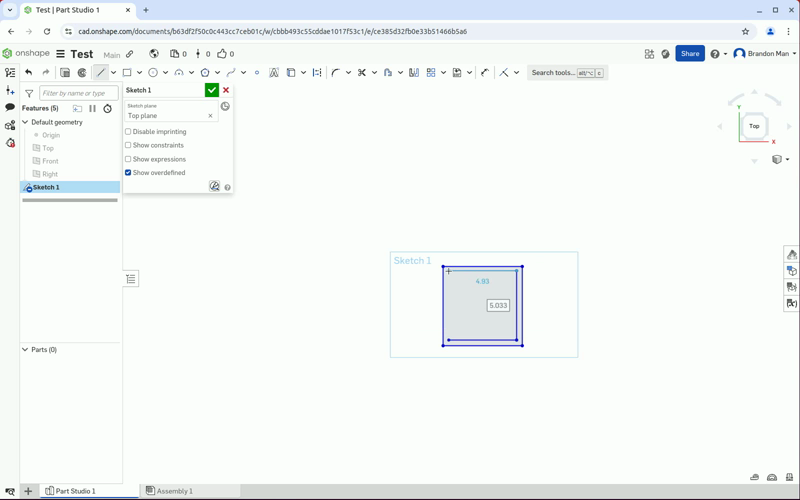
scroll(6)
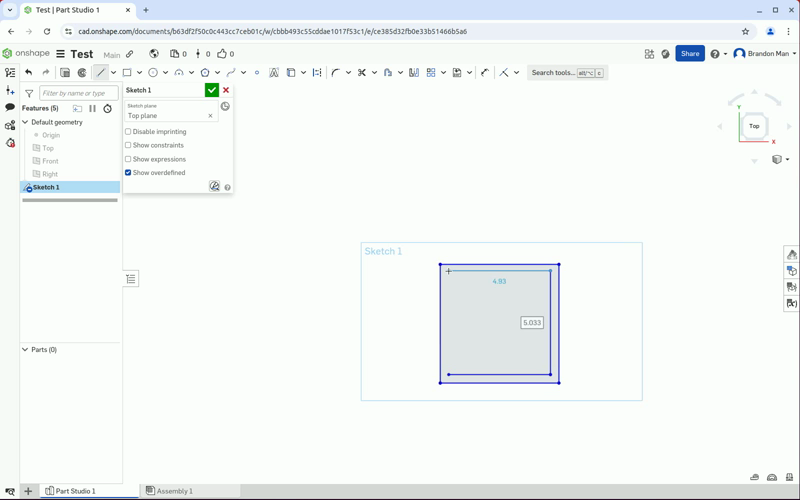
scroll(6)
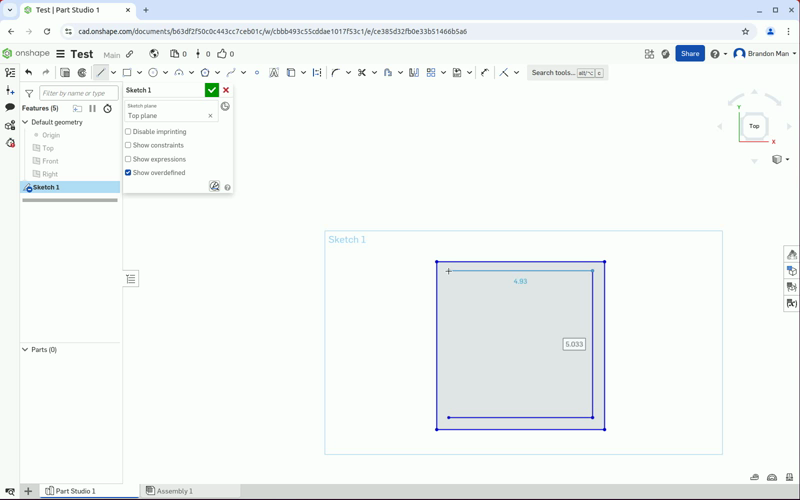
scroll(6)
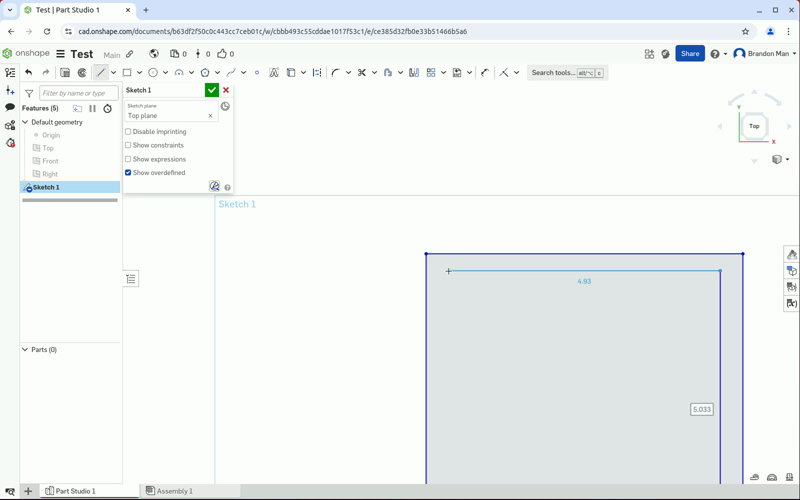
click(448, 270)
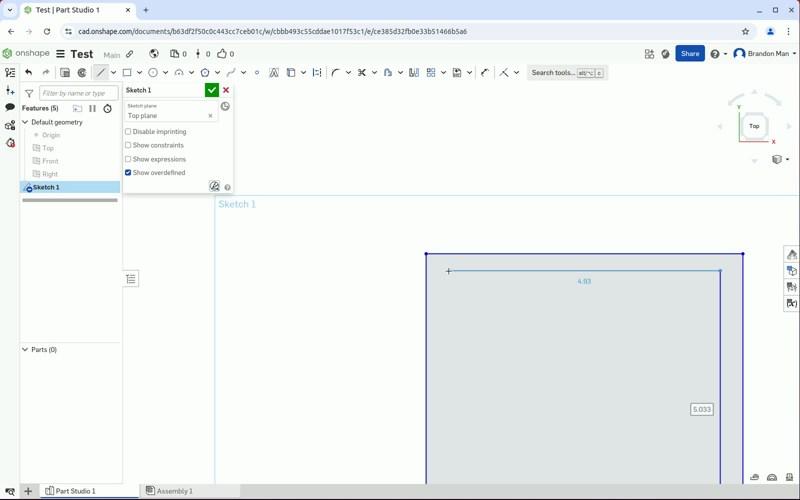
scroll(-6)
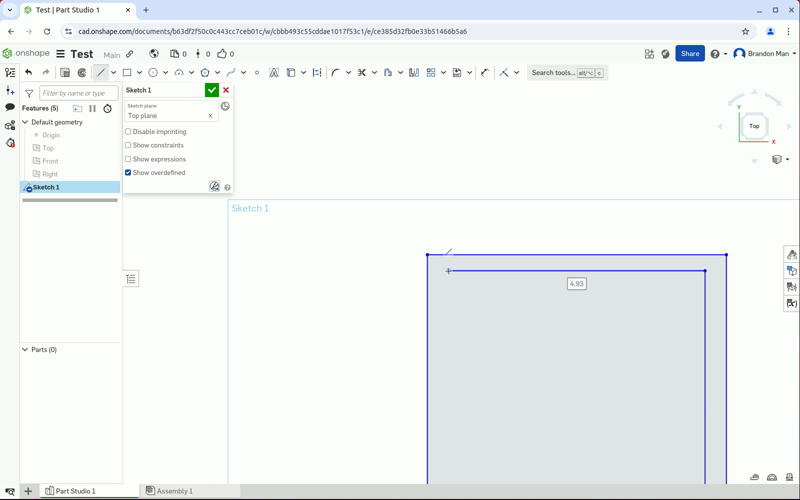
scroll(-6)
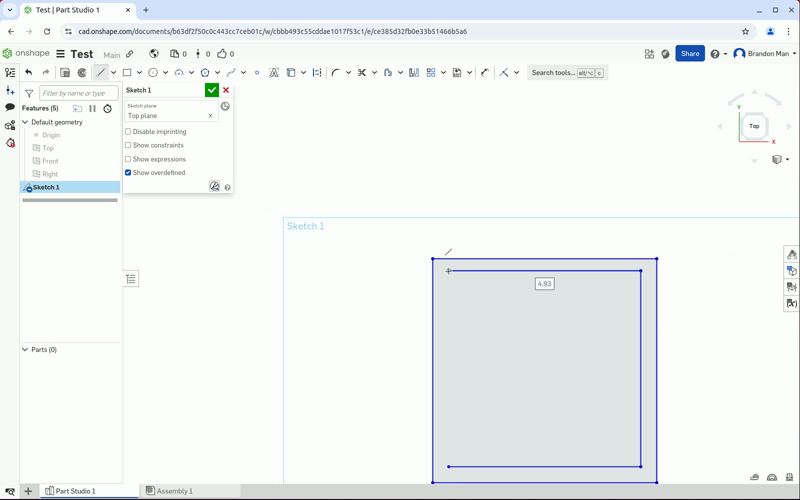
scroll(-6)
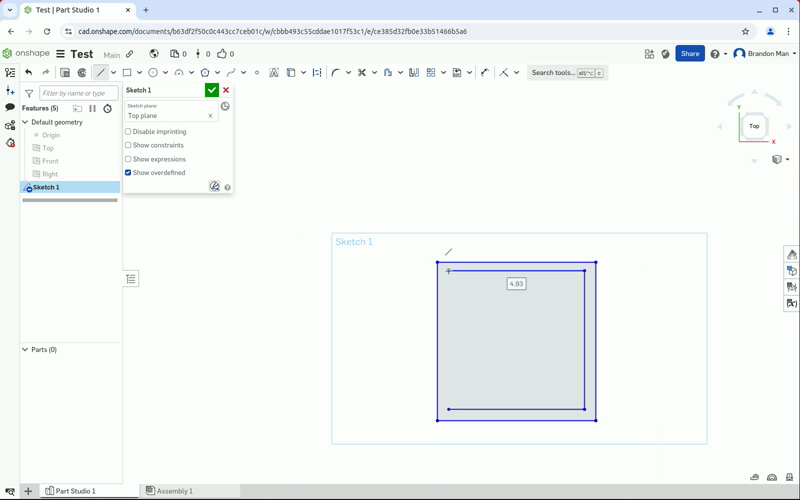
scroll(-6)
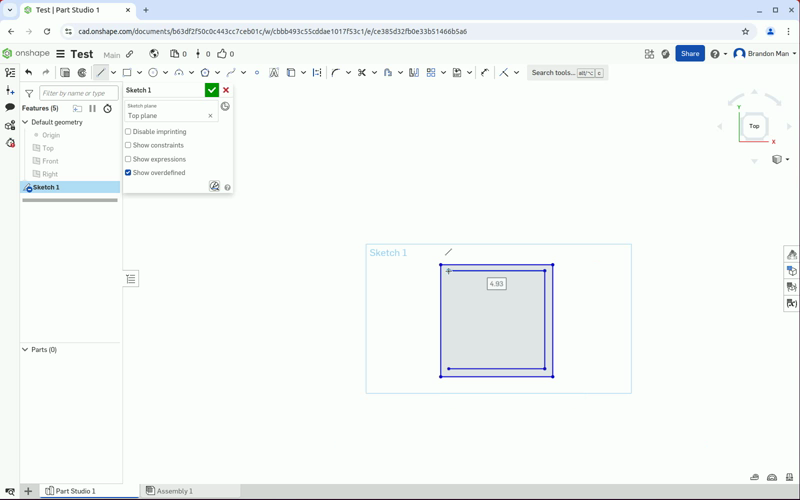
scroll(-6)
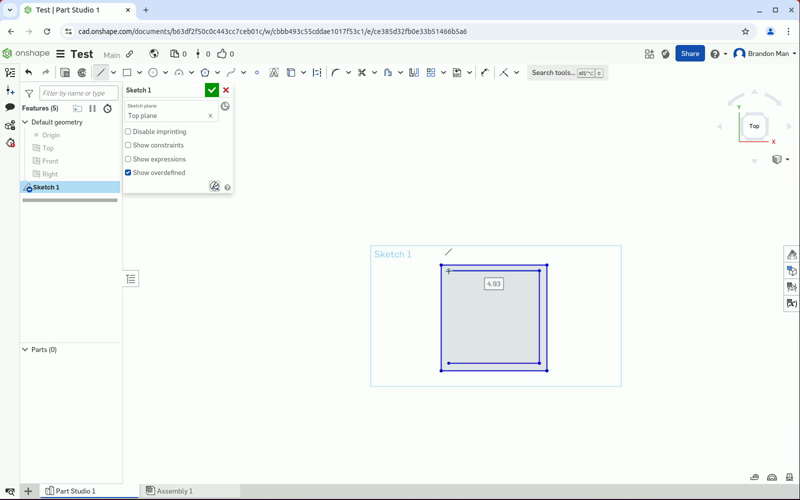
scroll(-6)
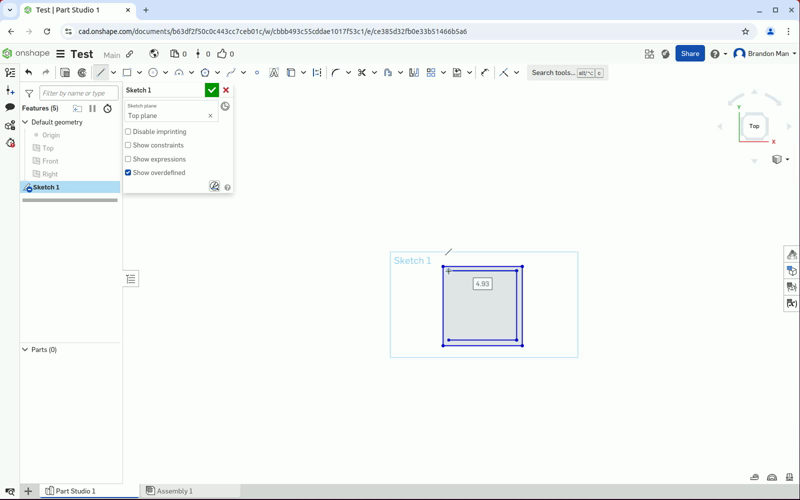
scroll(-6)
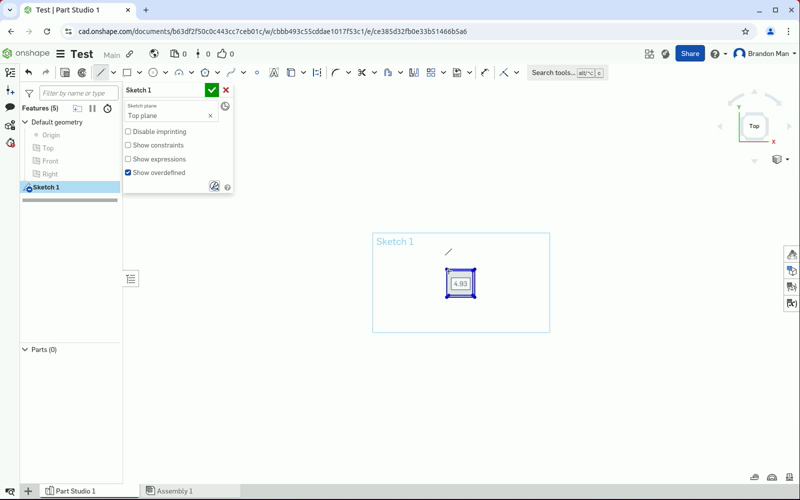
key_up(shift)
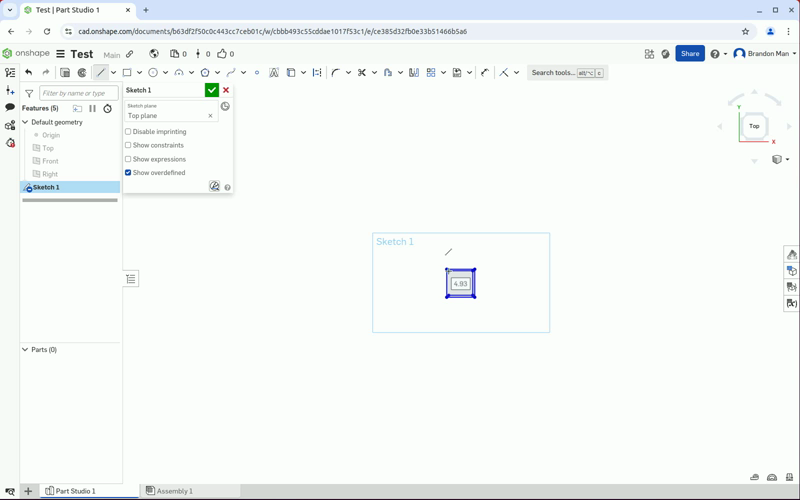
mouse_move(478, 270)
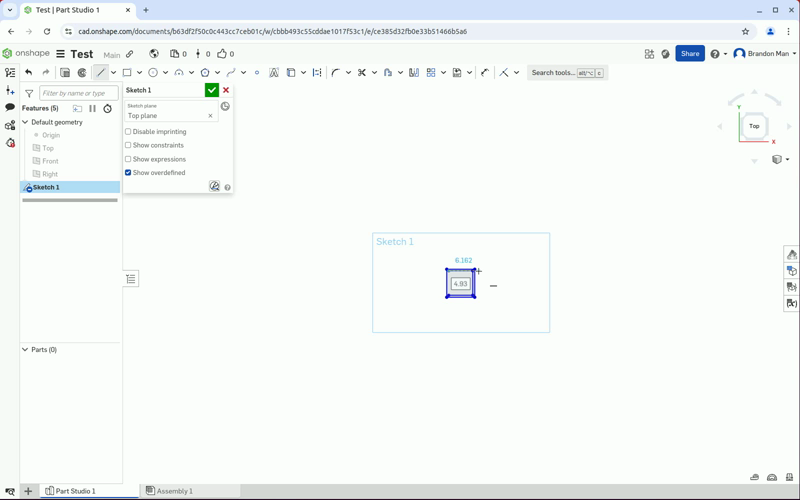
key_down(shift)
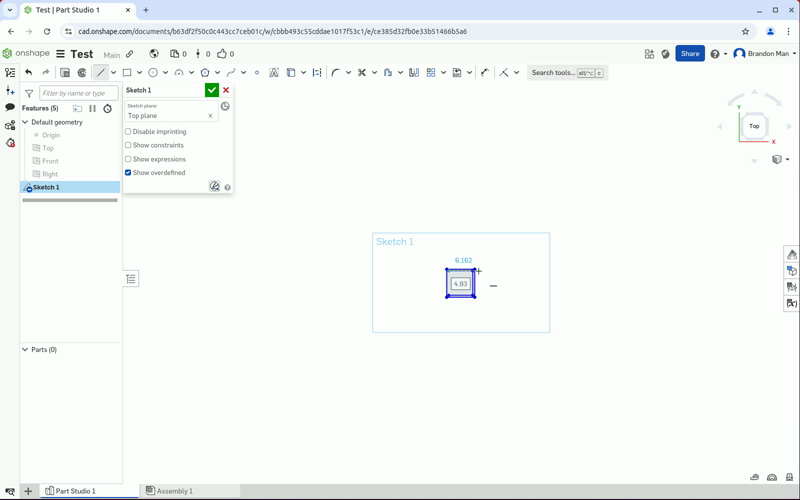
mouse_move(448, 295)
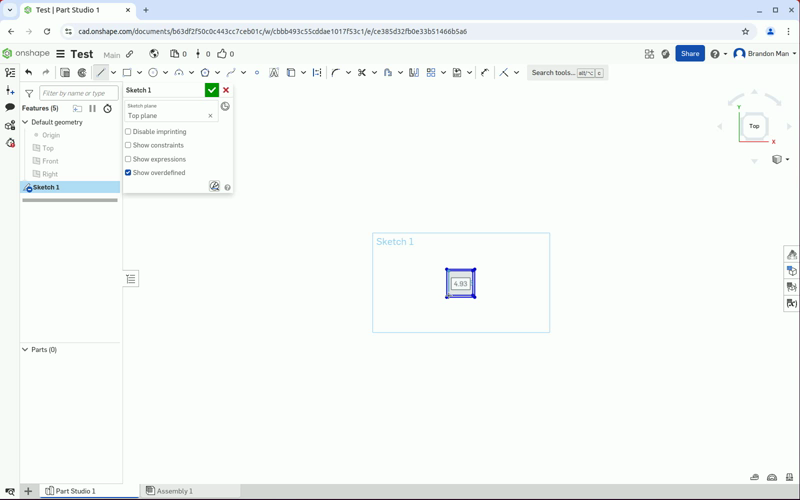
scroll(6)
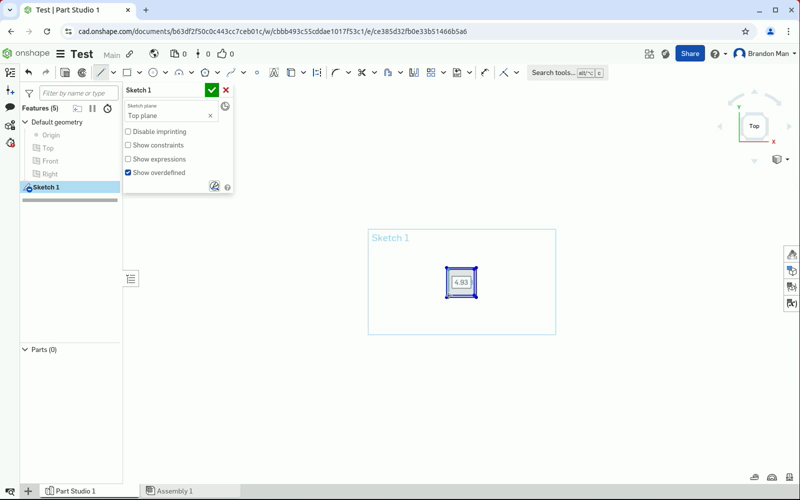
scroll(6)
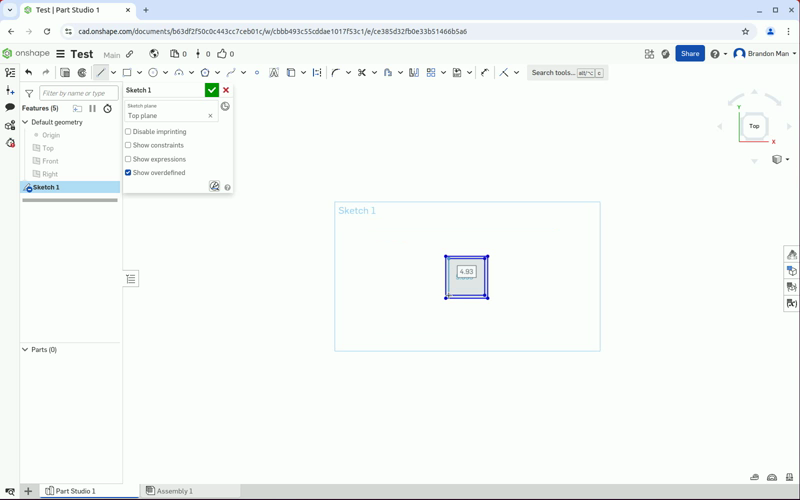
scroll(6)
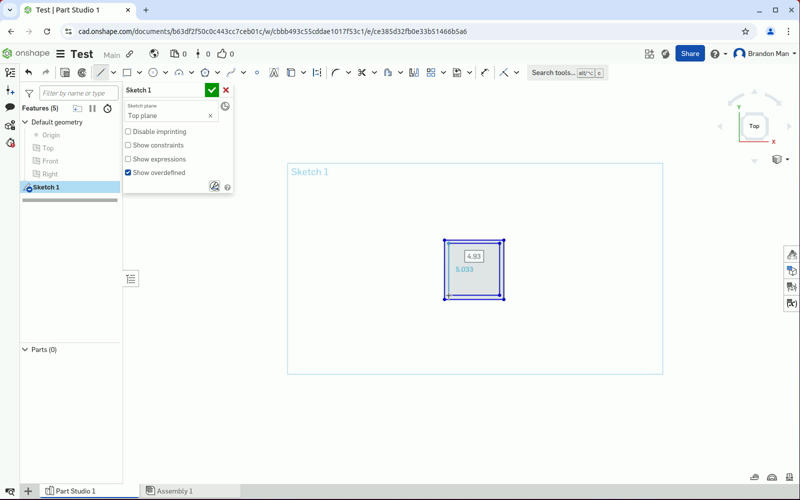
scroll(6)
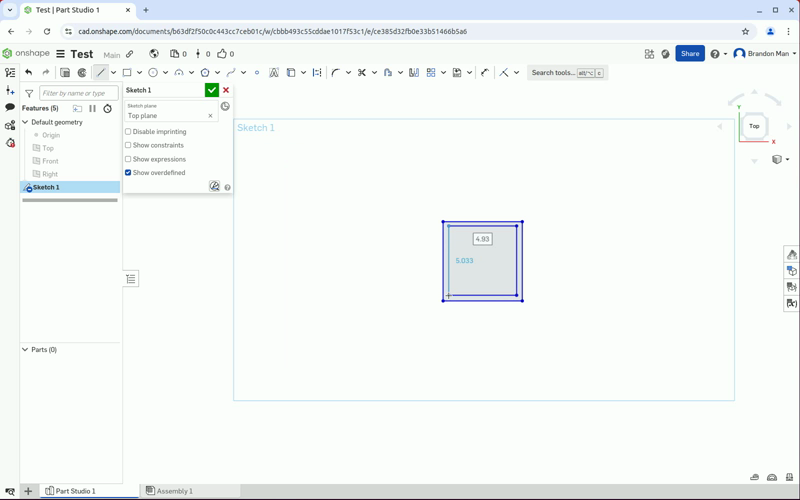
scroll(6)
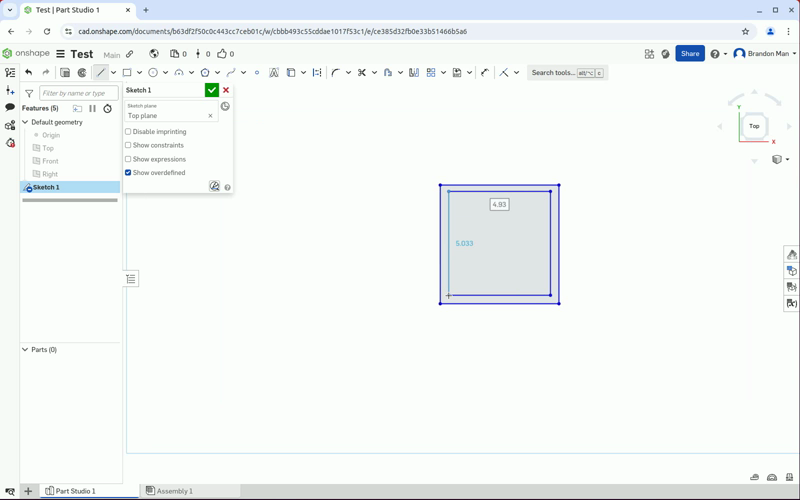
scroll(6)
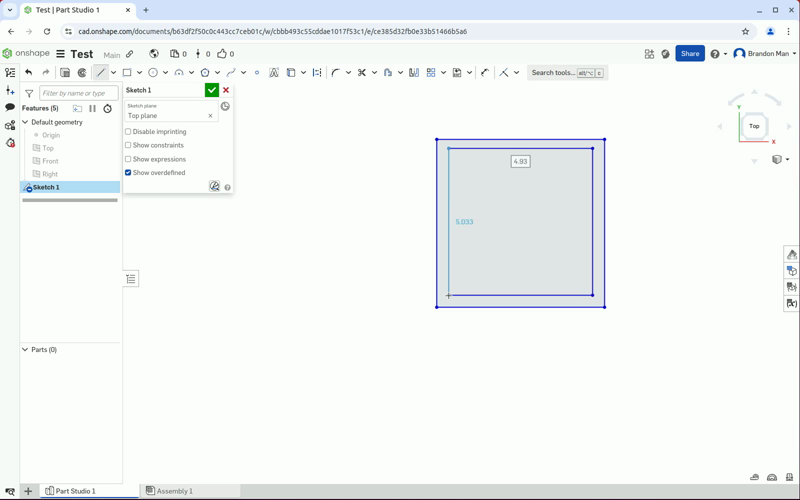
scroll(6)
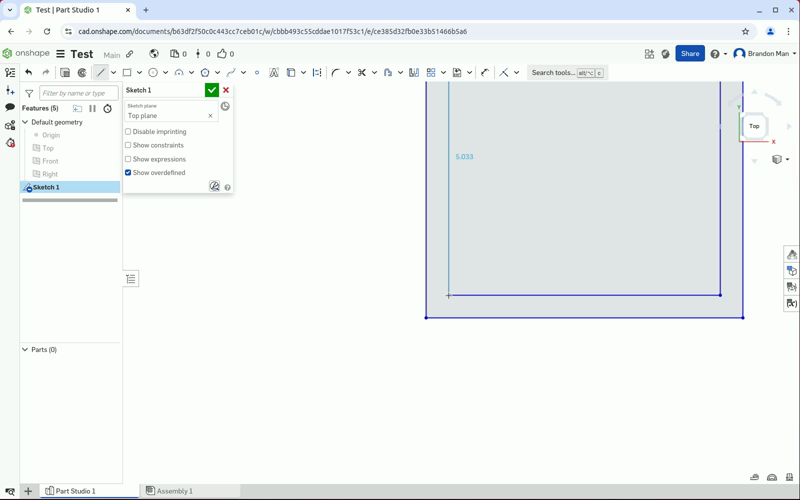
key_up(shift)
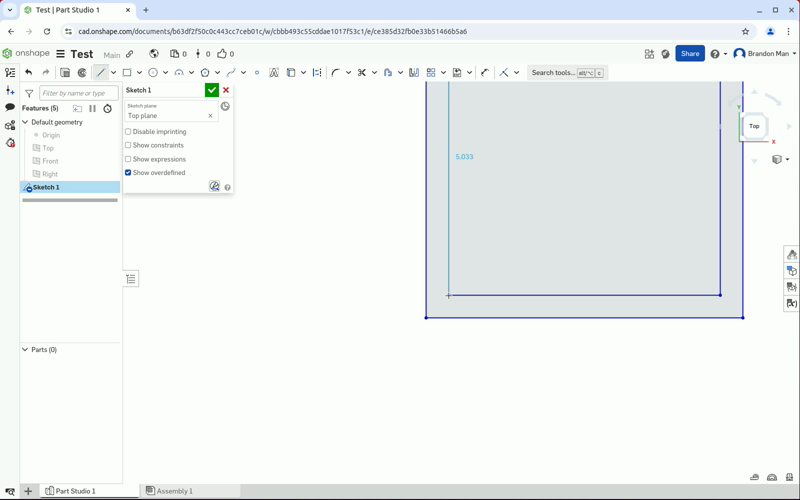
click(448, 295)
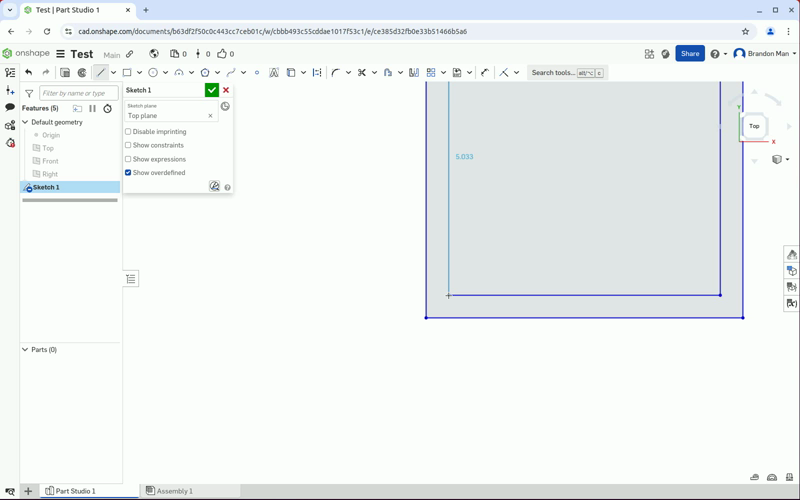
scroll(-6)
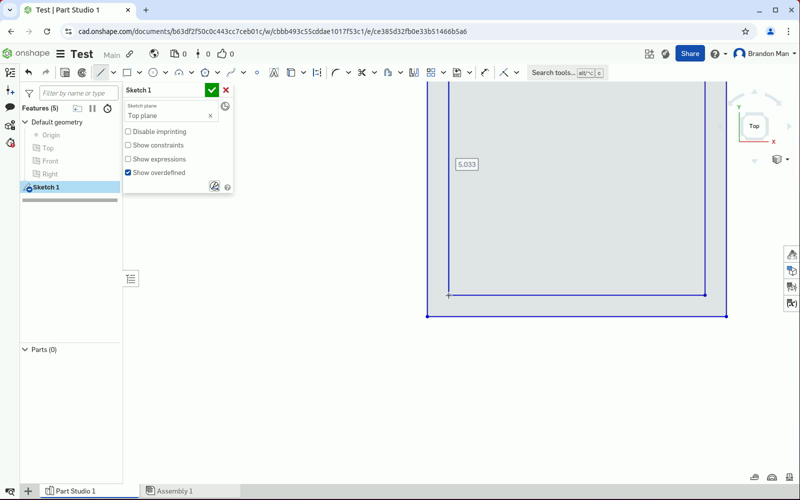
scroll(-6)
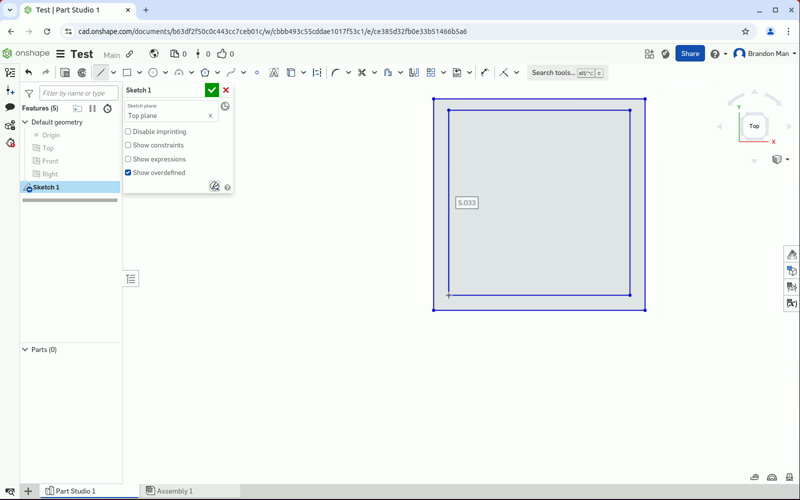
scroll(-6)
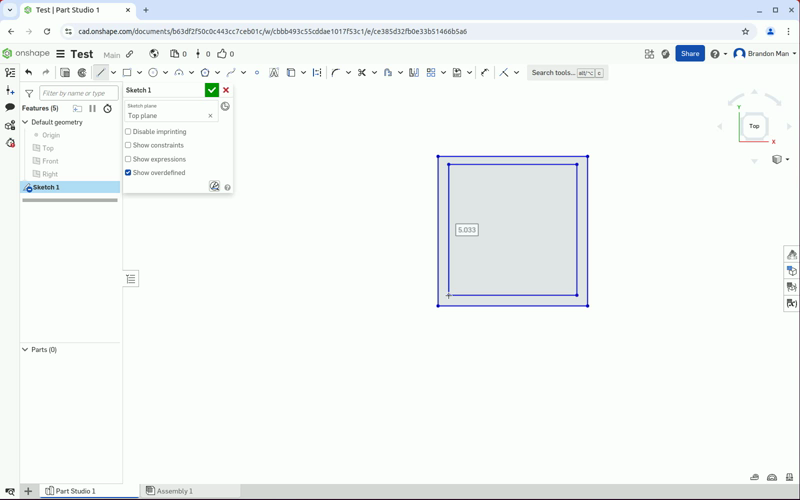
scroll(-6)
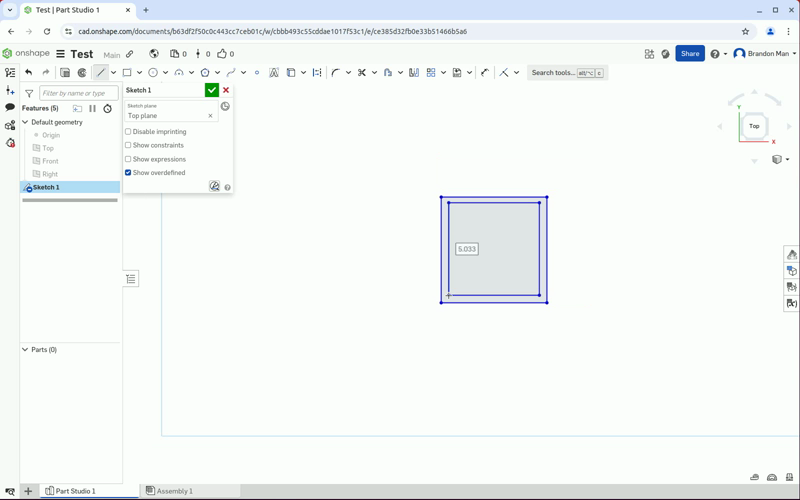
scroll(-6)
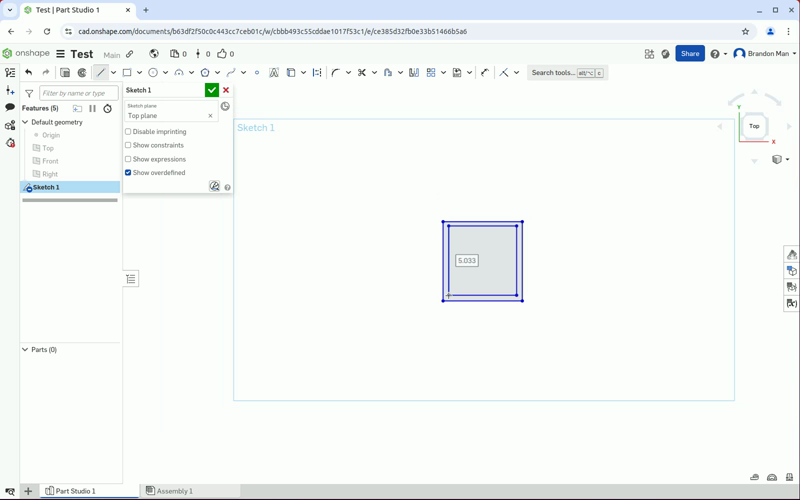
scroll(-6)
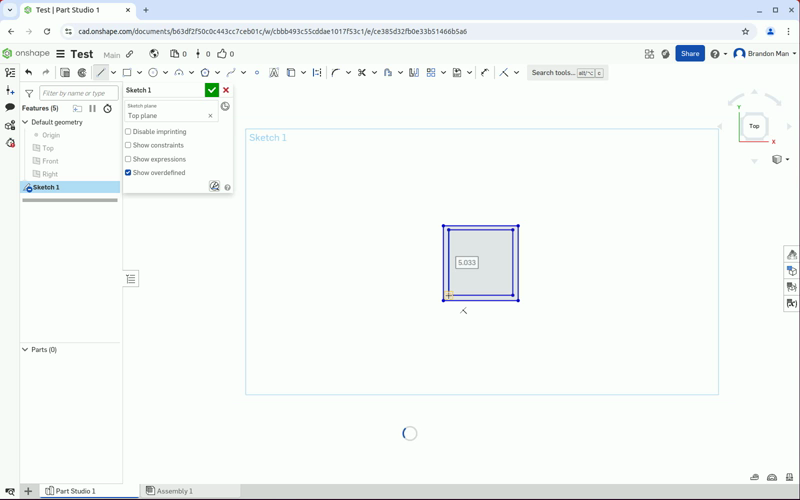
scroll(-6)
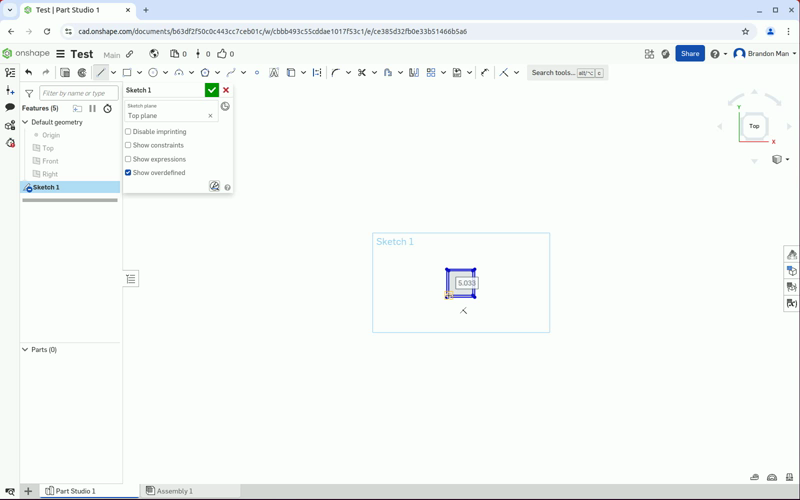
key(esc)
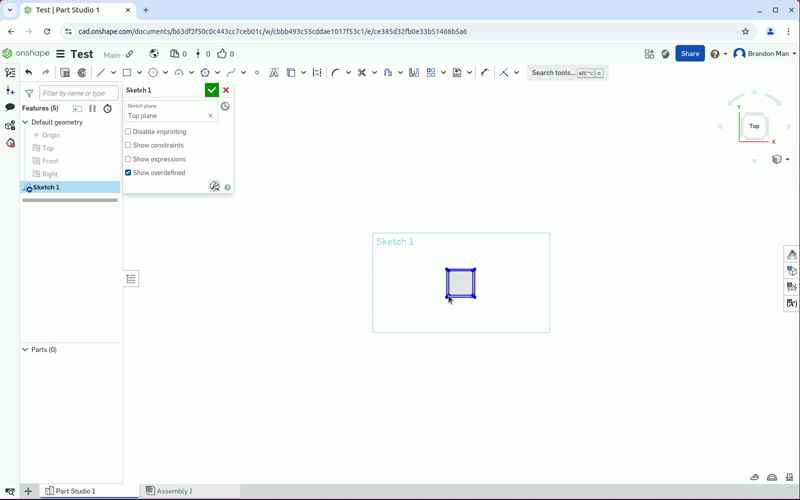
mouse_move(473, 283)
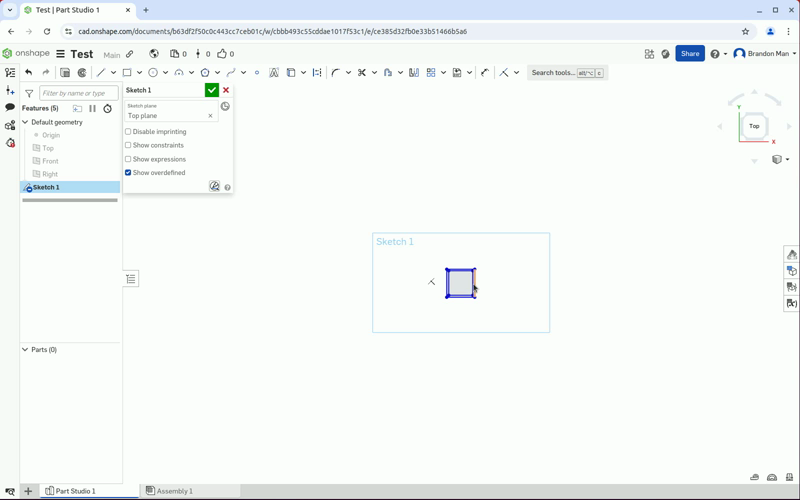
scroll(6)
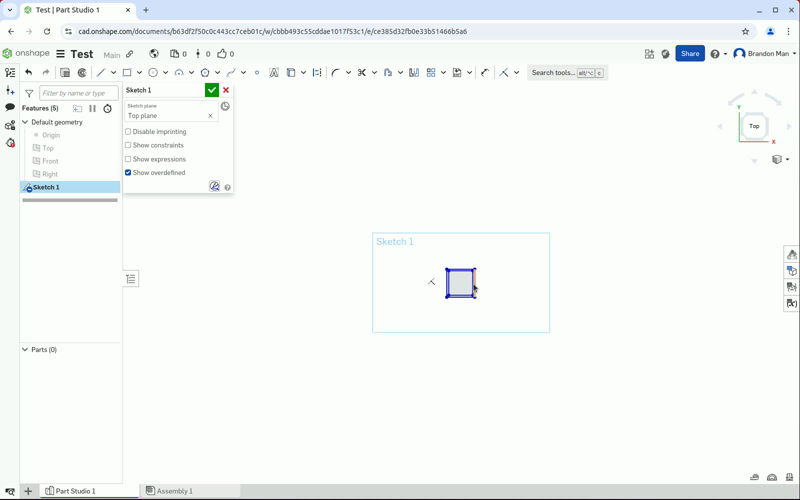
scroll(6)
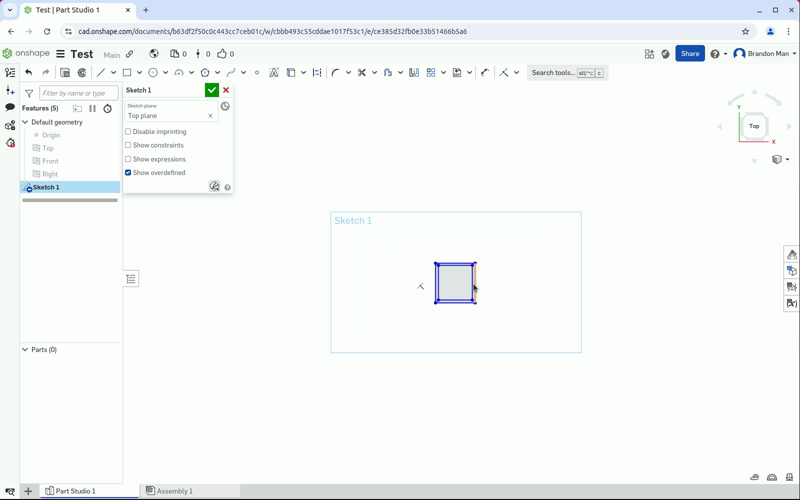
scroll(6)
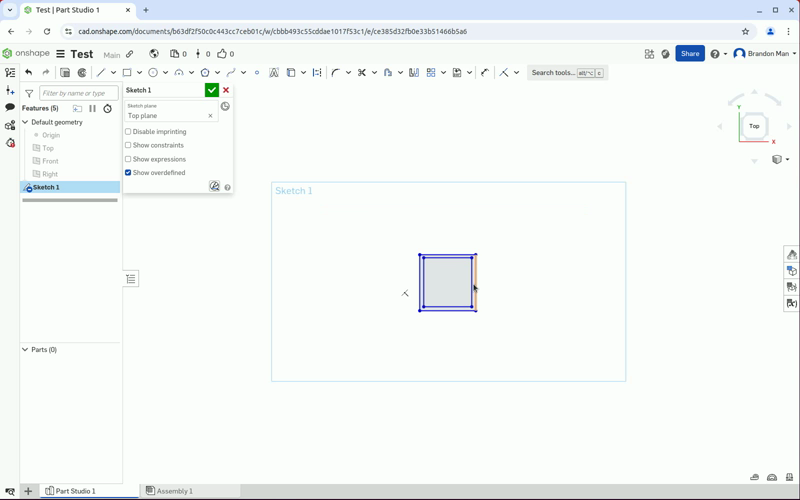
scroll(6)
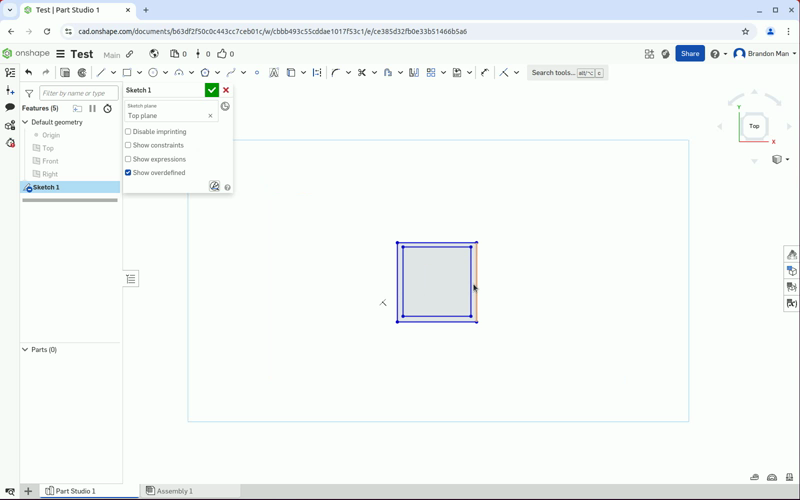
scroll(6)
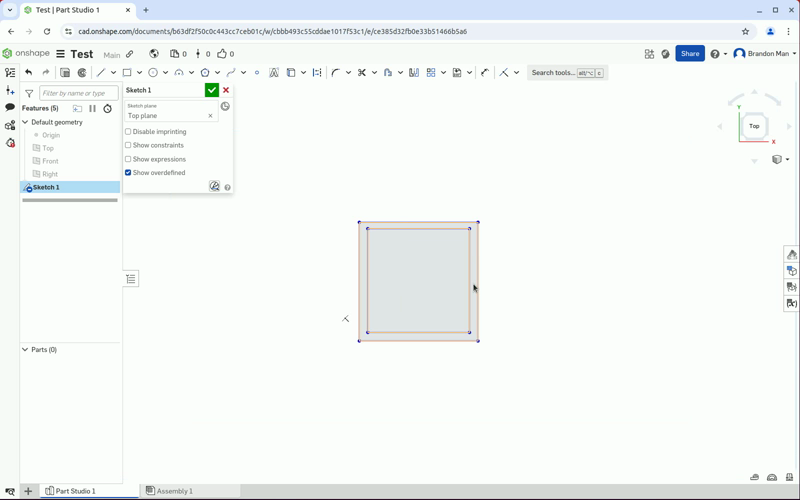
scroll(6)
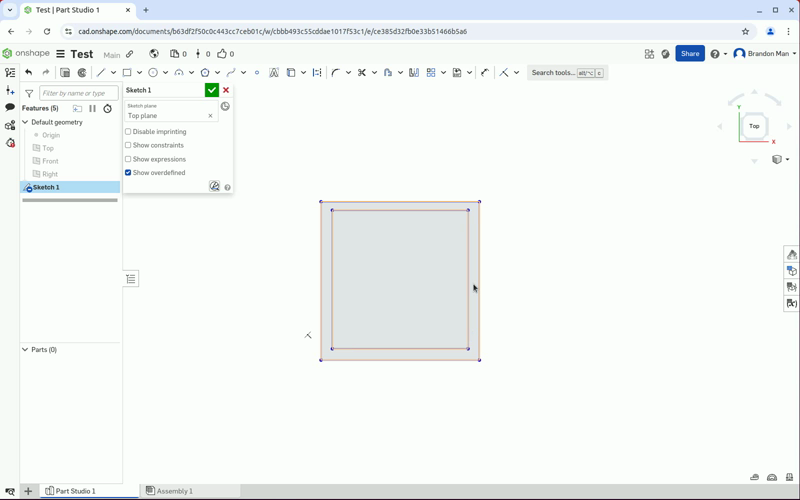
scroll(6)
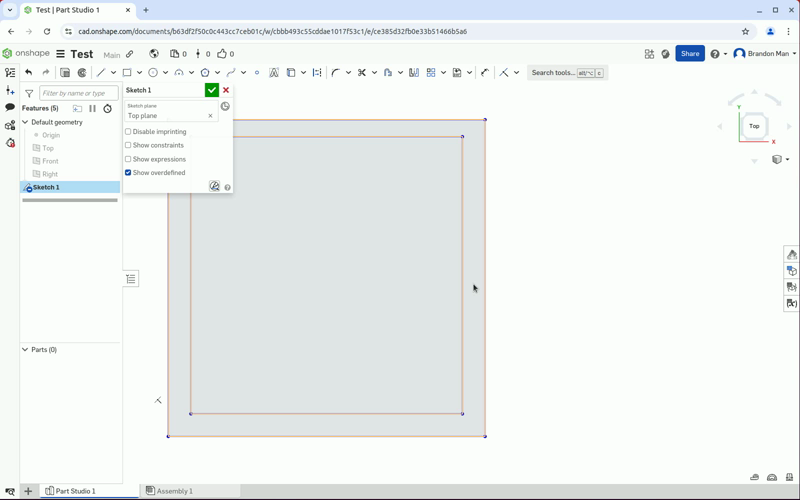
click(473, 283)
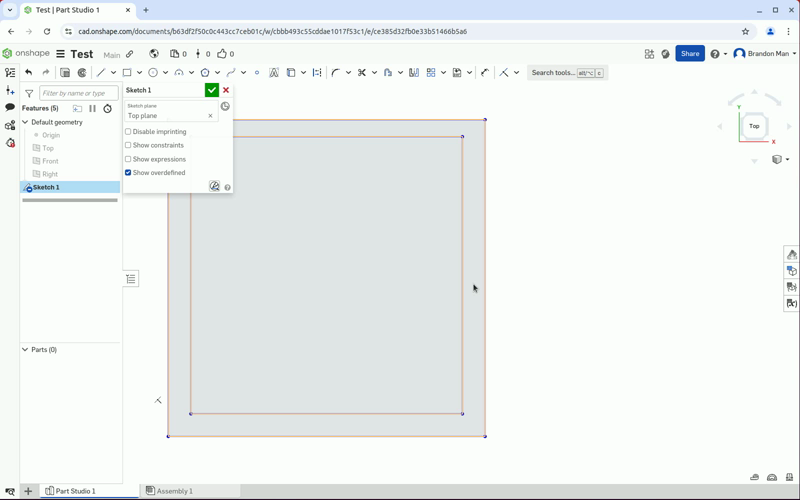
scroll(-6)
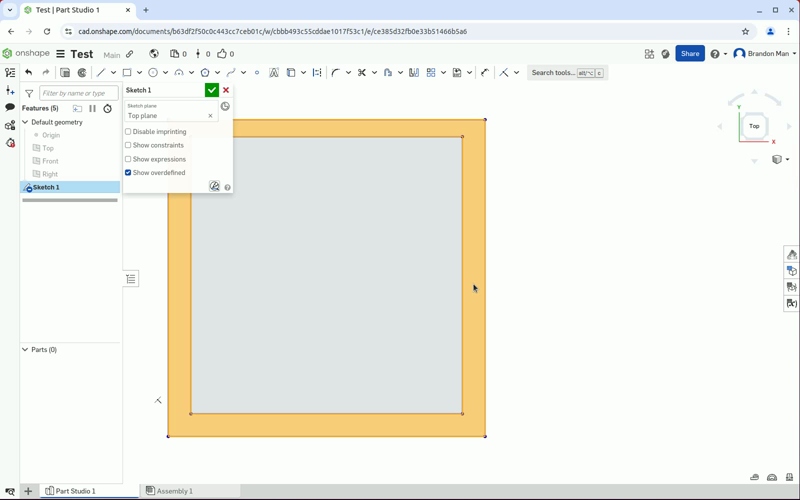
scroll(-6)
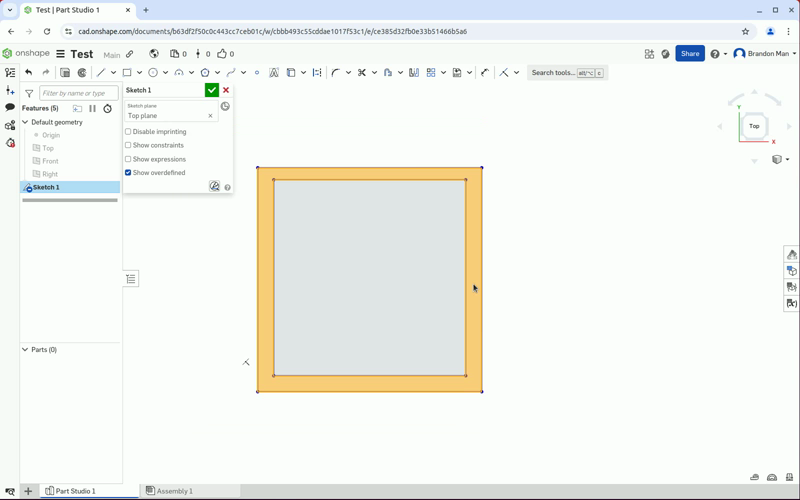
scroll(-6)
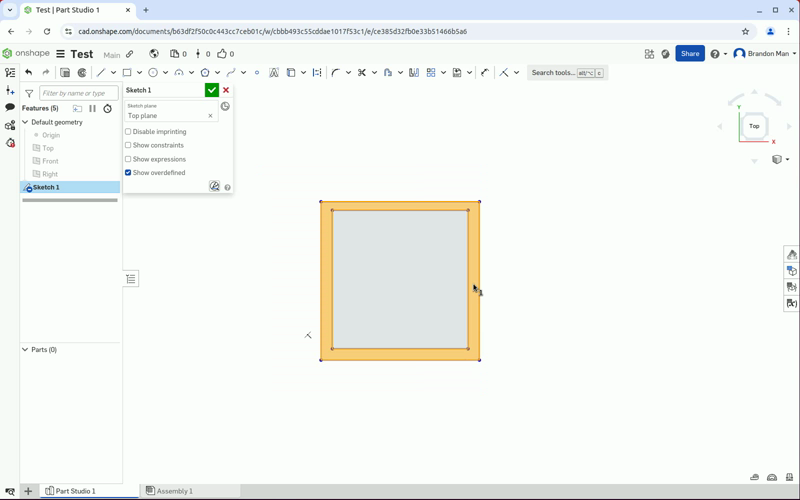
scroll(-6)
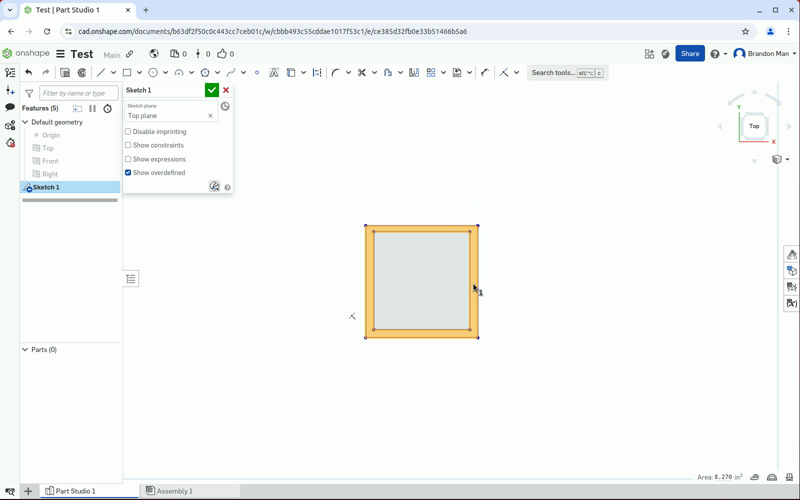
scroll(-6)
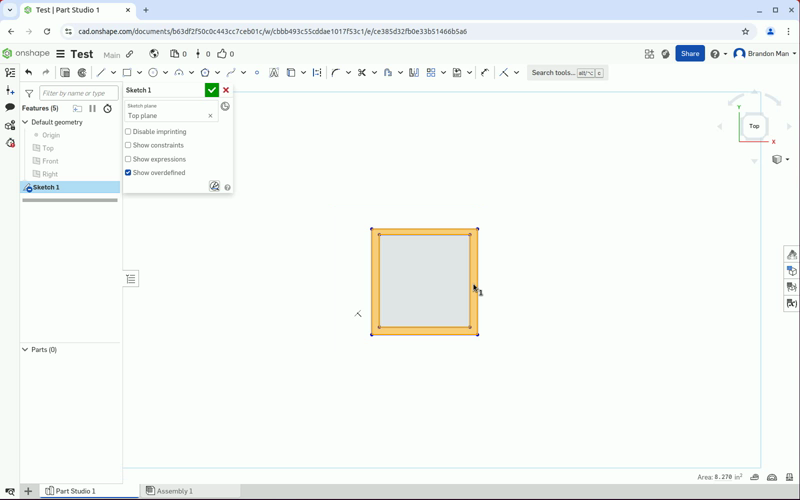
scroll(-6)
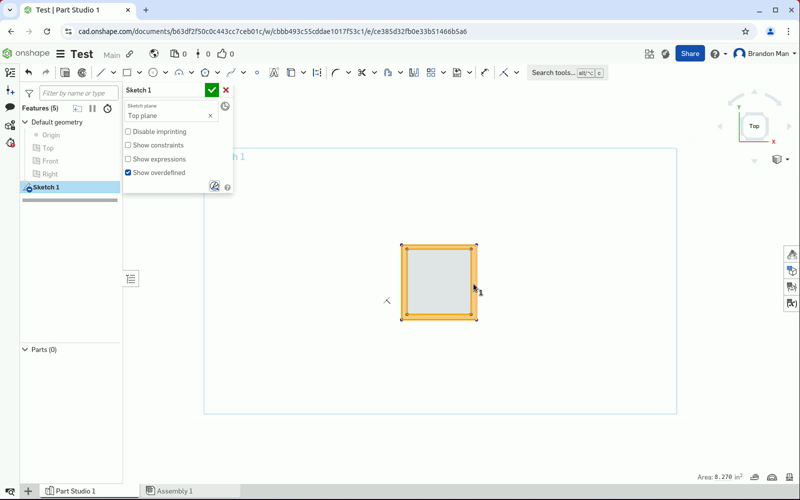
scroll(-6)
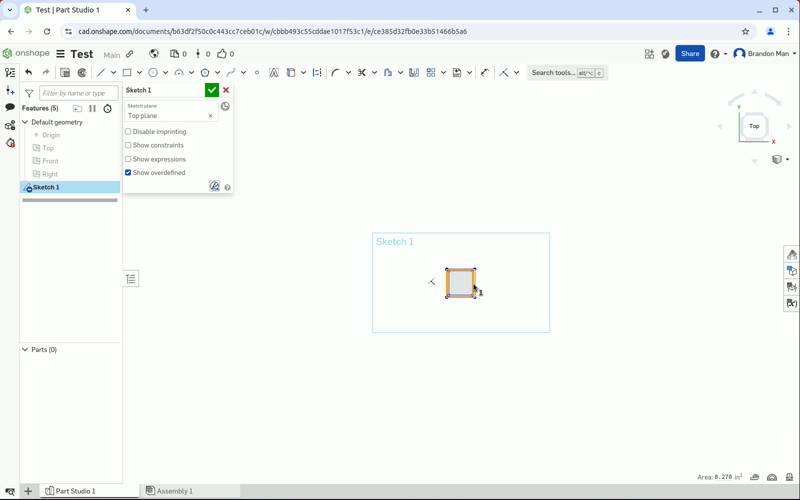
mouse_move(73, 352)
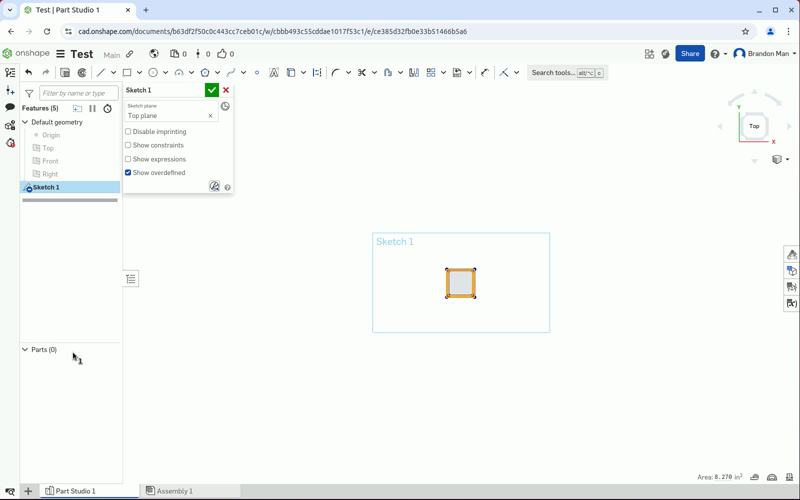
key(shift+y)
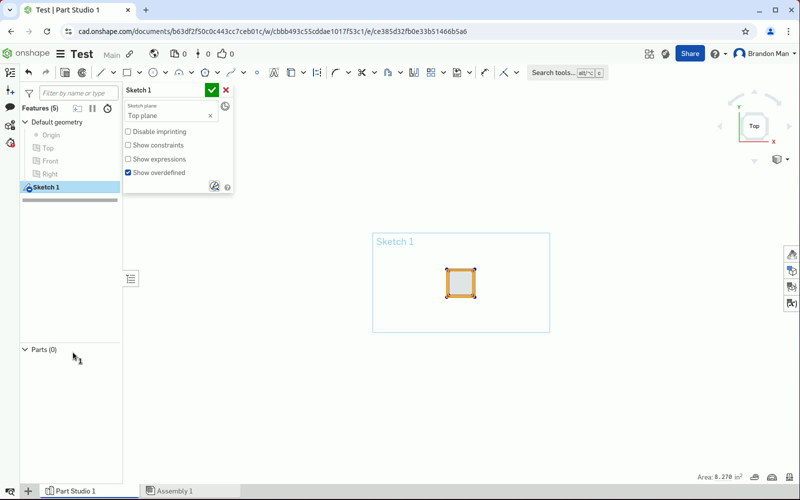
key(shift+e)
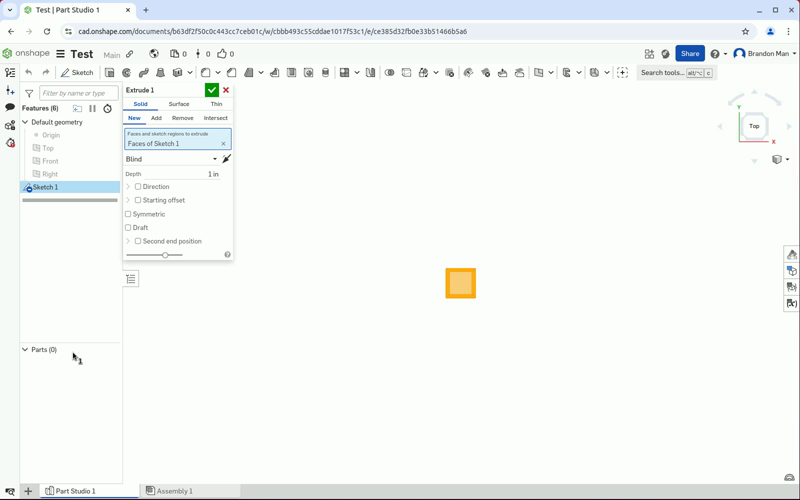
mouse_move(143, 106)
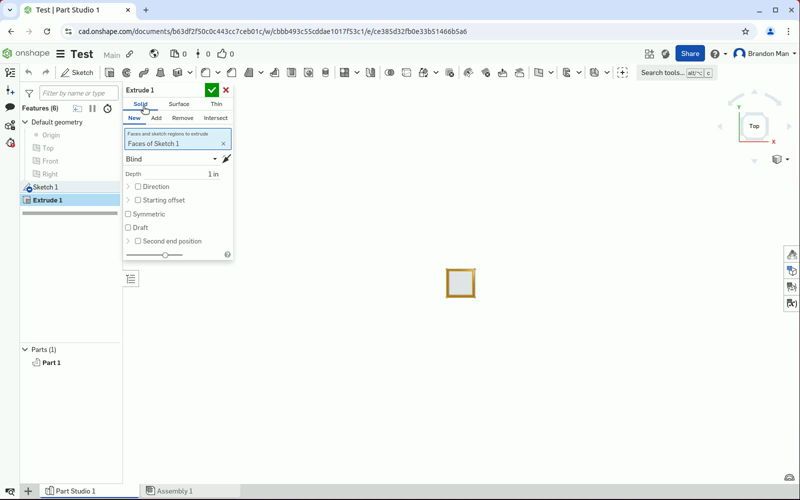
click(143, 106)
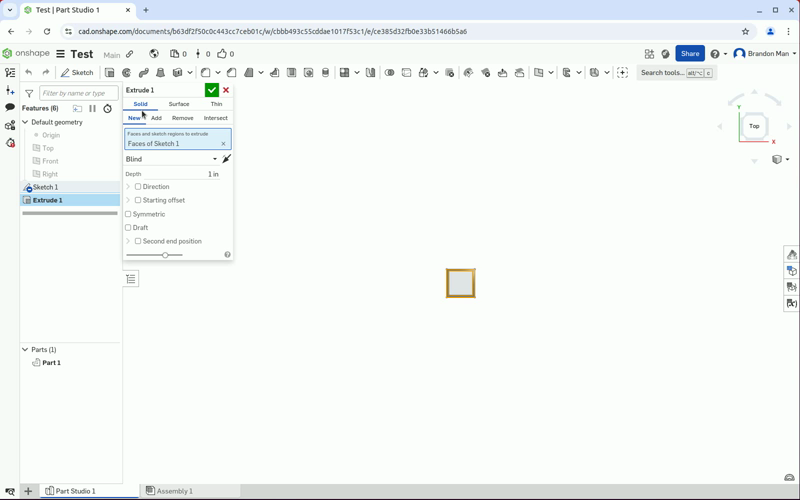
mouse_move(137, 120)
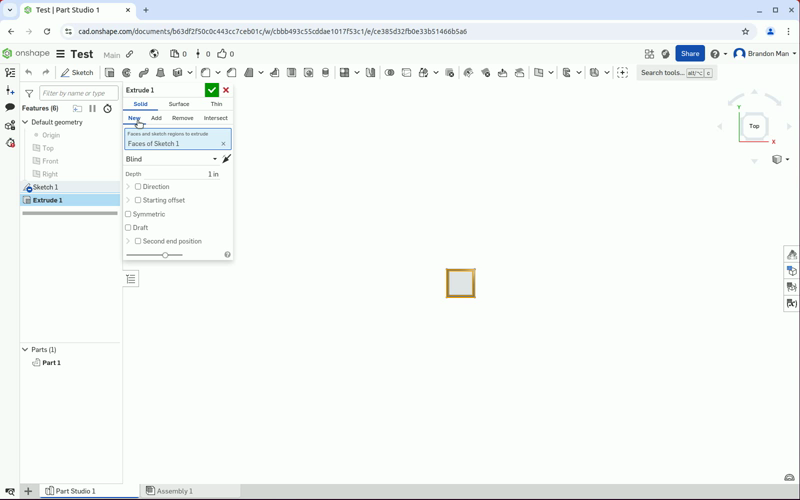
click(137, 120)
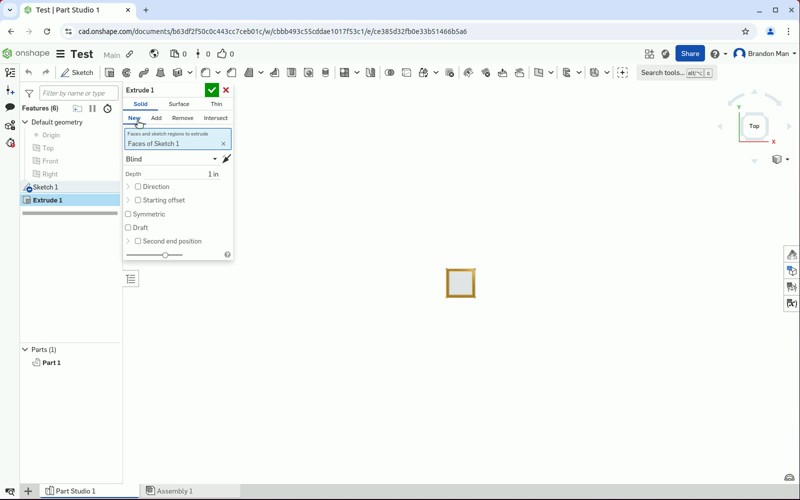
key(tab, 4)
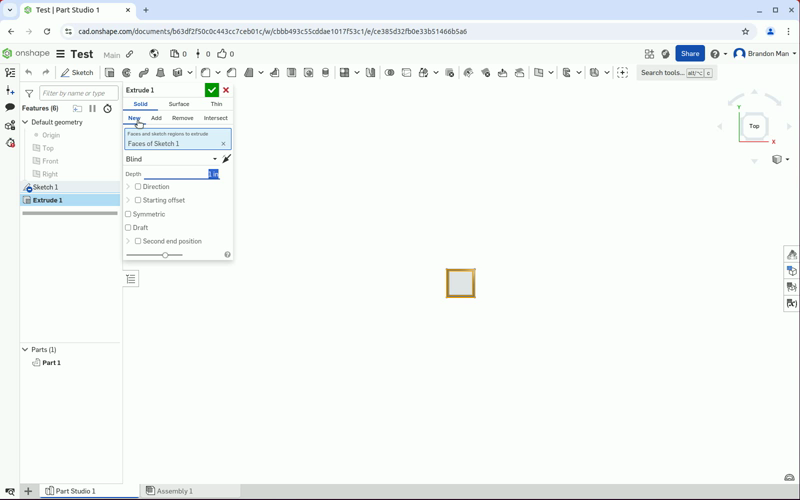
text(23.108)
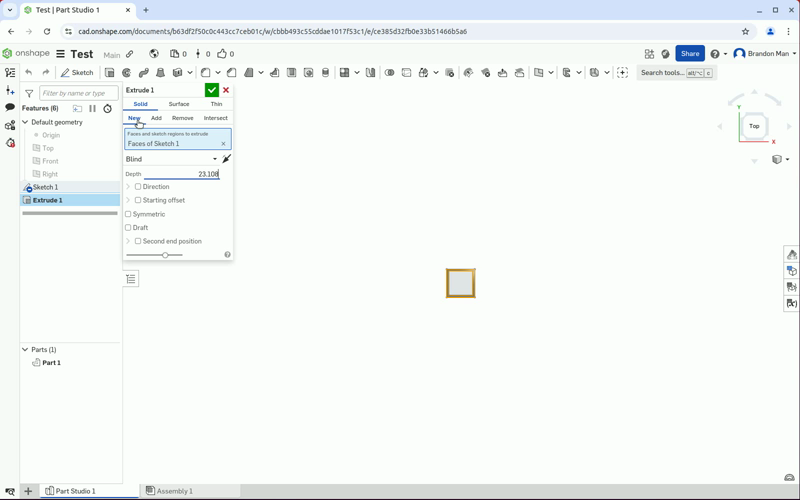
key(enter)
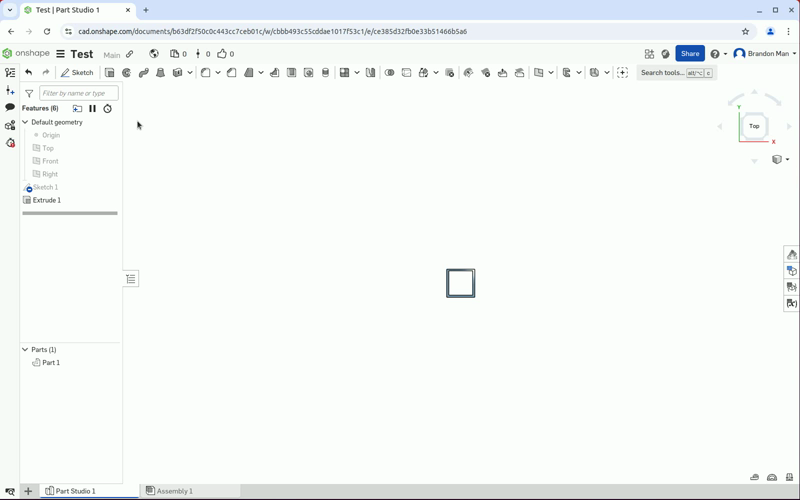
key(shift+h)
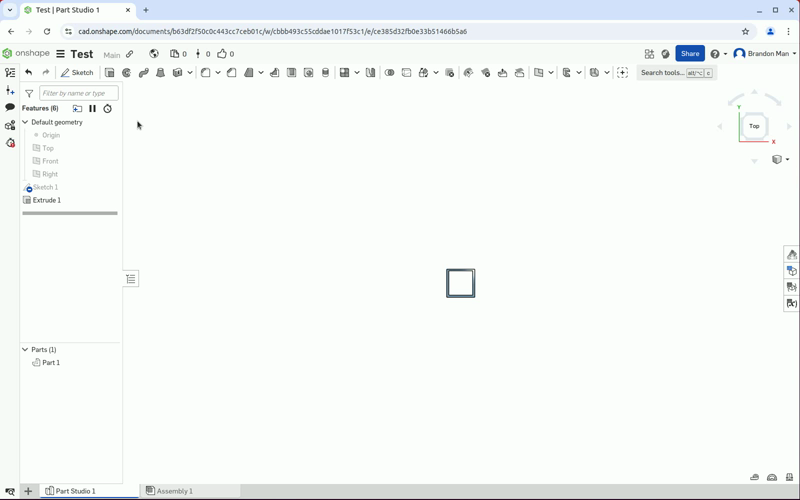
key(shift+h)
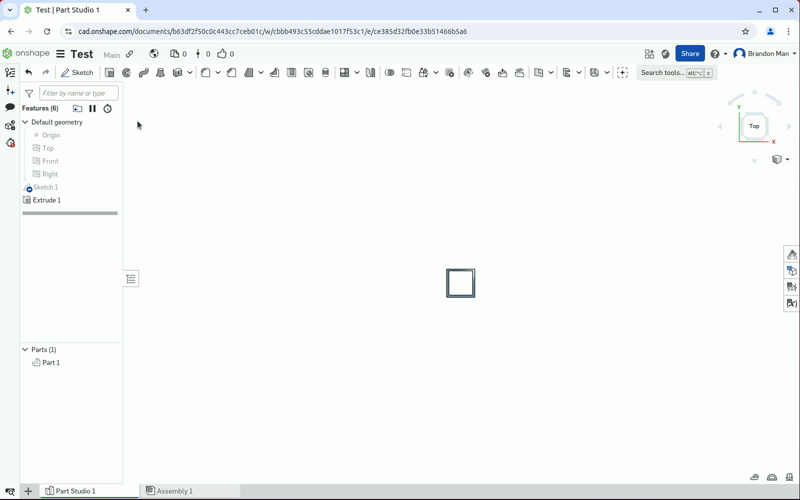
mouse_move(73, 189)
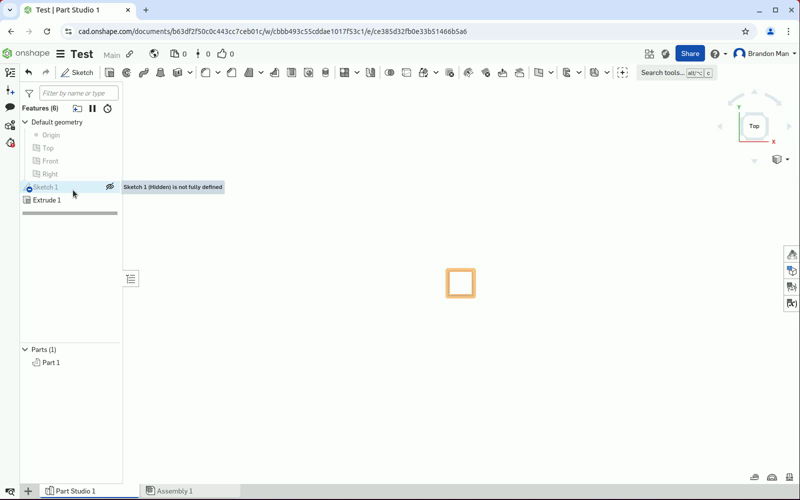
click(73, 189)
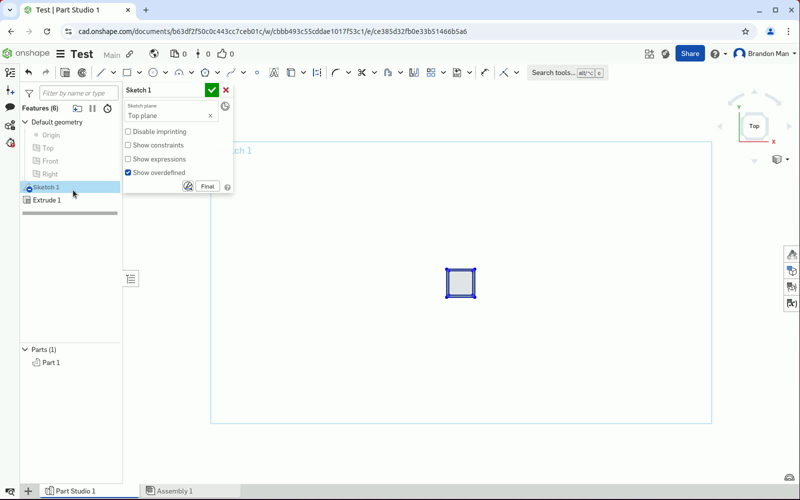
mouse_move(229, 92)
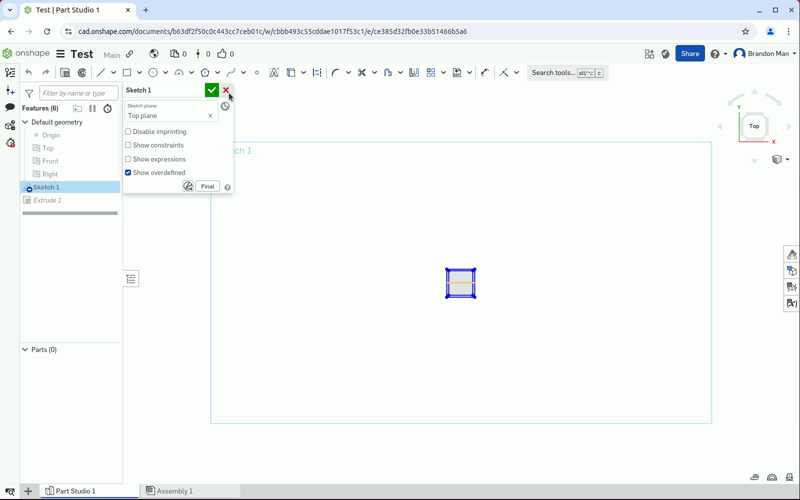
click(229, 92)
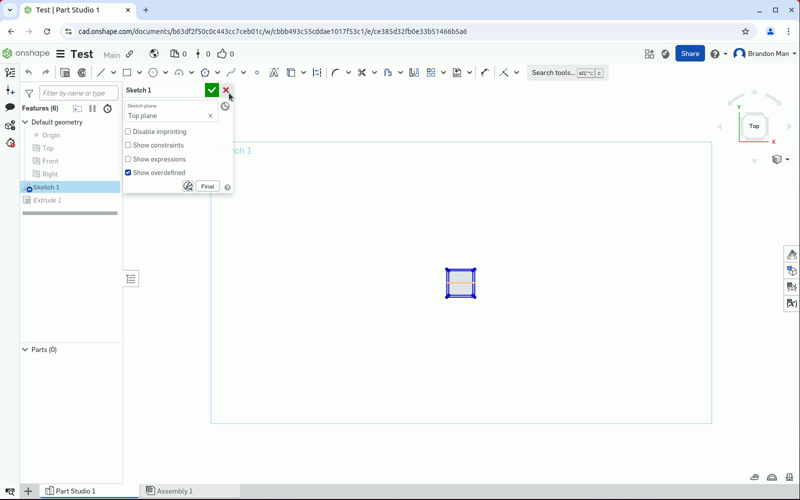
key(shift+s)
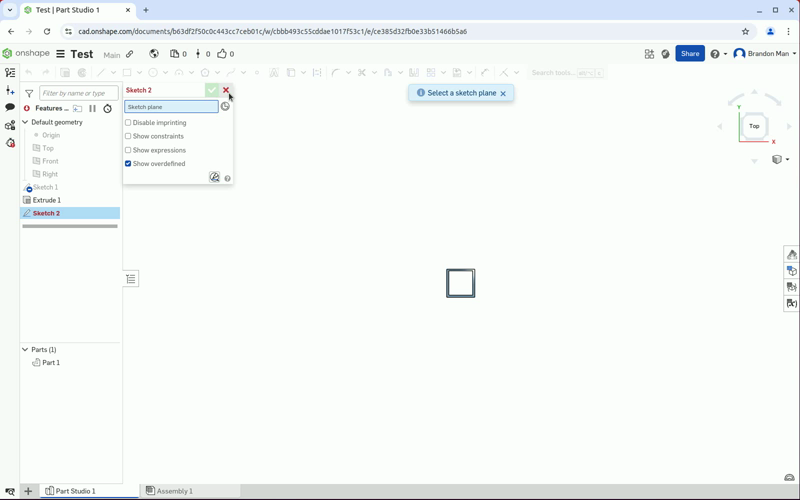
mouse_move(73, 150)
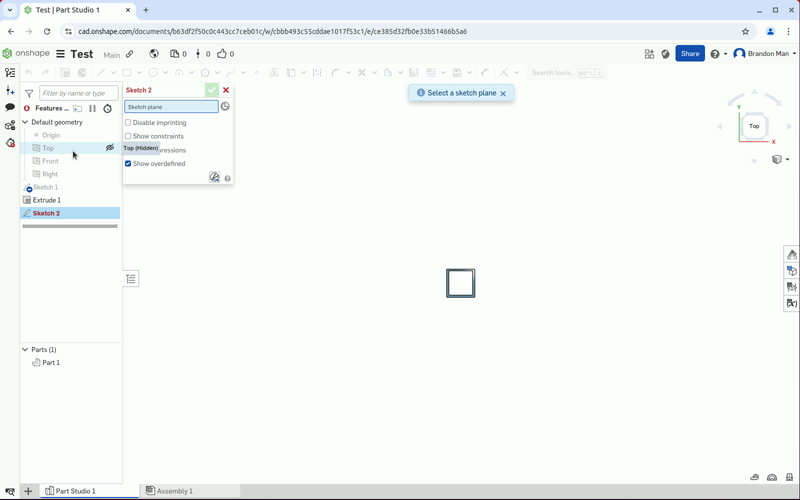
click(73, 150)
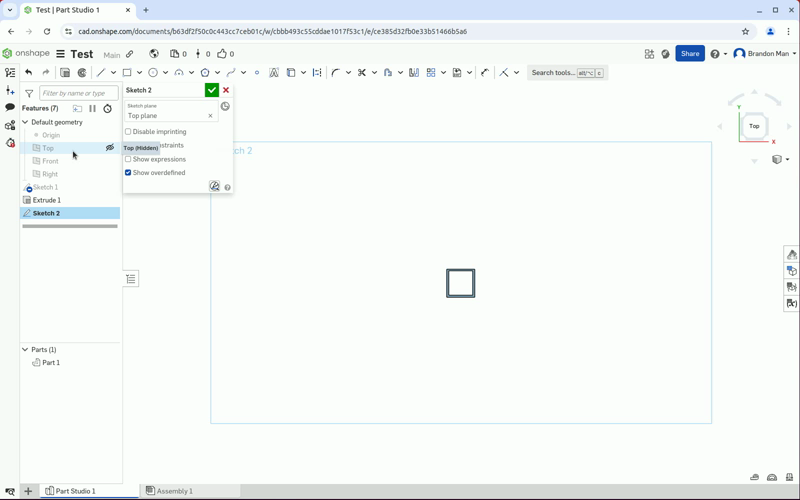
mouse_move(73, 352)
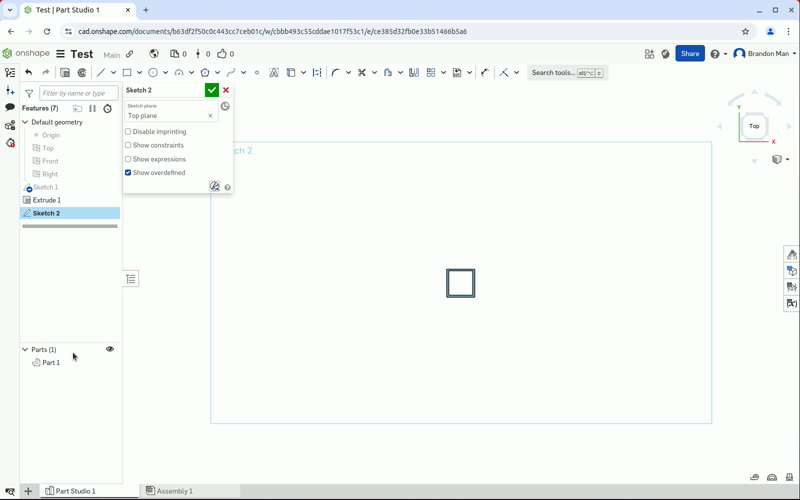
key(y)
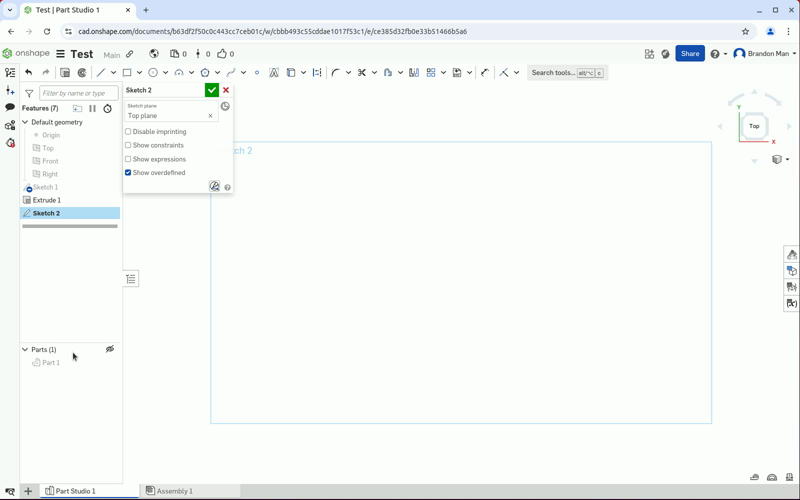
key(l)
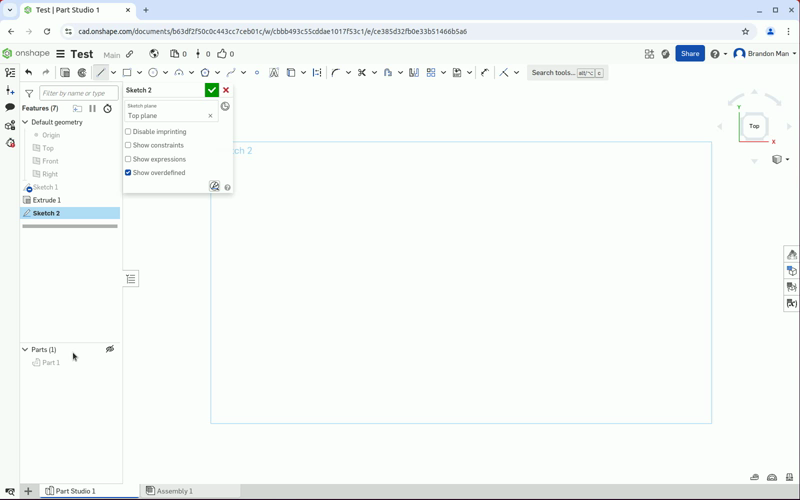
key_down(shift)
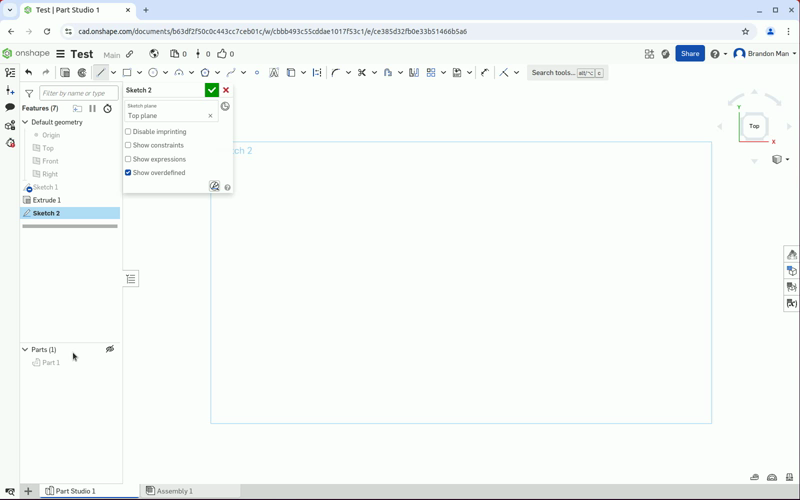
mouse_move(449, 294)
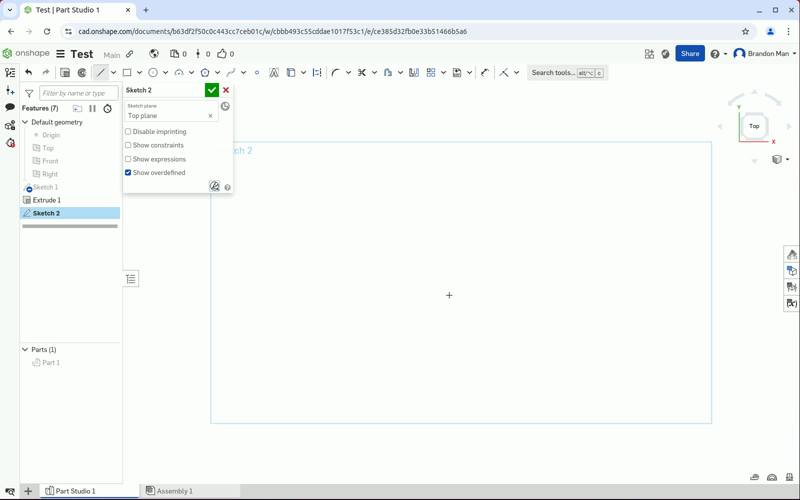
click(449, 294)
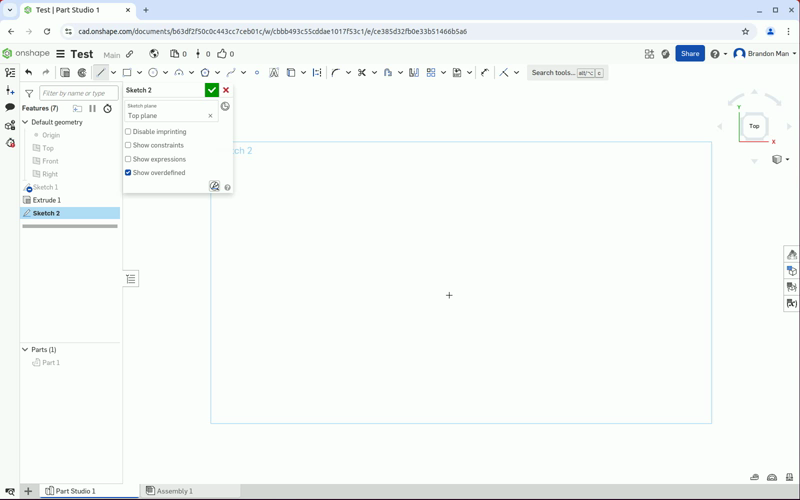
key_up(shift)
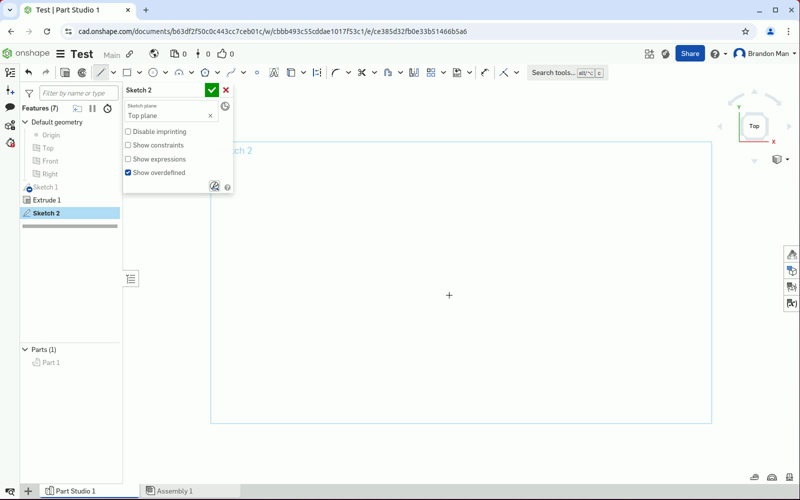
key_down(shift)
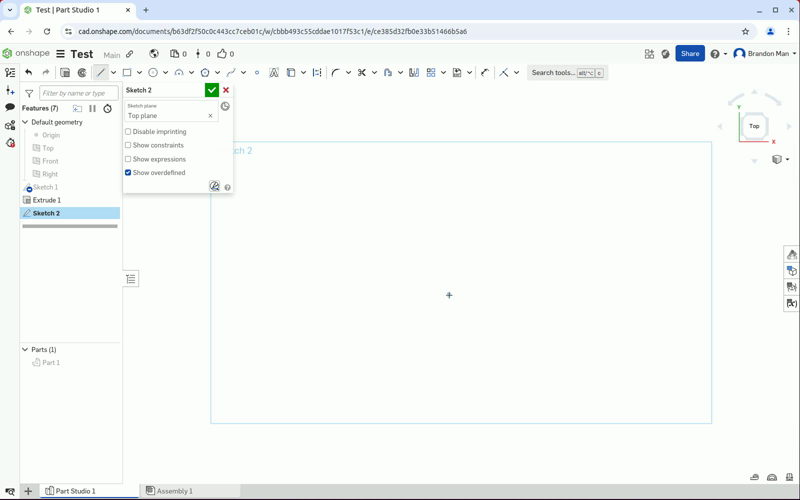
mouse_move(479, 294)
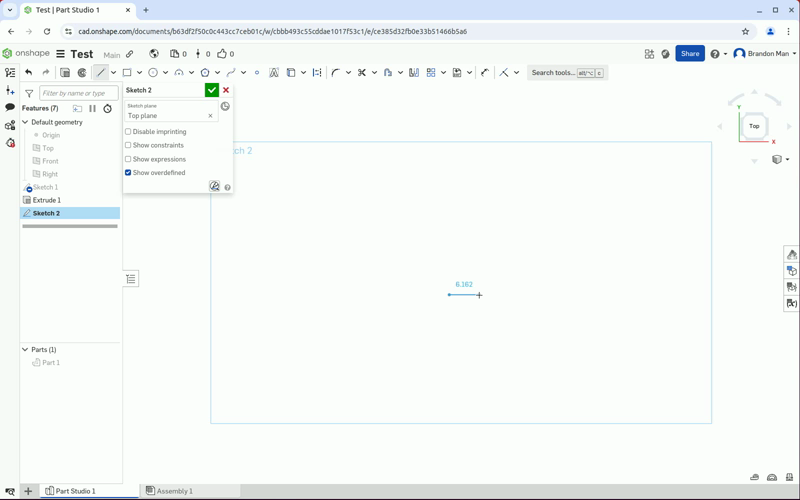
mouse_move(473, 294)
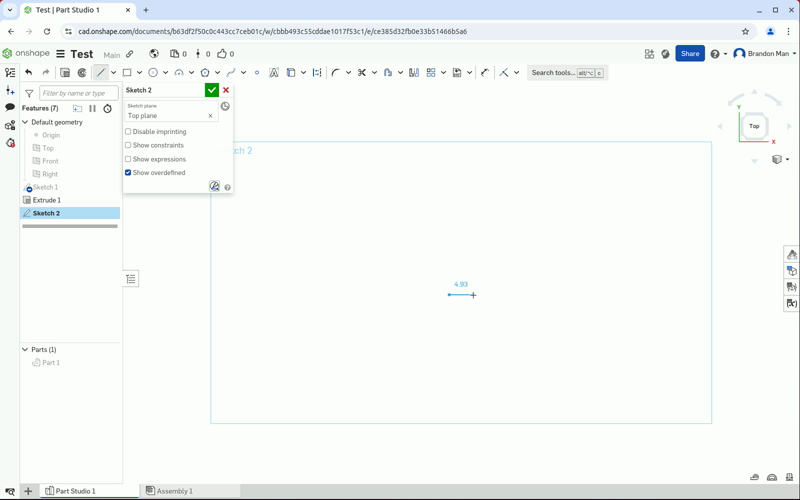
click(473, 294)
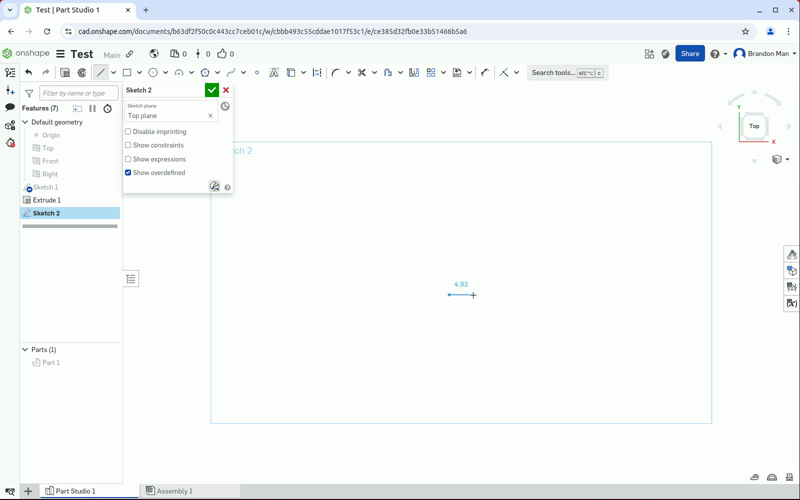
key_up(shift)
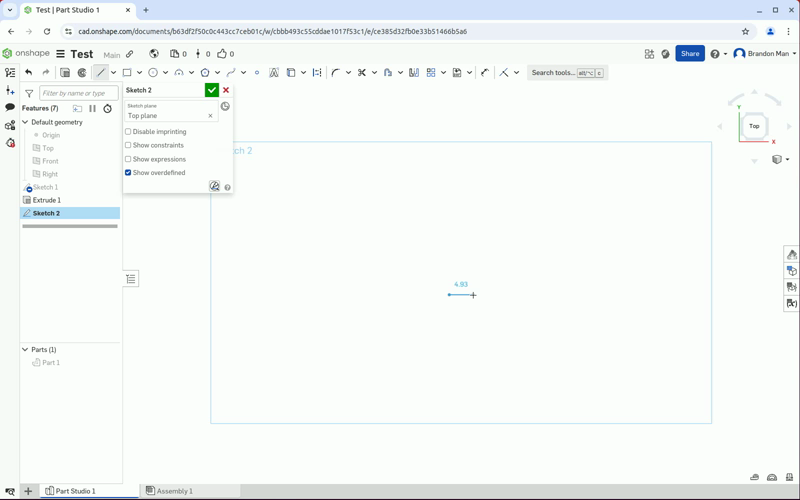
key_down(shift)
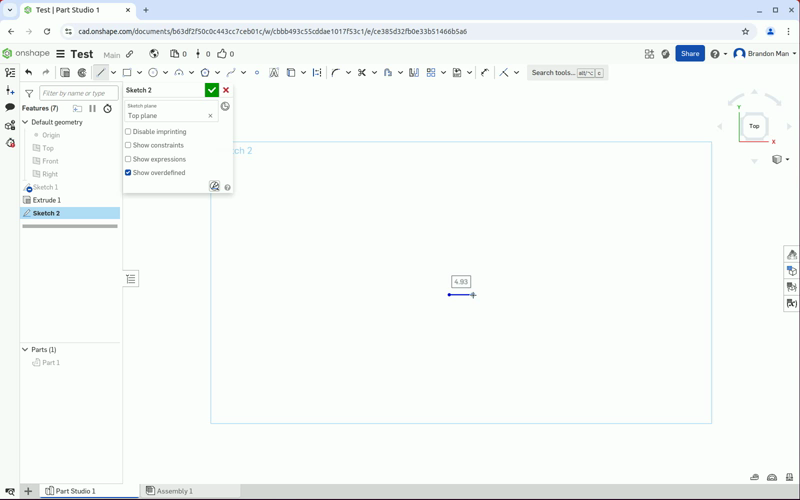
mouse_move(503, 294)
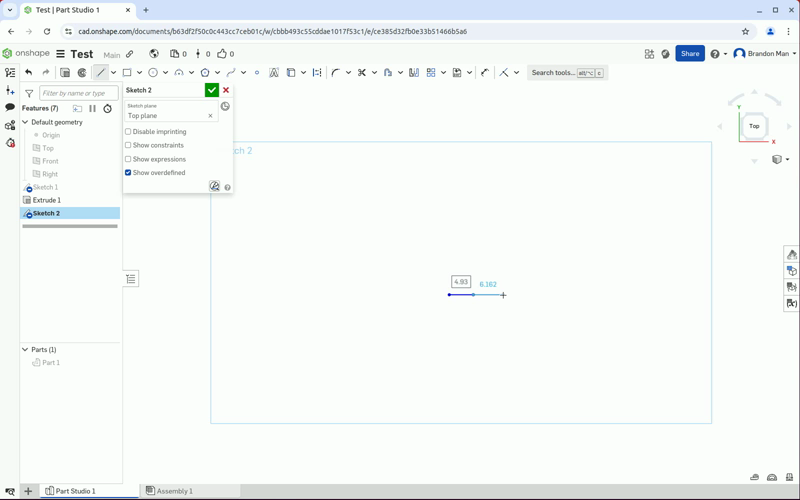
mouse_move(473, 270)
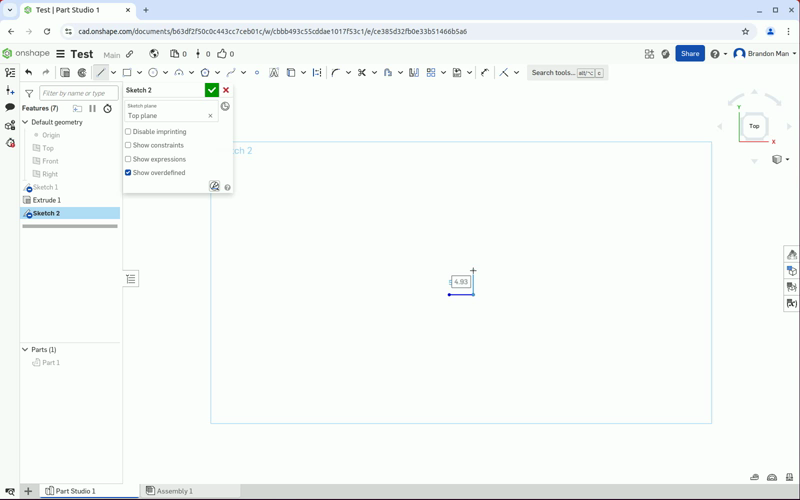
click(473, 270)
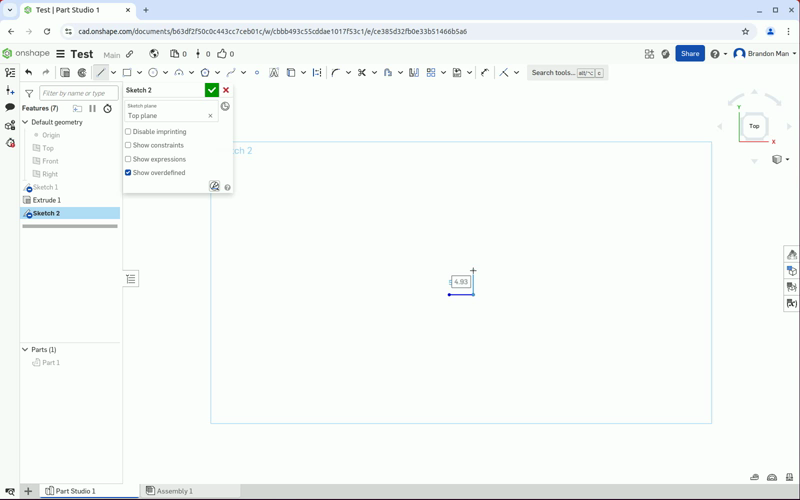
key_up(shift)
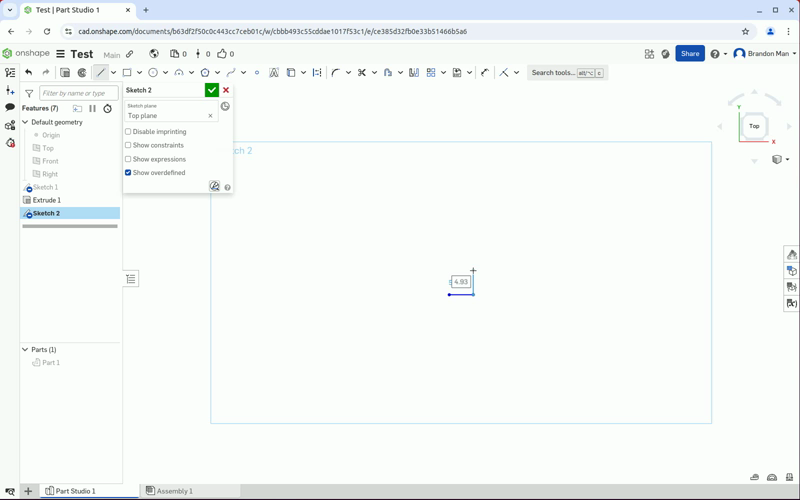
key_down(shift)
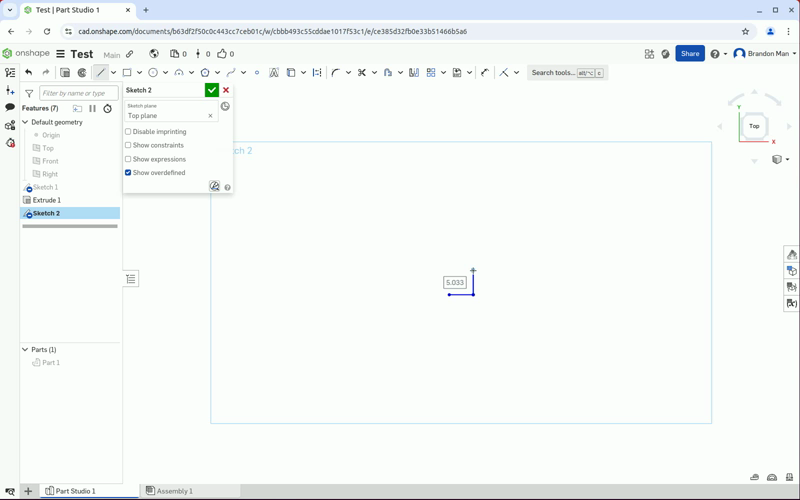
mouse_move(503, 270)
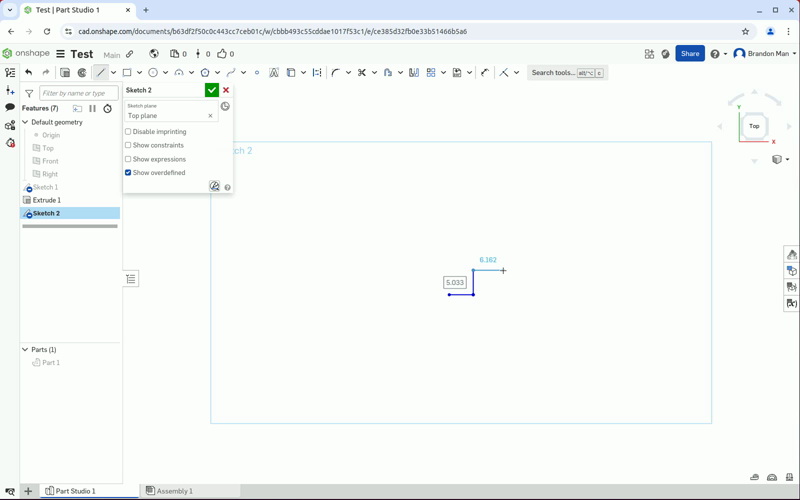
mouse_move(449, 270)
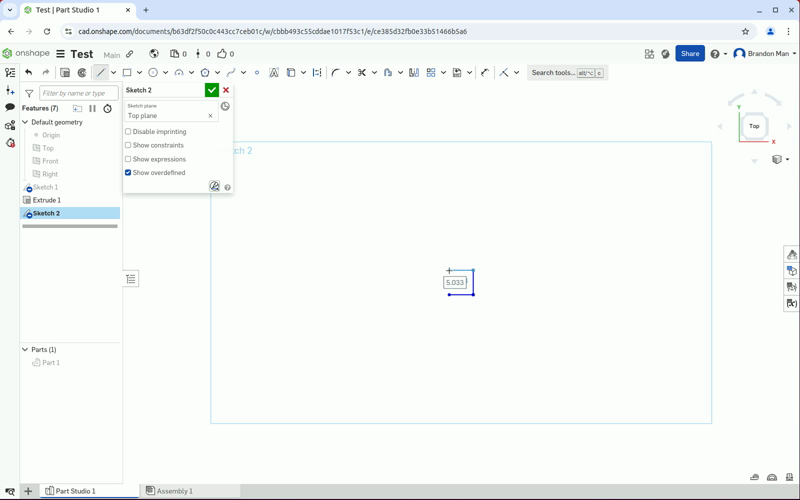
click(449, 270)
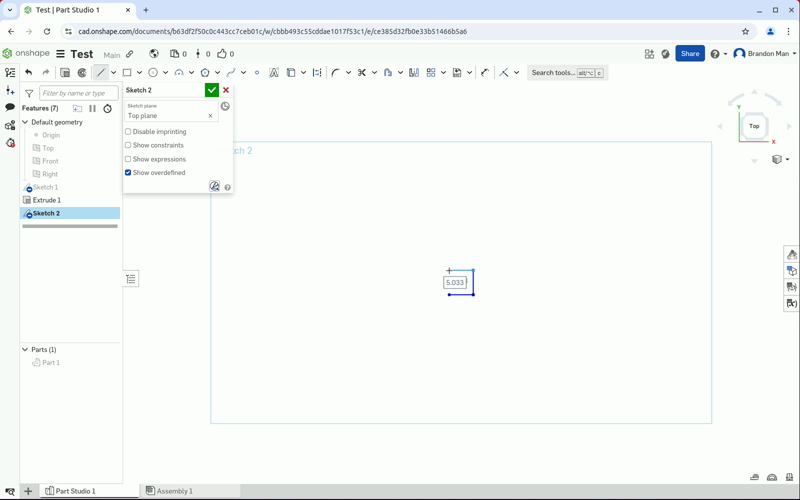
key_up(shift)
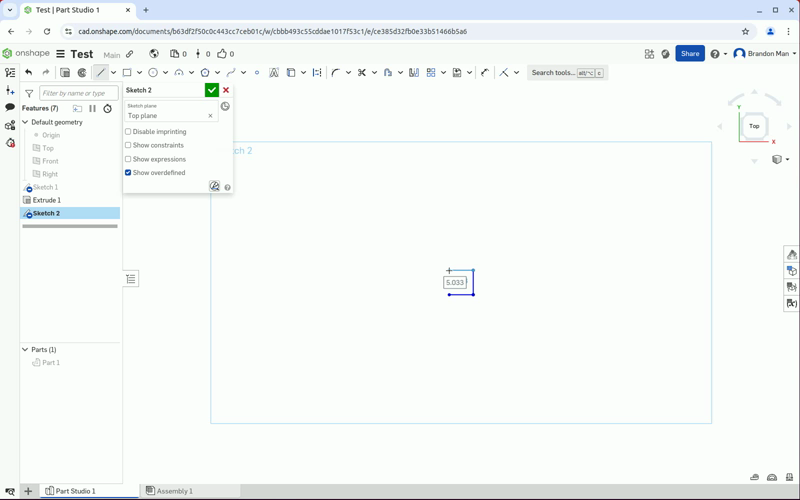
mouse_move(479, 270)
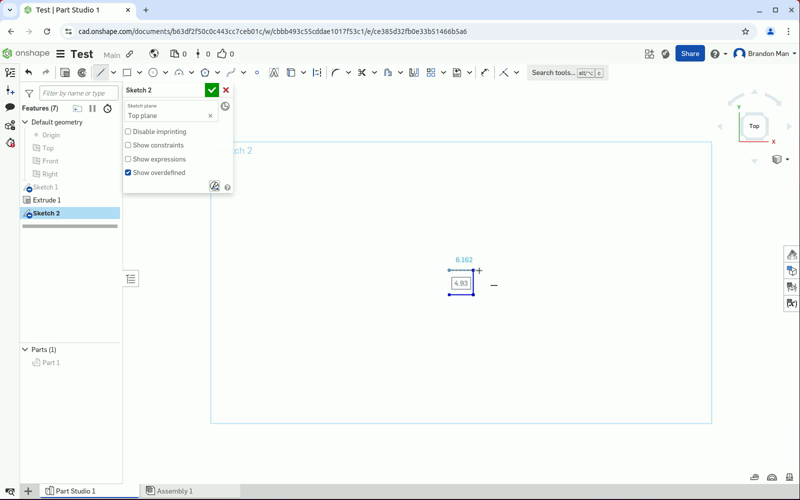
key_down(shift)
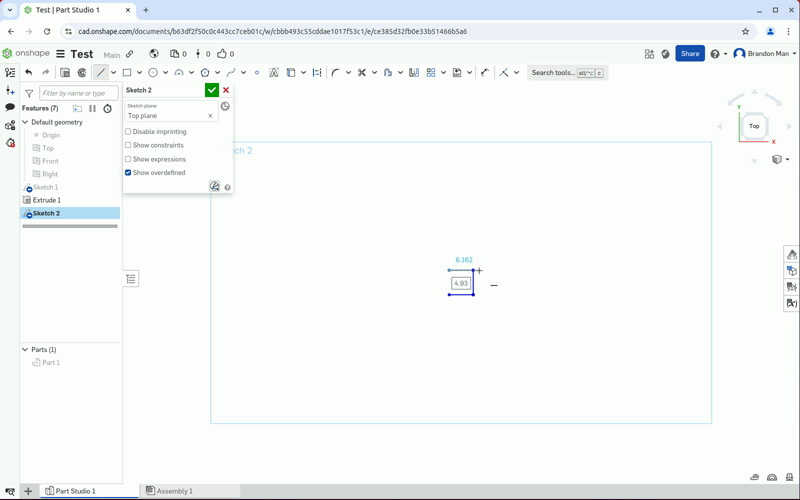
mouse_move(449, 294)
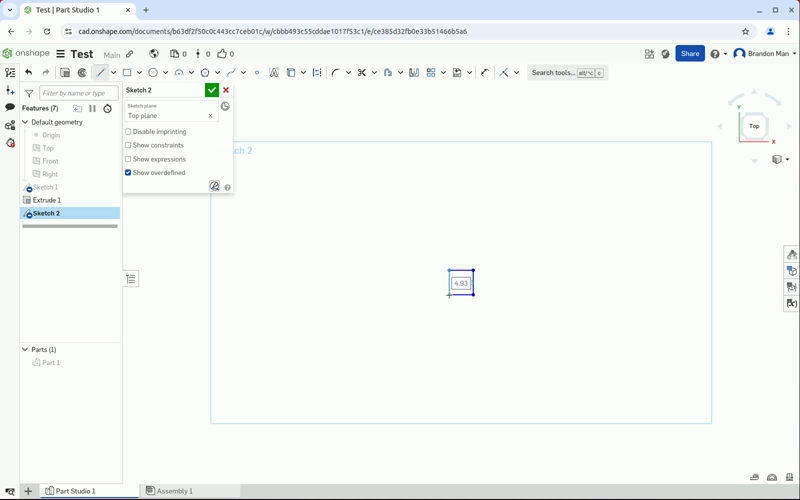
key_up(shift)
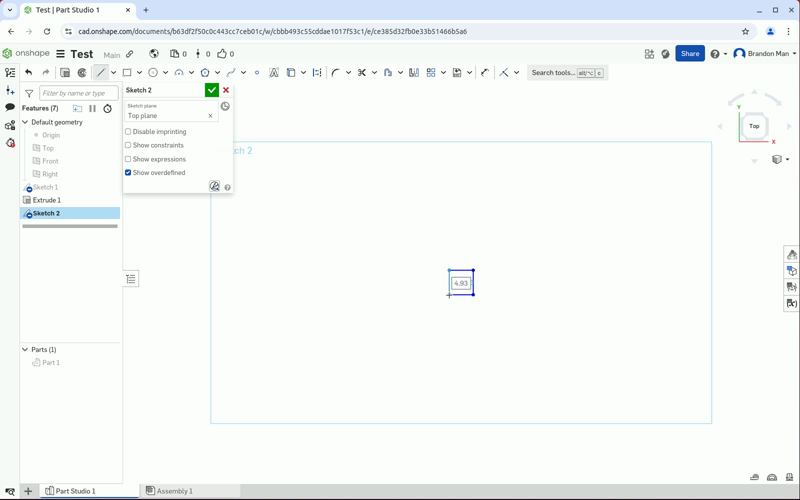
click(449, 294)
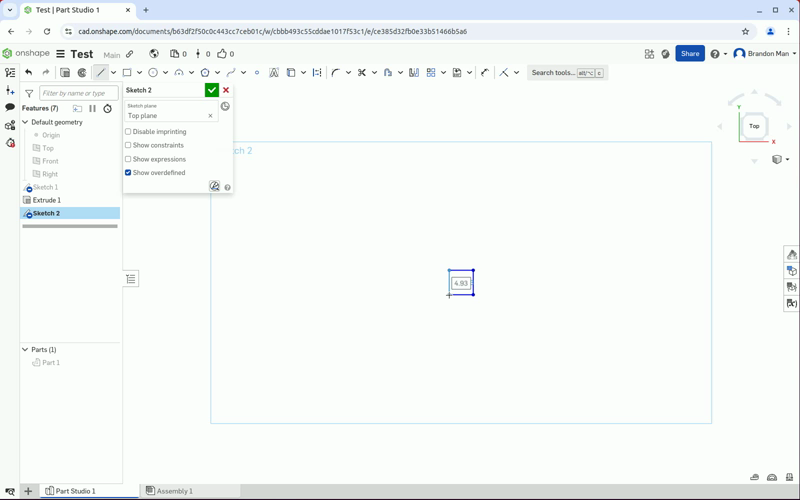
key(esc)
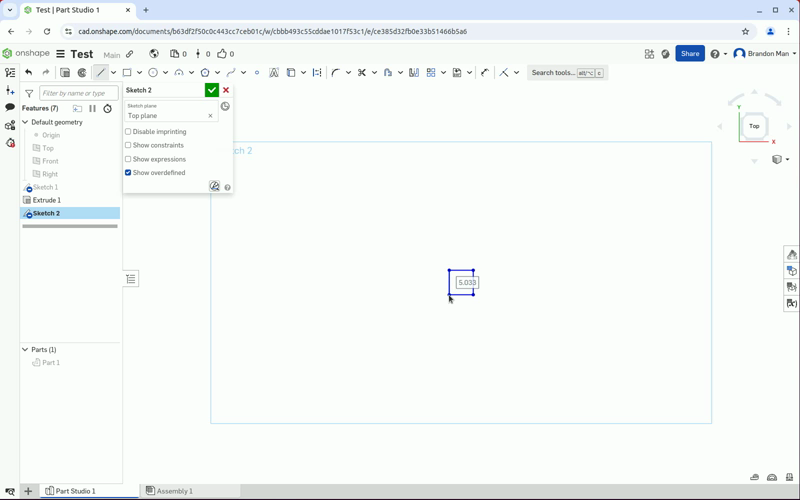
mouse_move(467, 287)
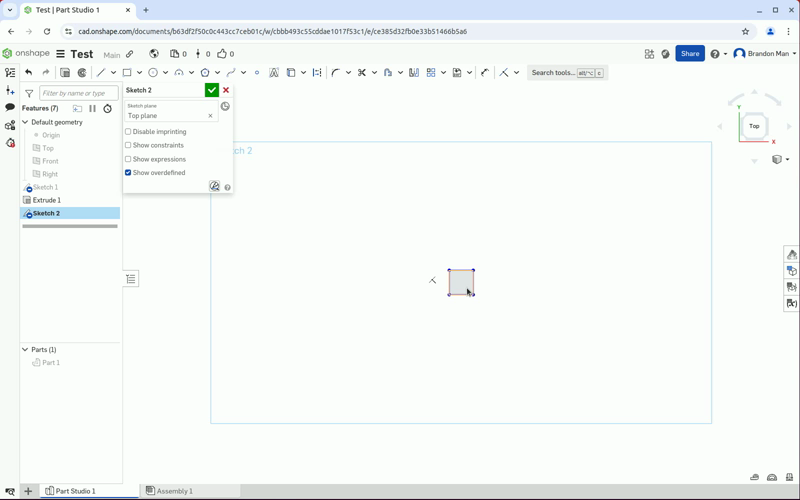
scroll(6)
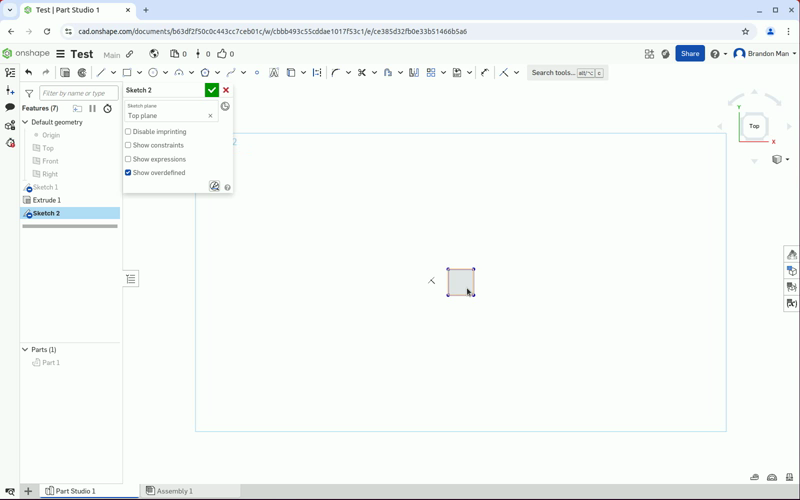
scroll(6)
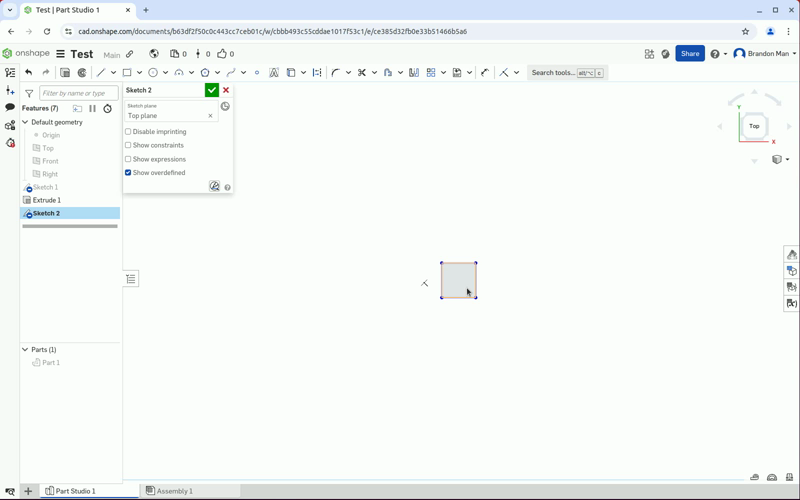
scroll(6)
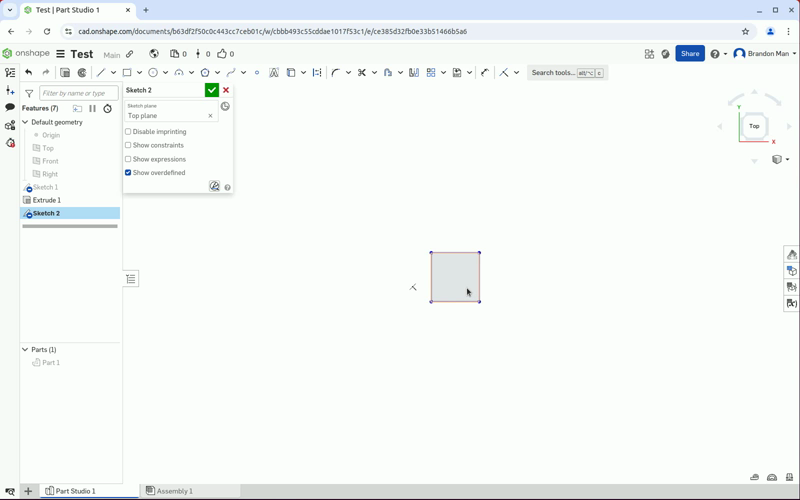
scroll(6)
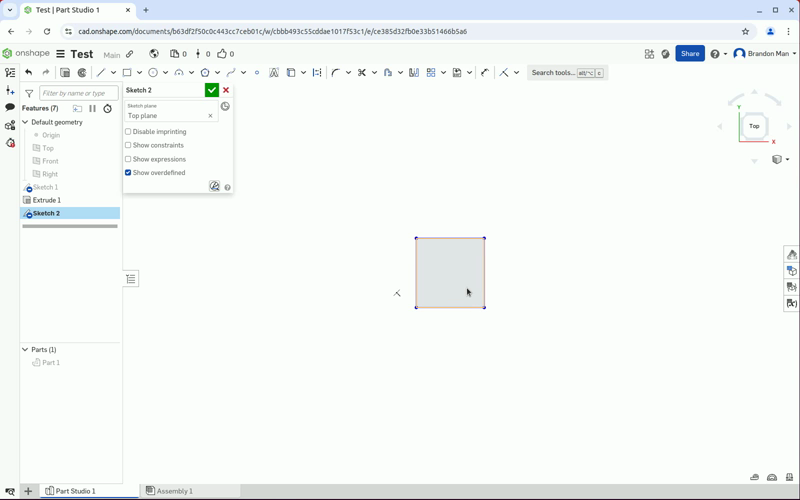
scroll(6)
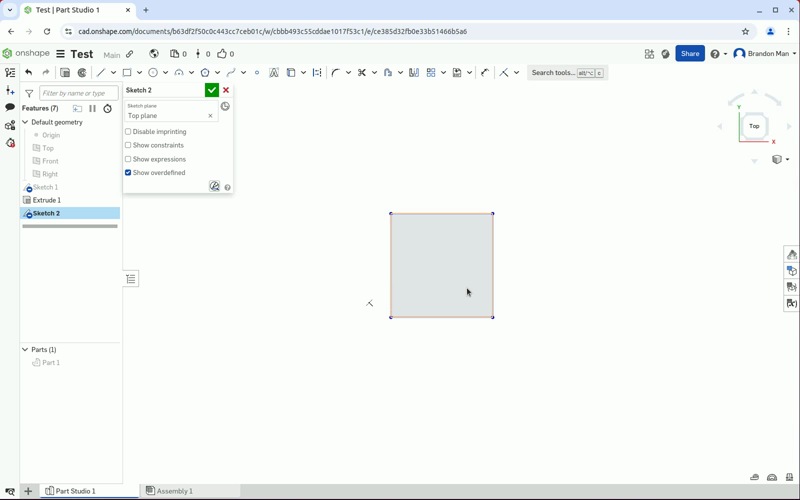
scroll(6)
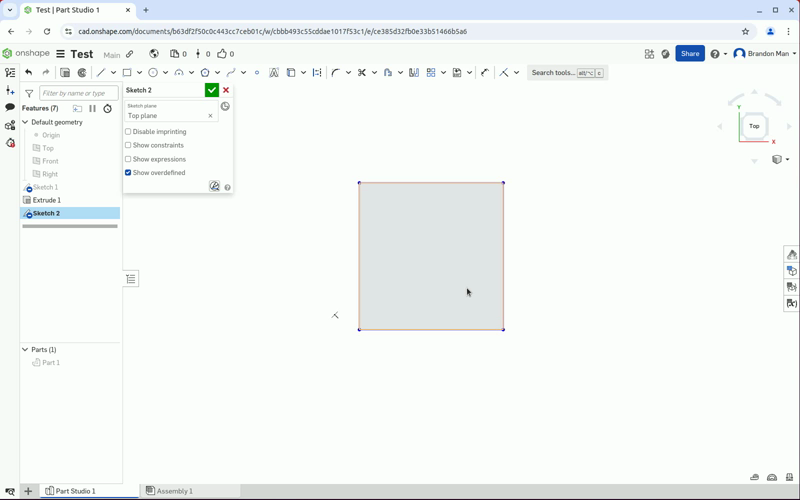
scroll(6)
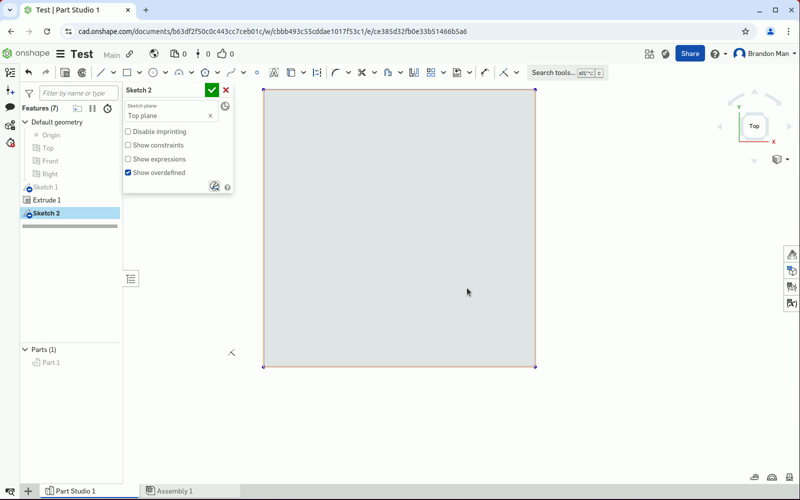
click(467, 287)
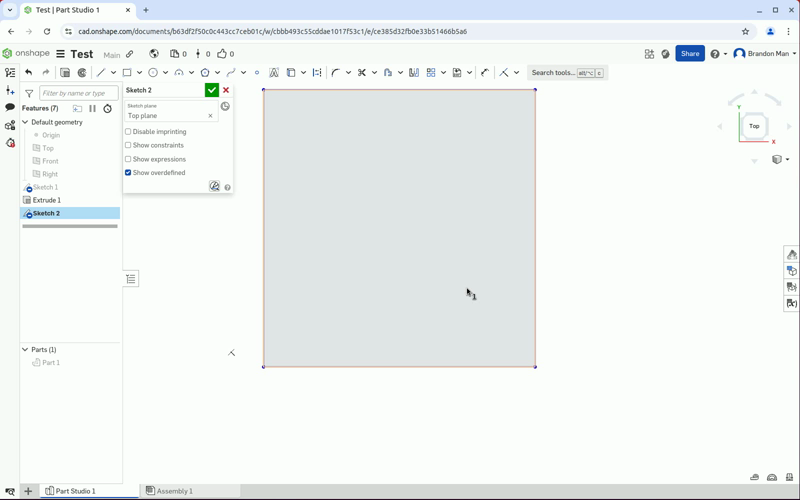
scroll(-6)
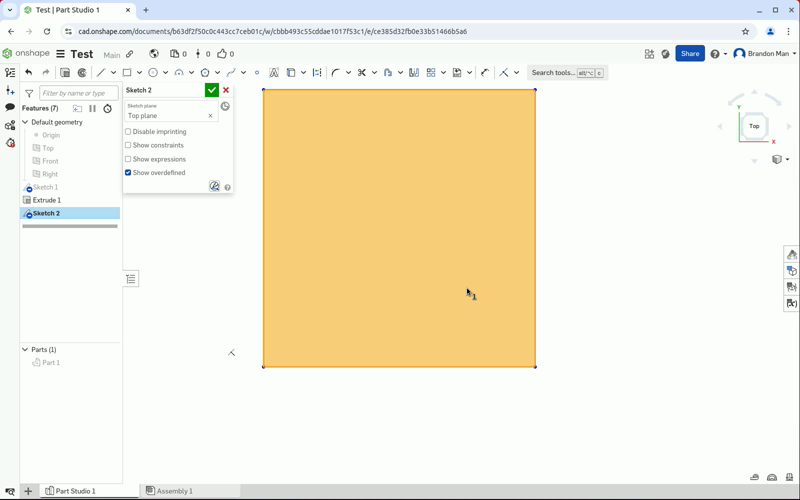
scroll(-6)
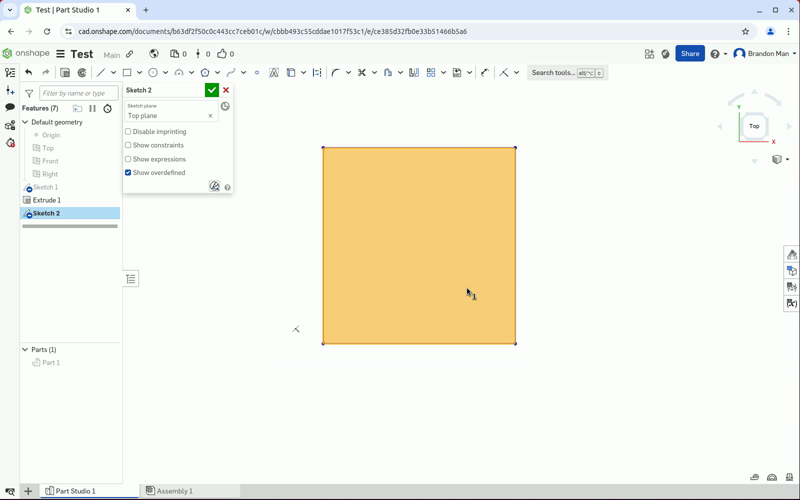
scroll(-6)
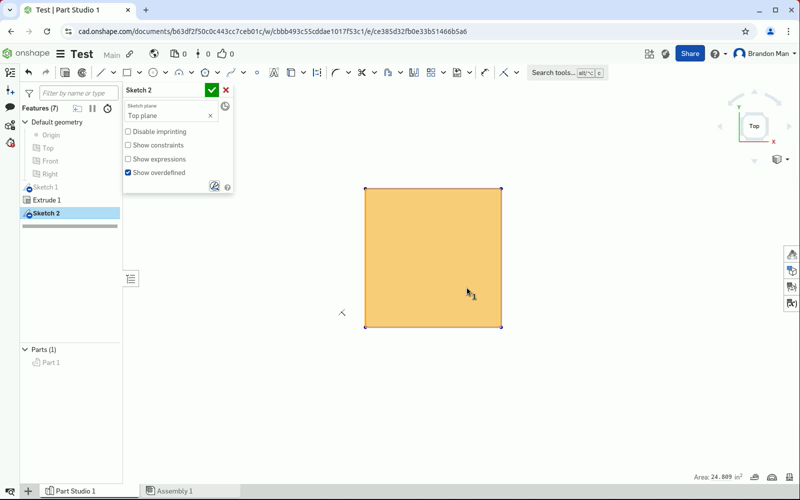
scroll(-6)
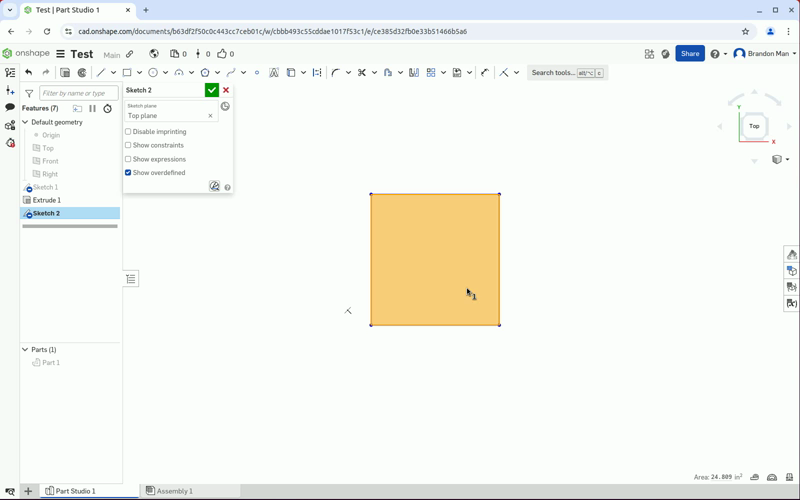
scroll(-6)
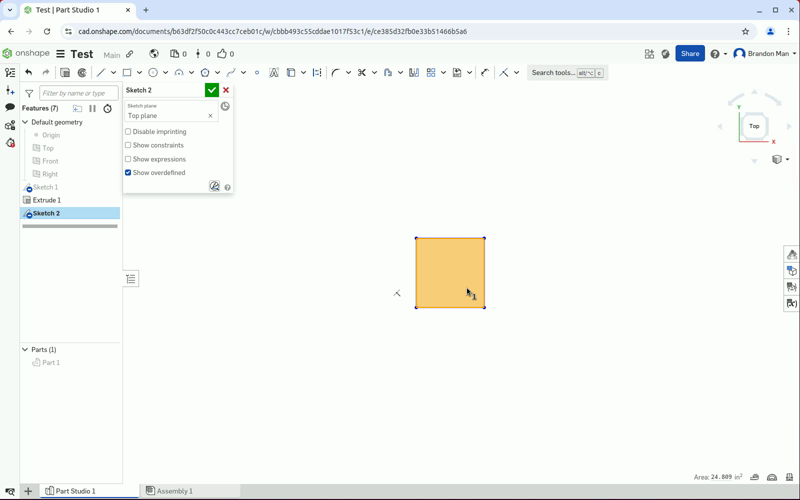
scroll(-6)
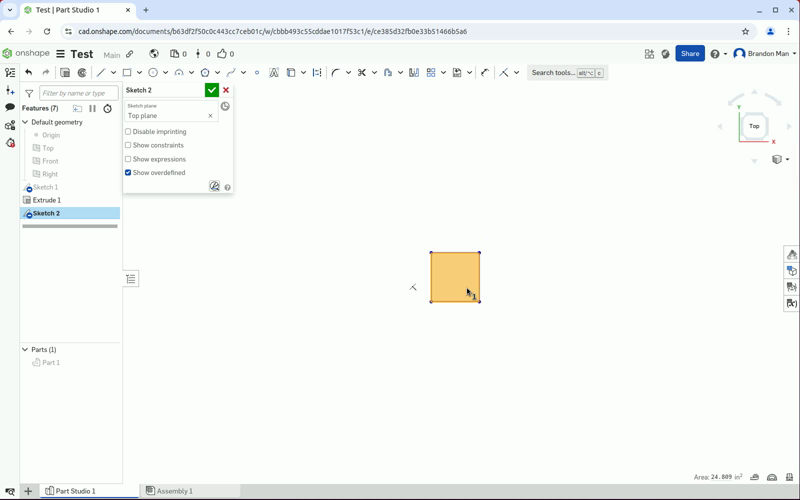
scroll(-6)
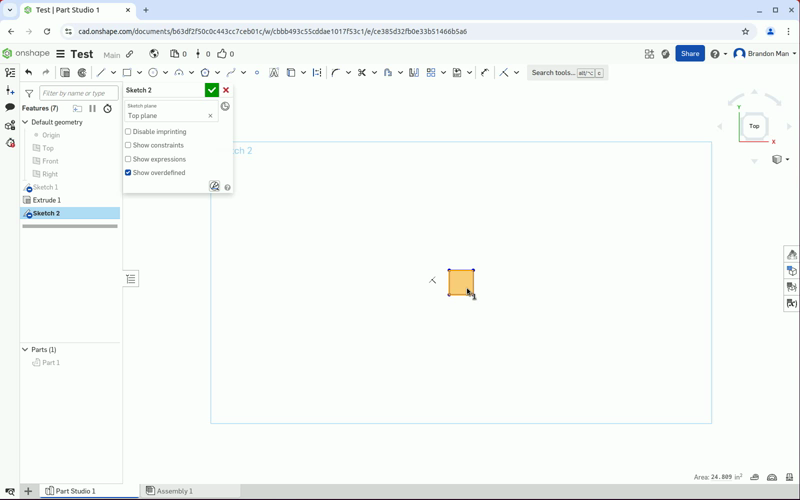
mouse_move(73, 352)
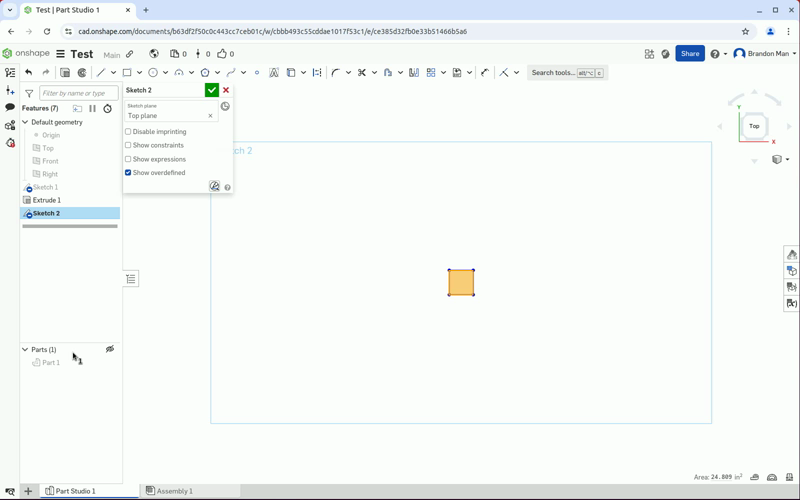
key(shift+y)
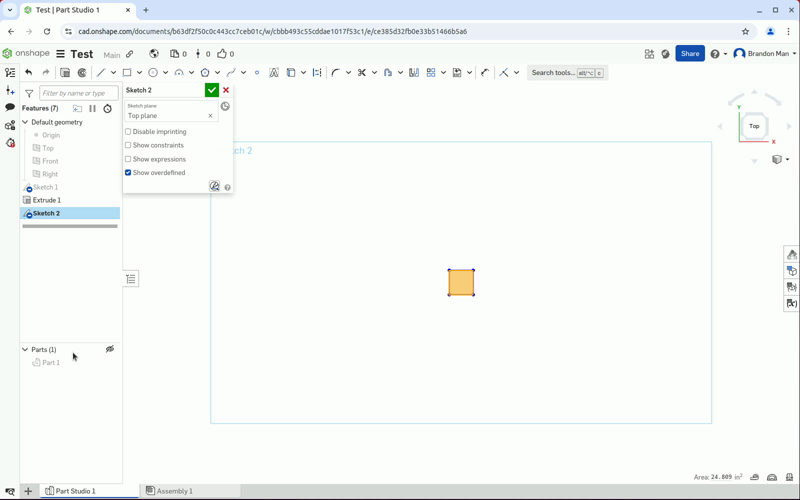
key(shift+e)
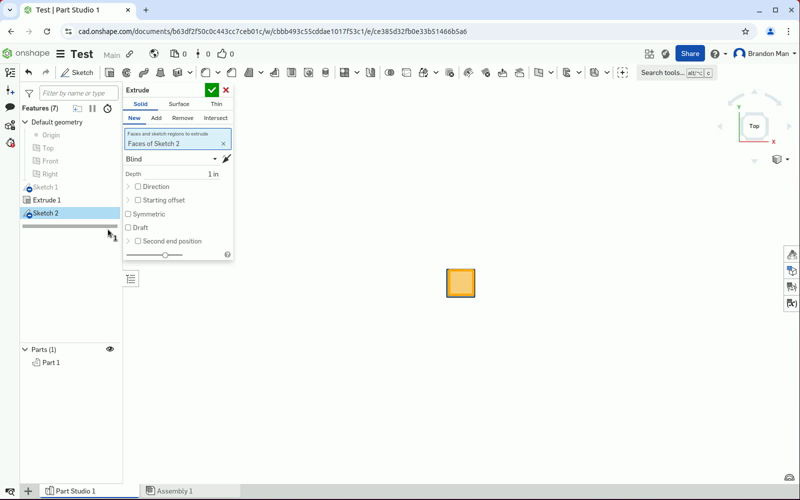
mouse_move(143, 106)
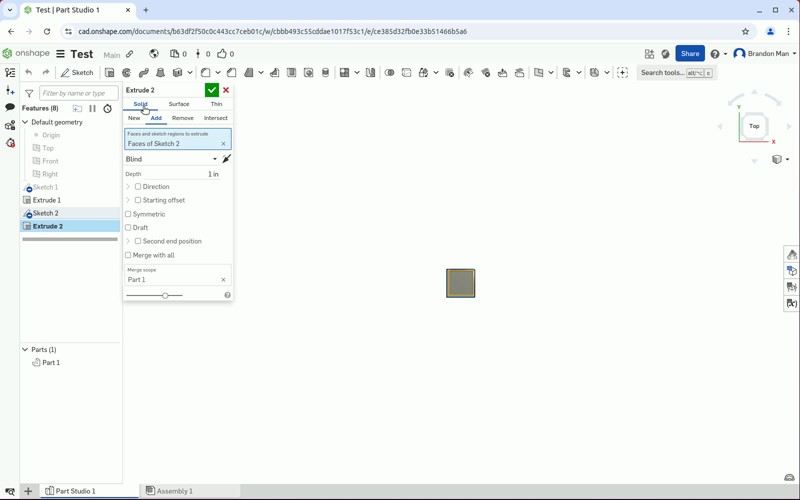
click(143, 106)
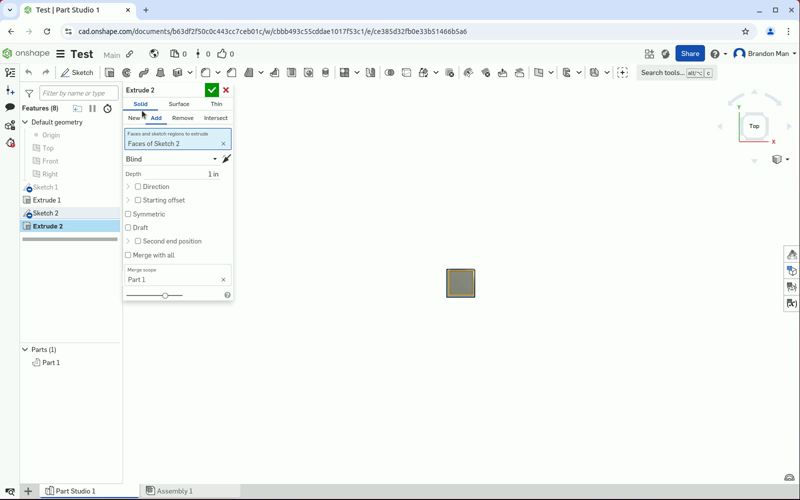
mouse_move(137, 120)
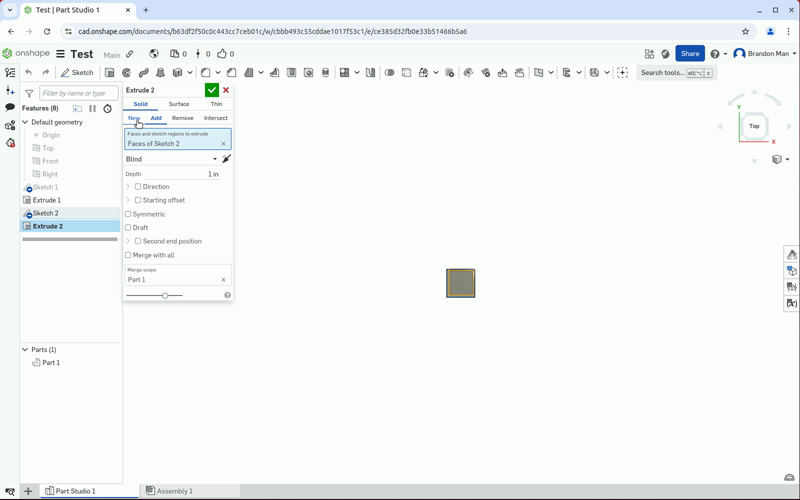
click(137, 120)
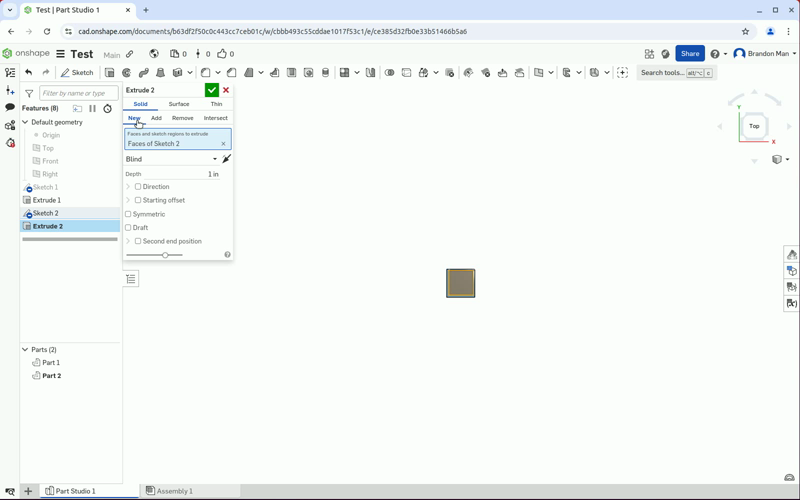
key(tab, 4)
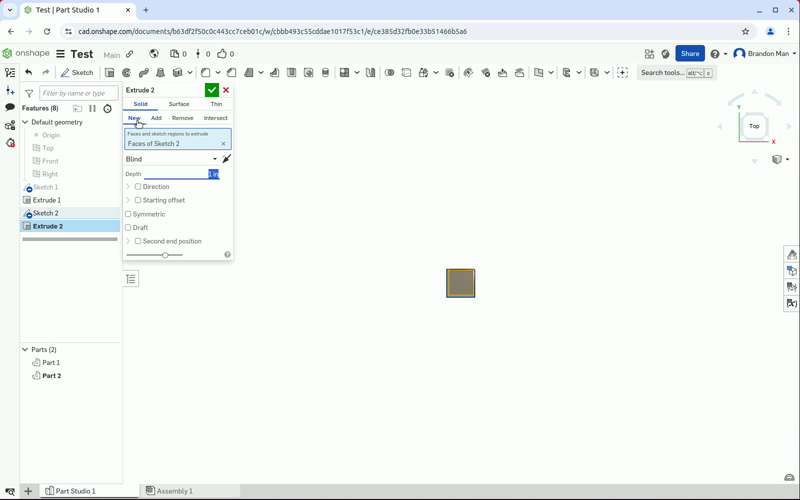
text(0.481)
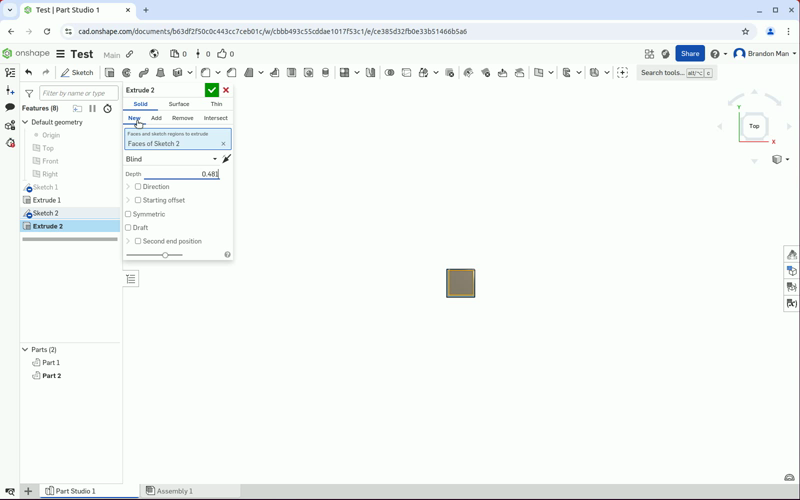
key(enter)
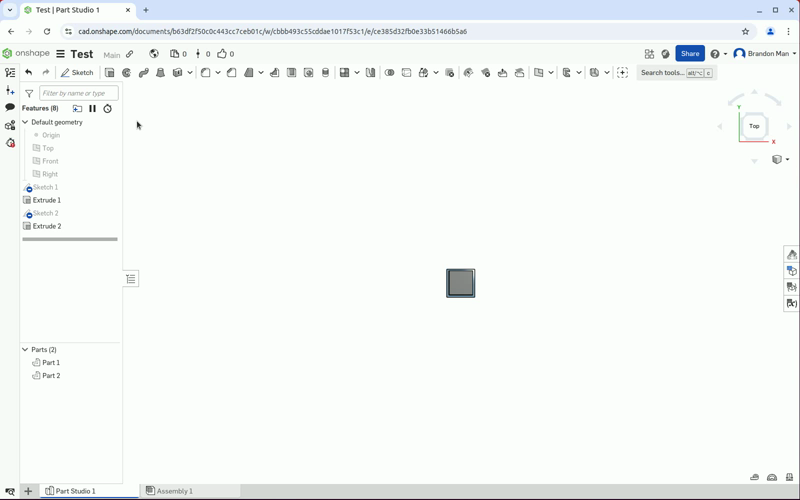
key(shift+h)
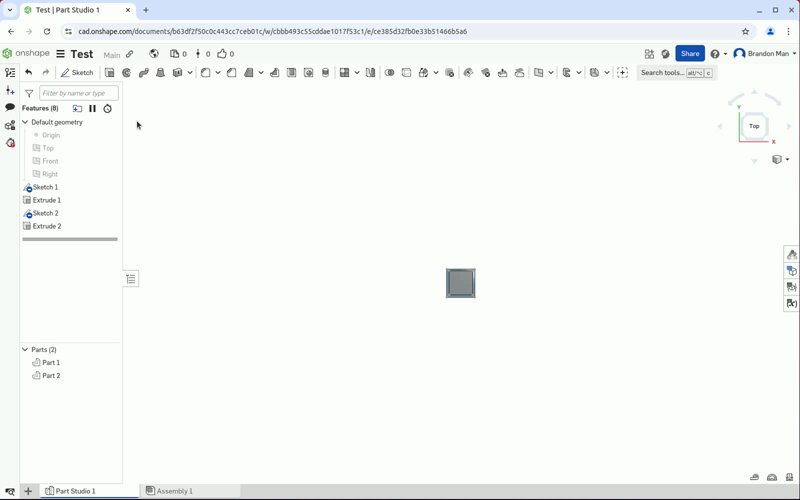
key(shift+h)
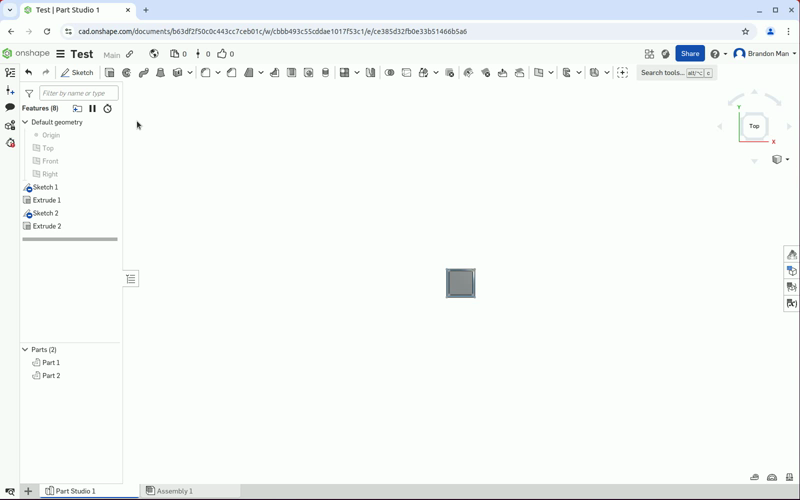
key(shift+7)
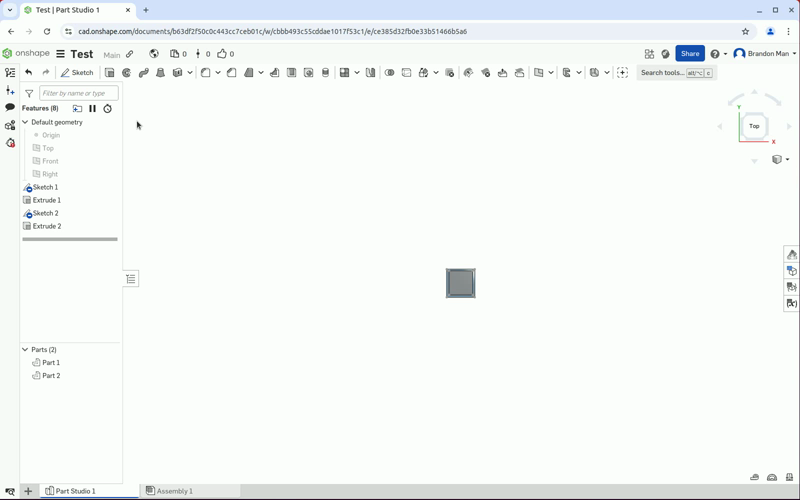
key(up, 3)
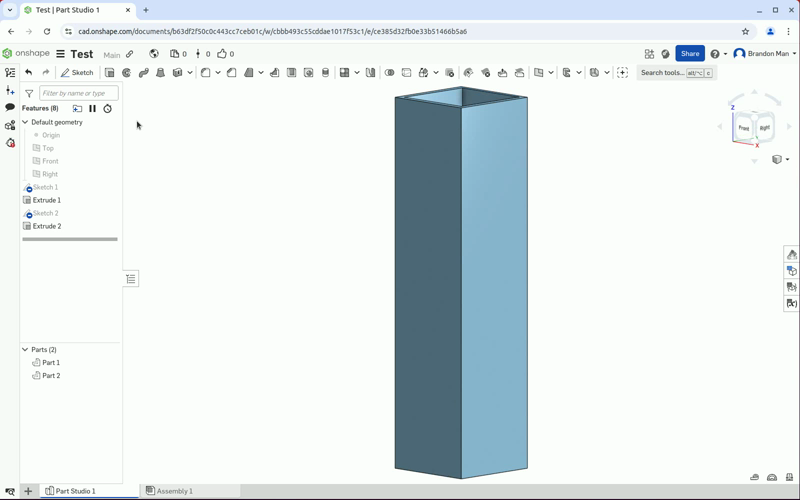
key(left, 3)
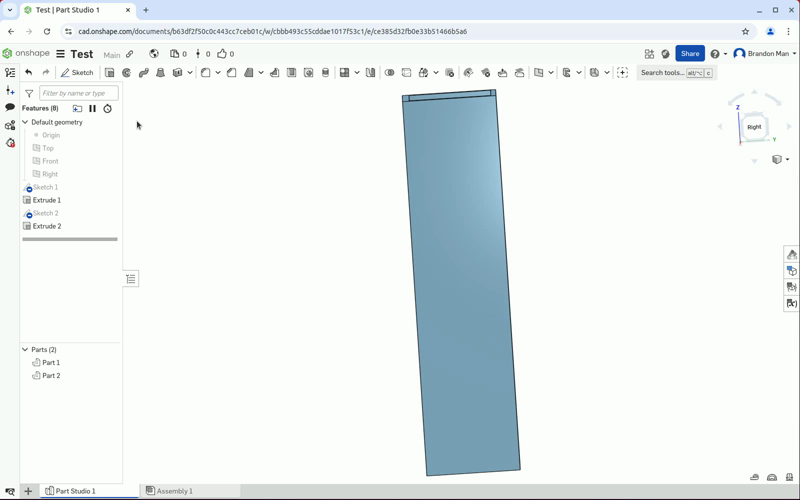
key(right, 3)
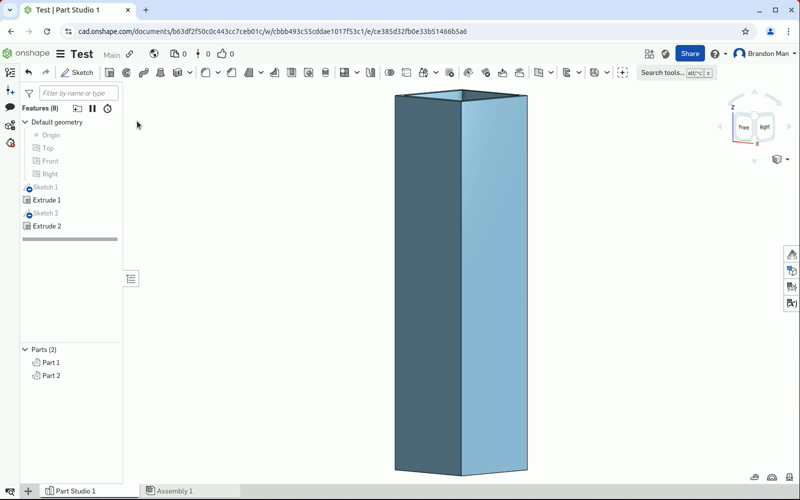
key(down, 3)
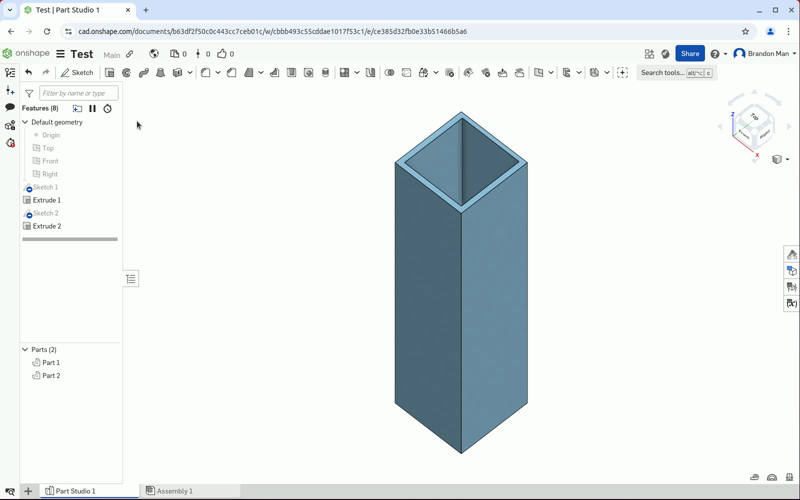
mouse_move(73, 189)
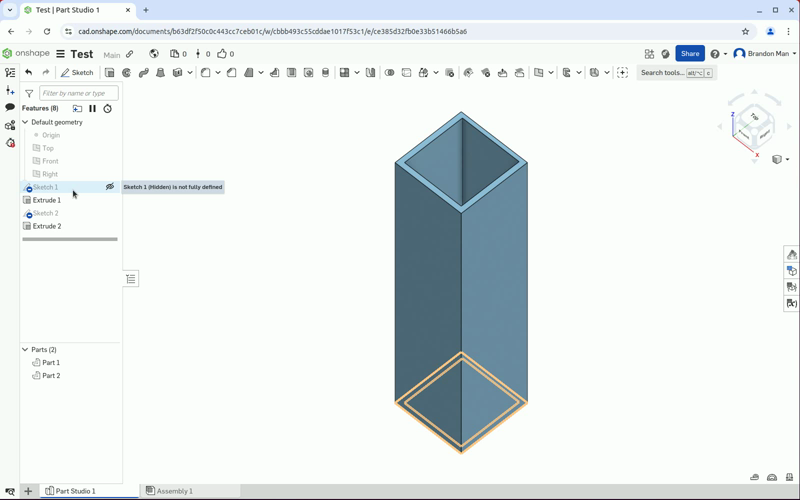
click(73, 189)